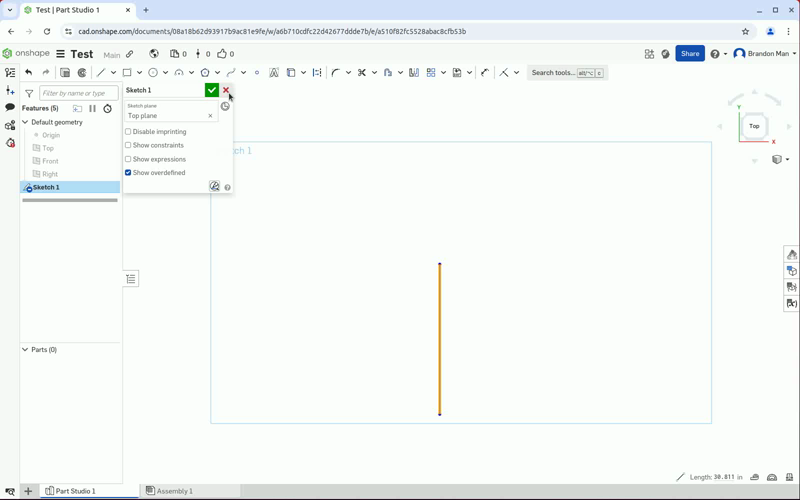
key(shift+h)
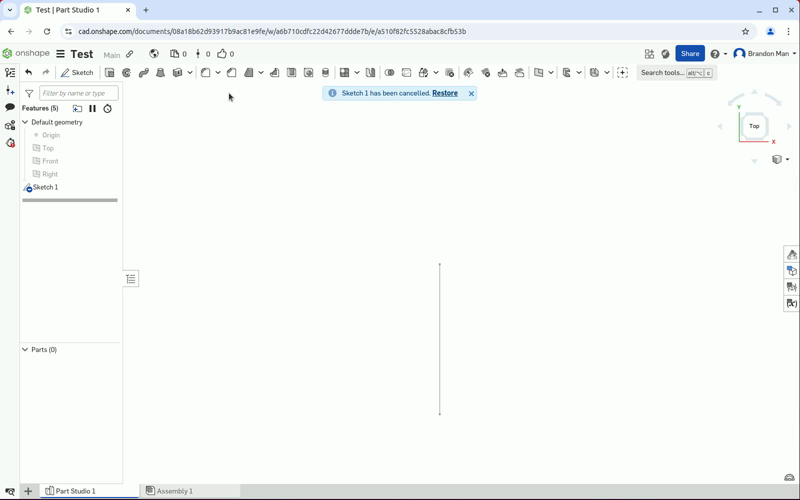
mouse_move(73, 352)
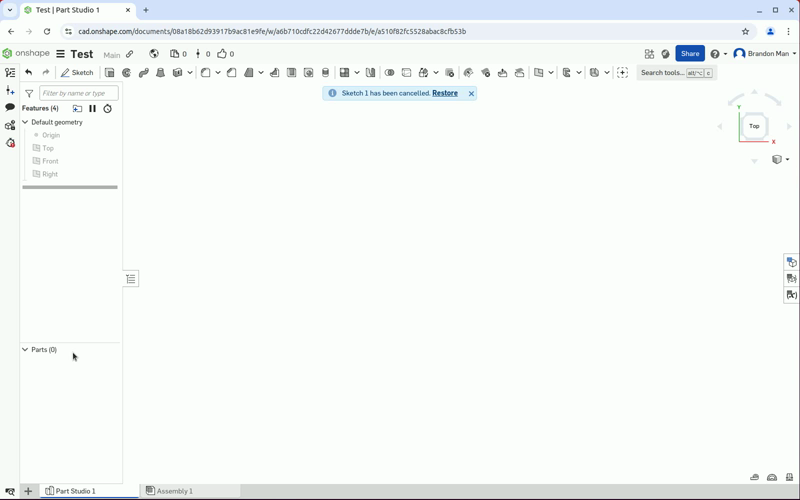
key(y)
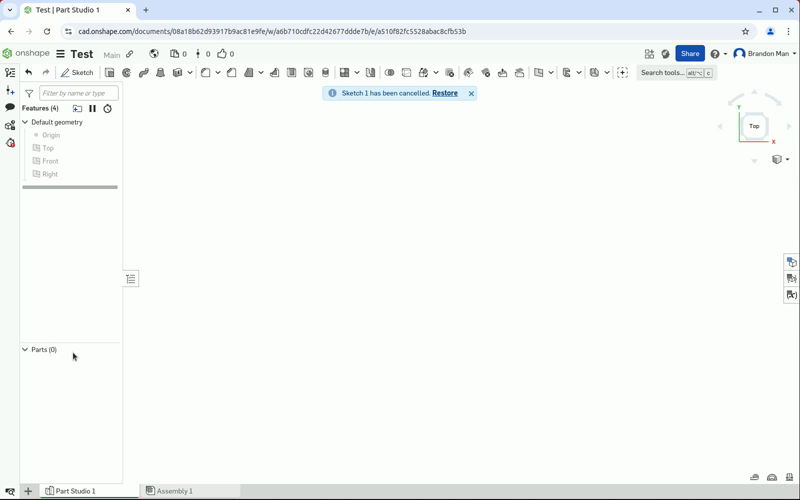
key(shift+p)
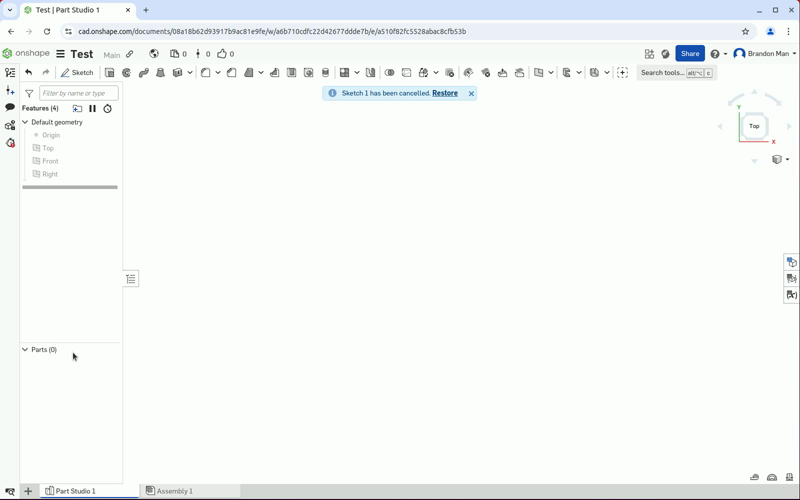
key(space)
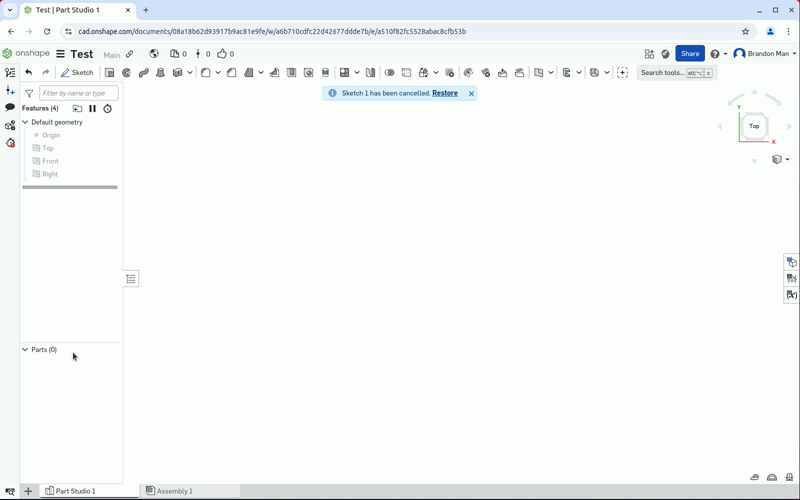
key_down(shift)
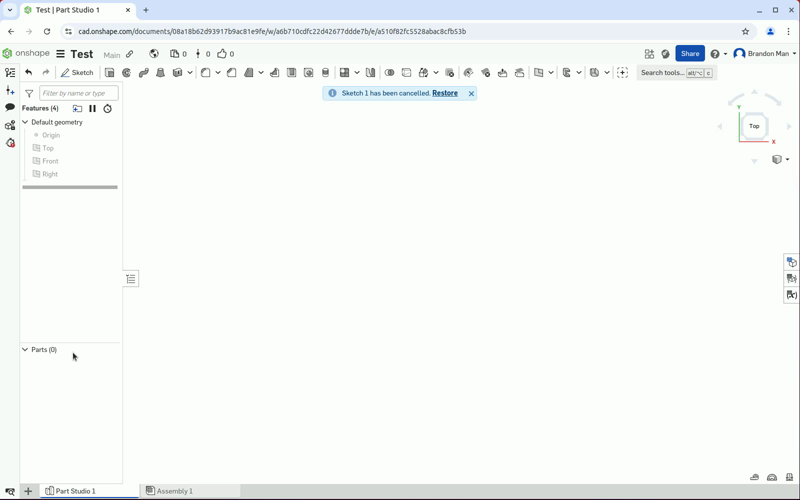
key(up)
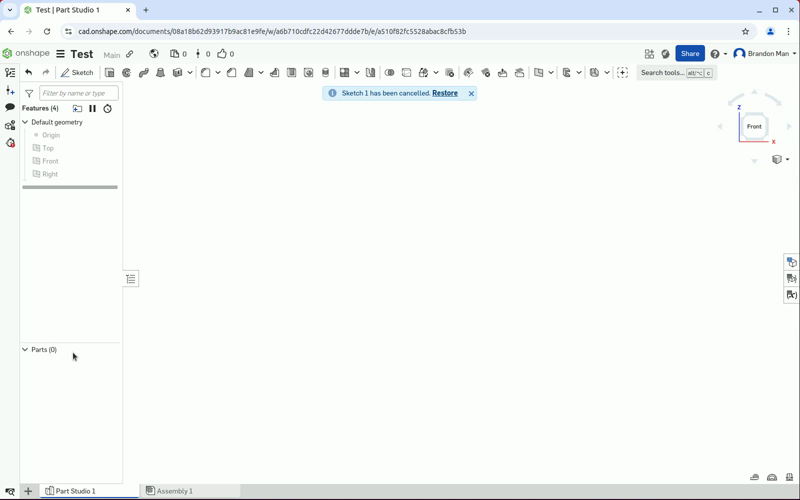
key_up(shift)
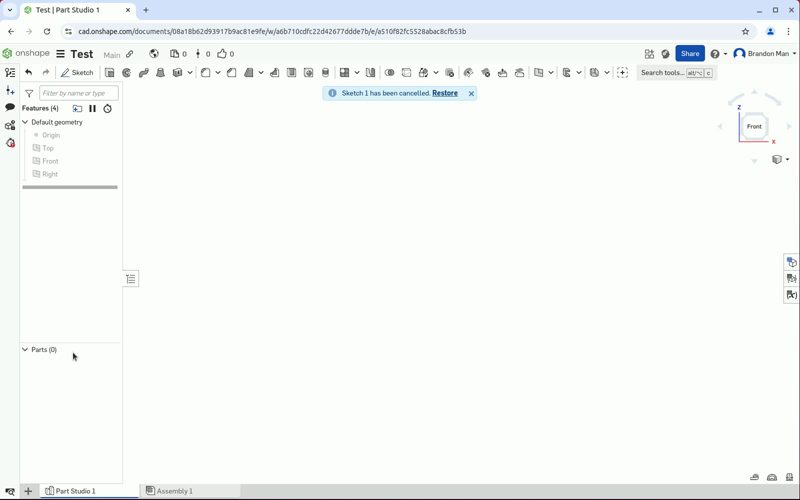
key(space)
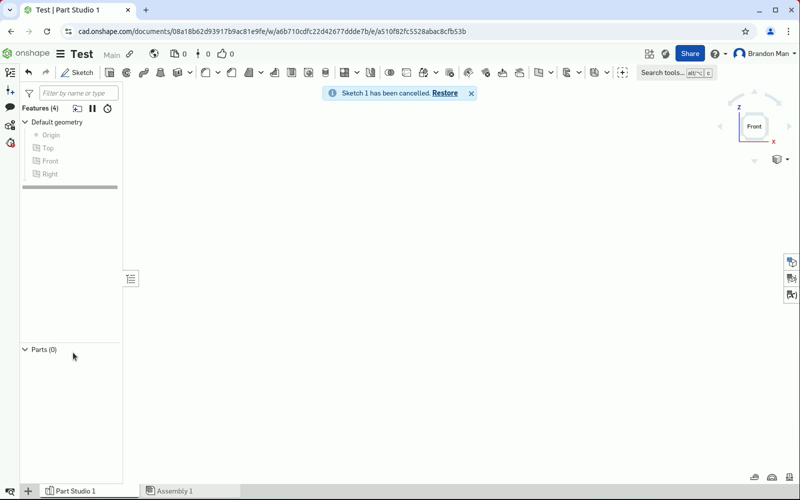
key_down(shift)
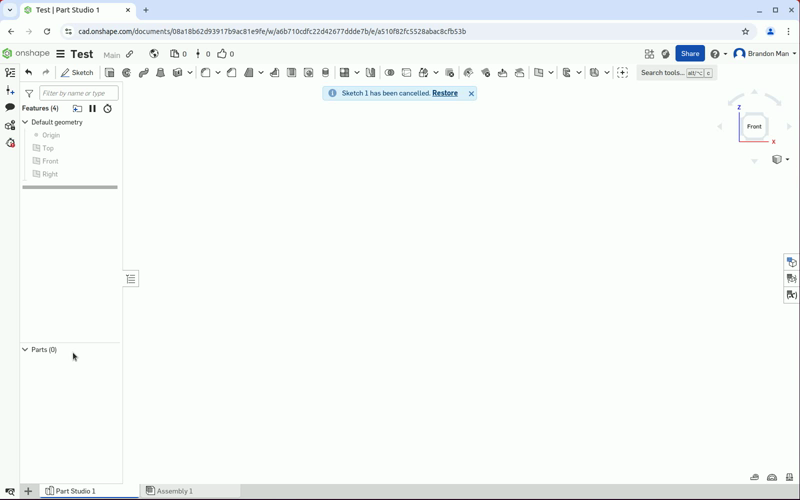
key(left)
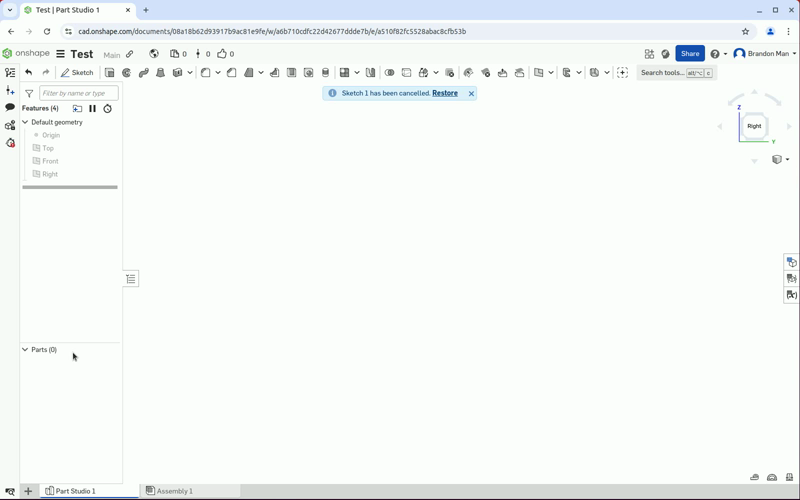
key_up(shift)
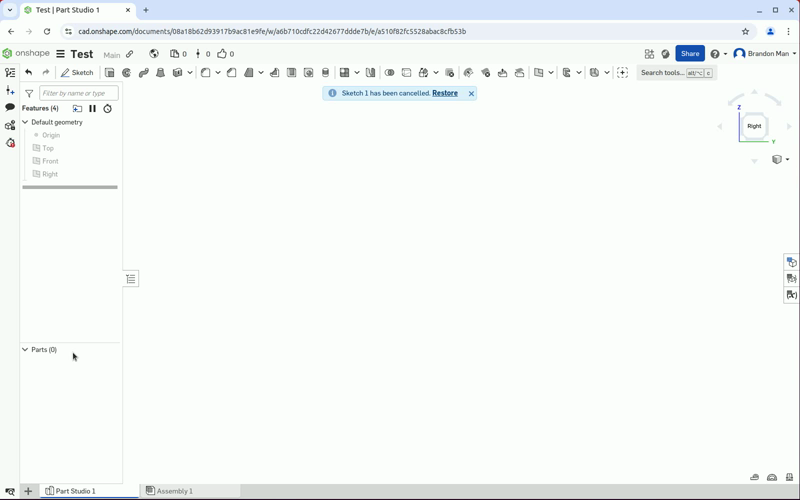
mouse_move(73, 352)
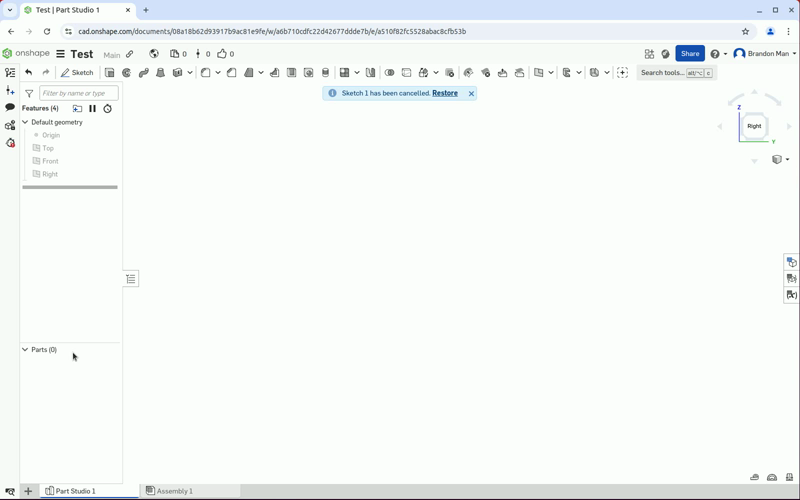
key(shift+y)
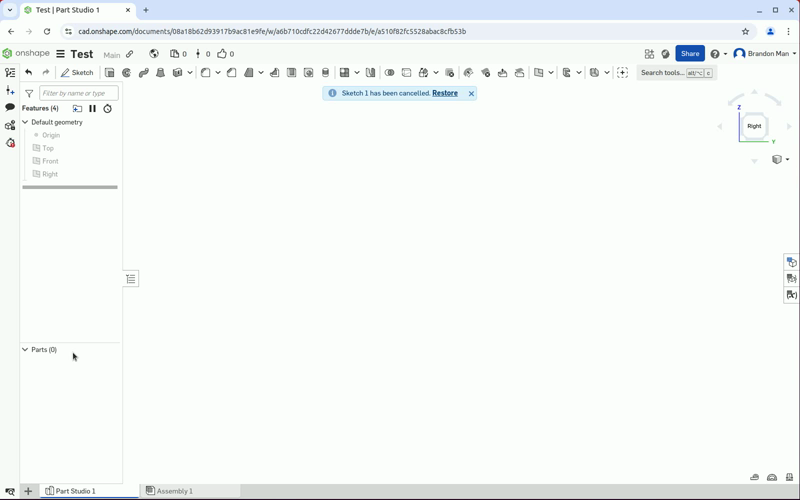
key(shift+s)
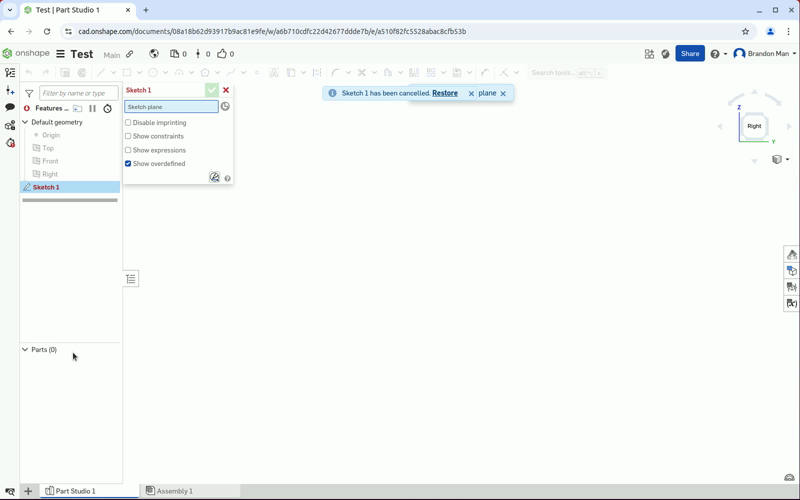
mouse_move(73, 176)
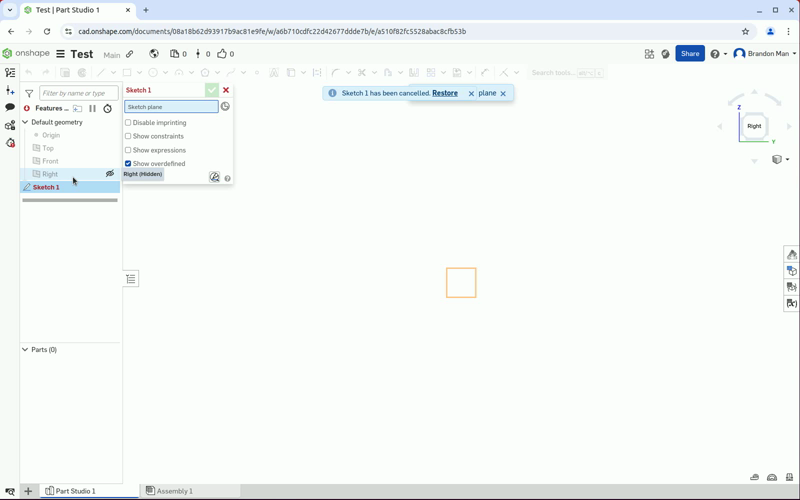
click(73, 176)
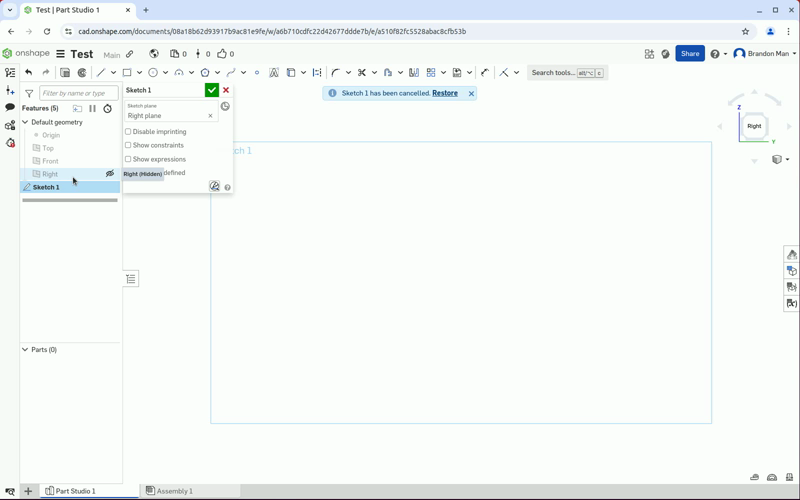
mouse_move(73, 352)
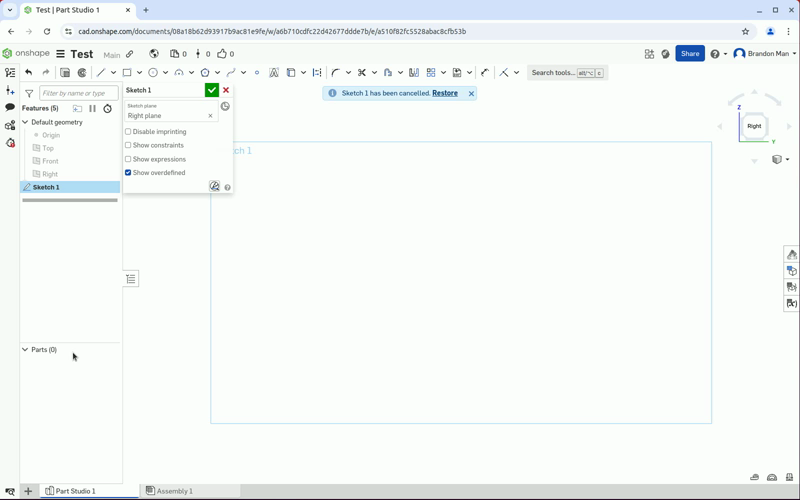
key(y)
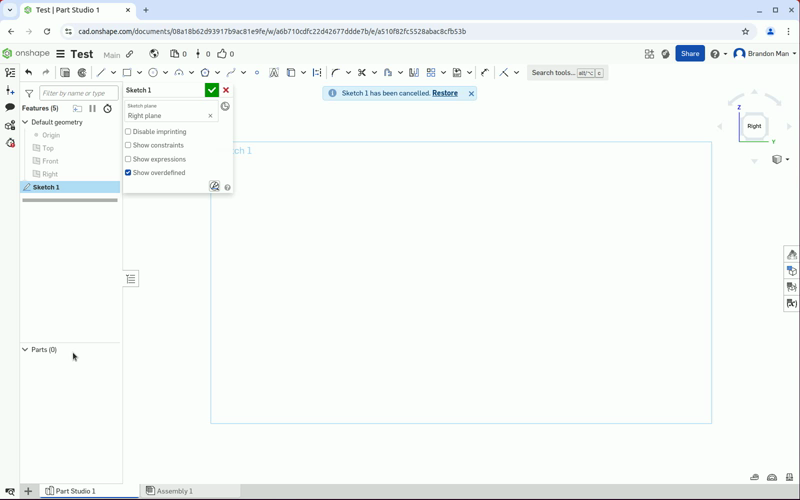
key(l)
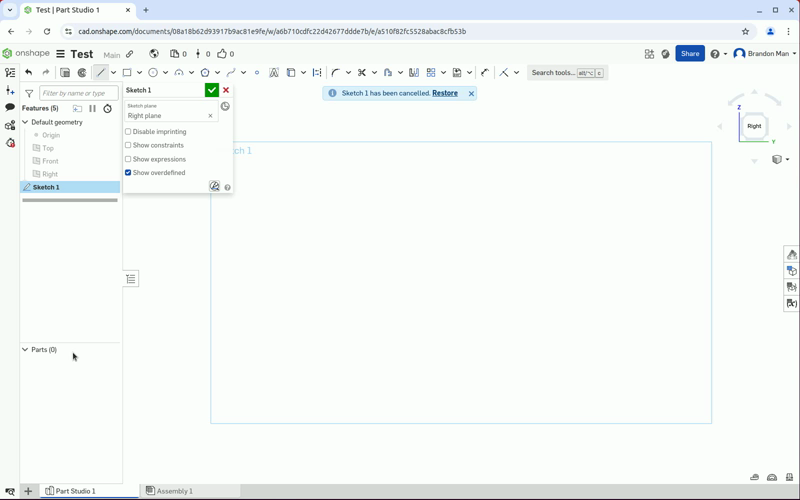
key_down(shift)
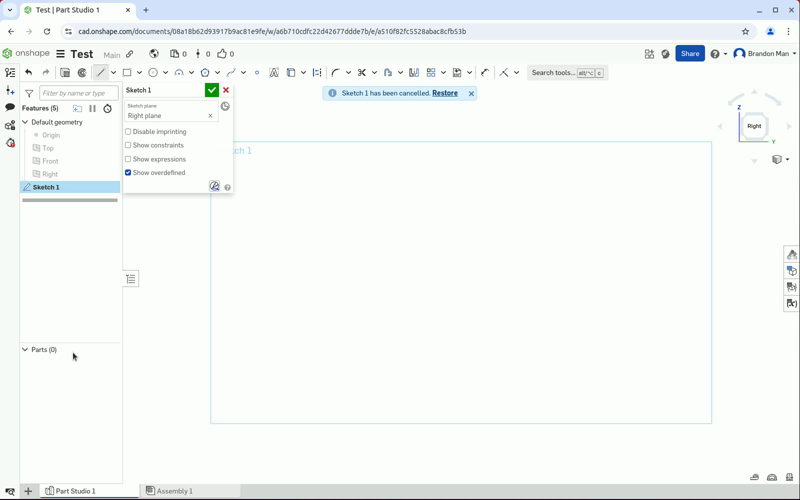
mouse_move(352, 311)
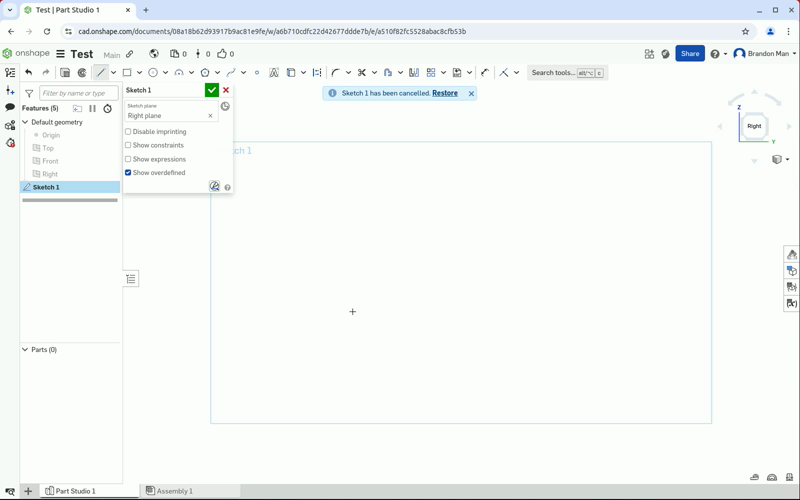
click(352, 311)
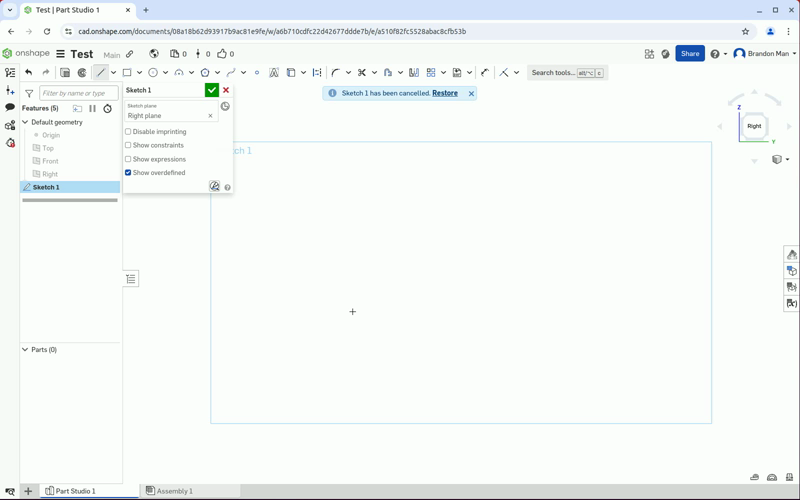
key_up(shift)
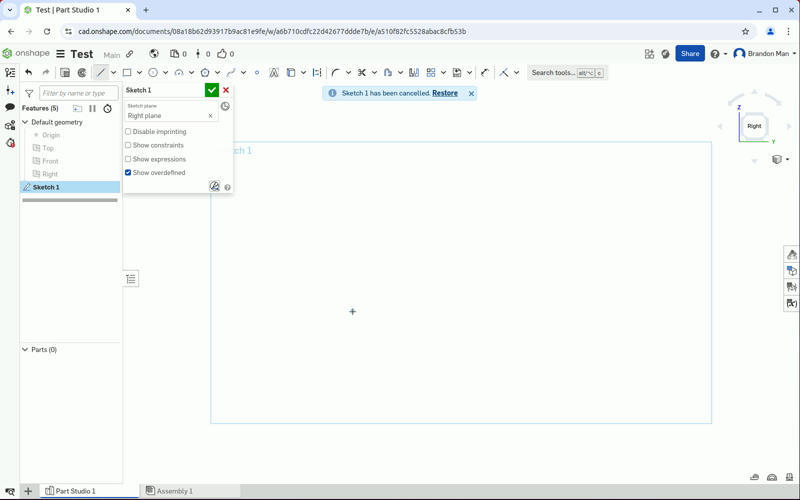
key_down(shift)
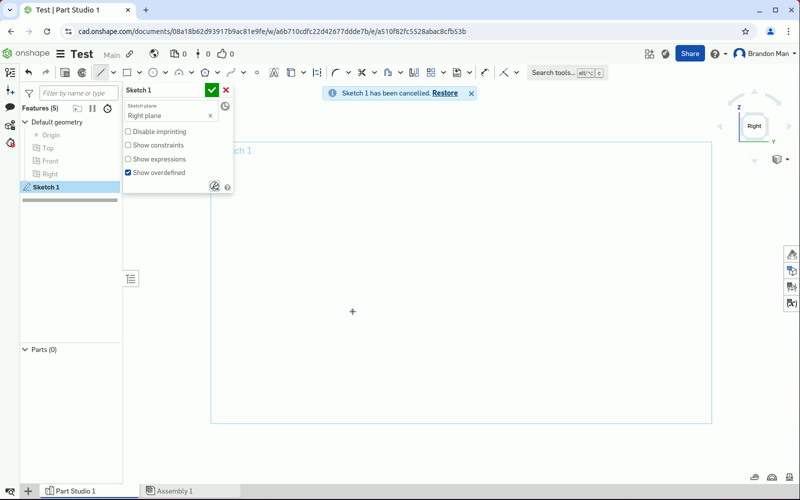
mouse_move(436, 311)
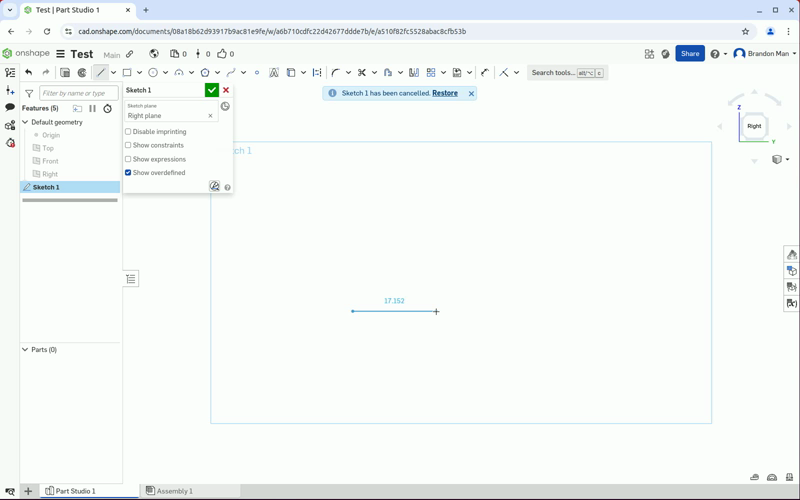
click(436, 311)
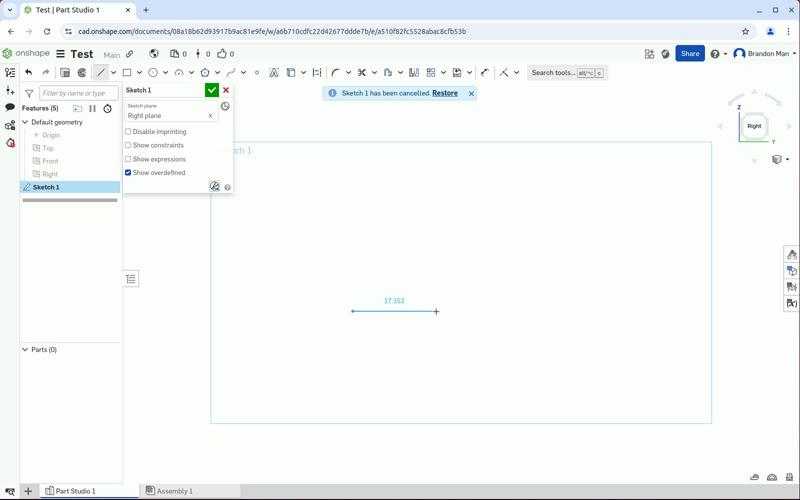
key_up(shift)
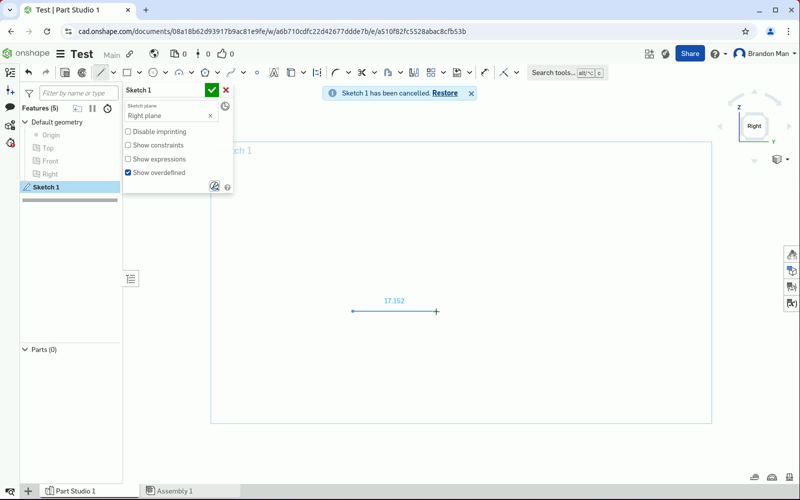
key_down(shift)
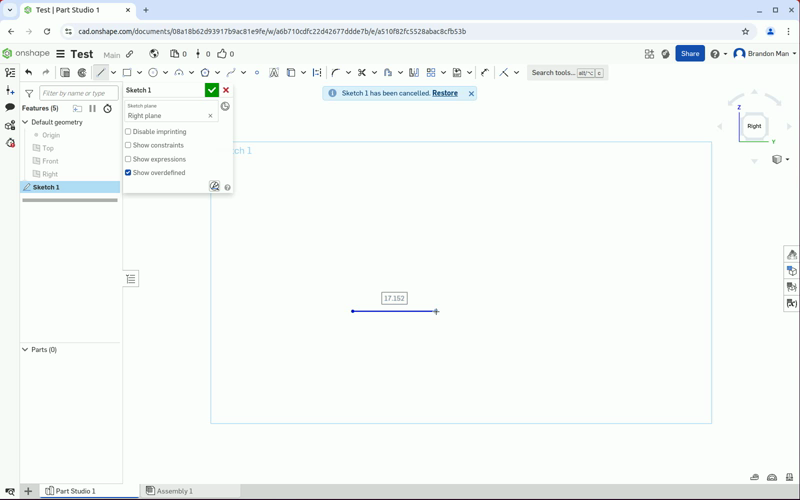
mouse_move(466, 311)
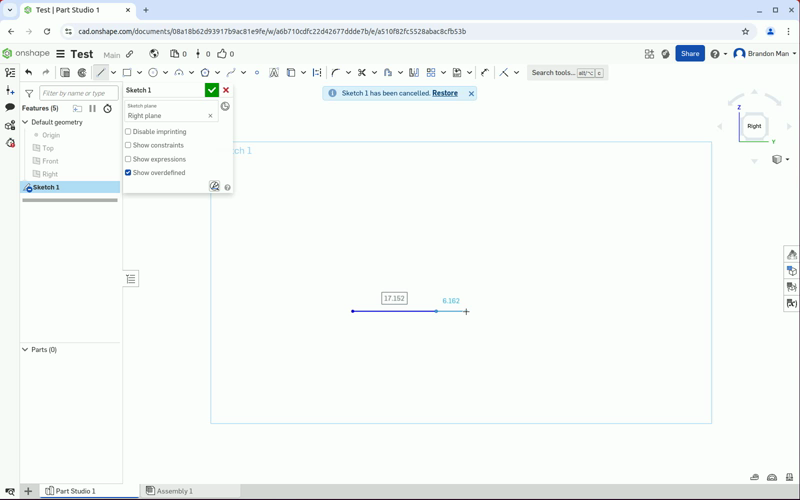
mouse_move(436, 259)
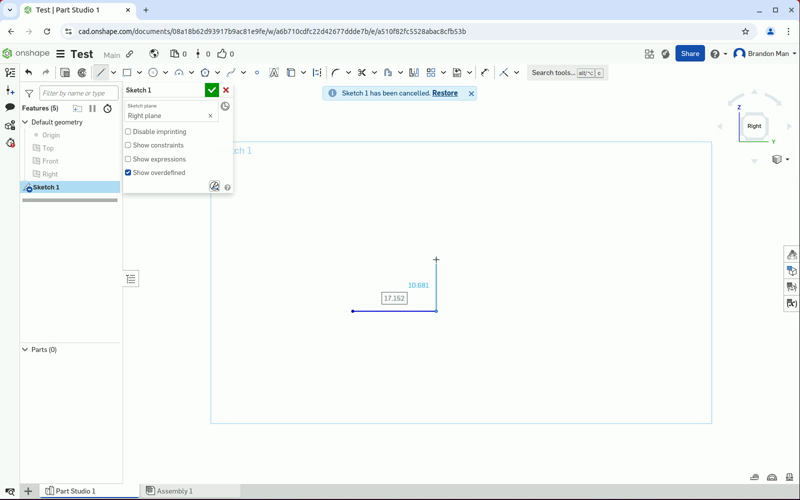
click(436, 259)
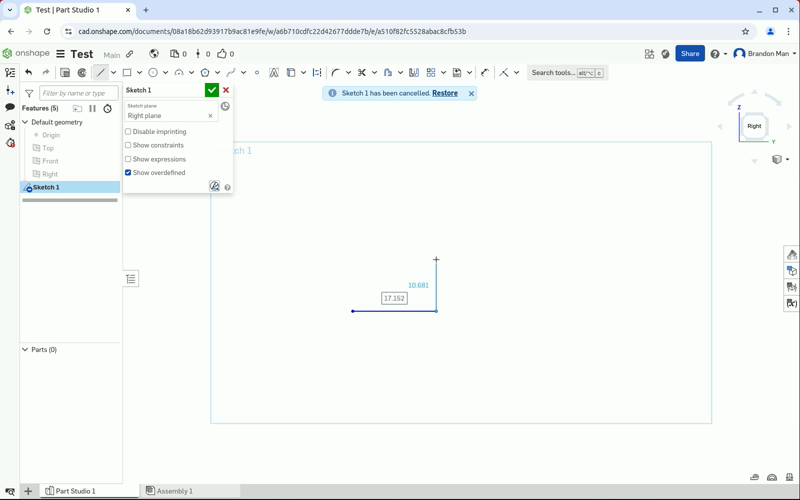
key_up(shift)
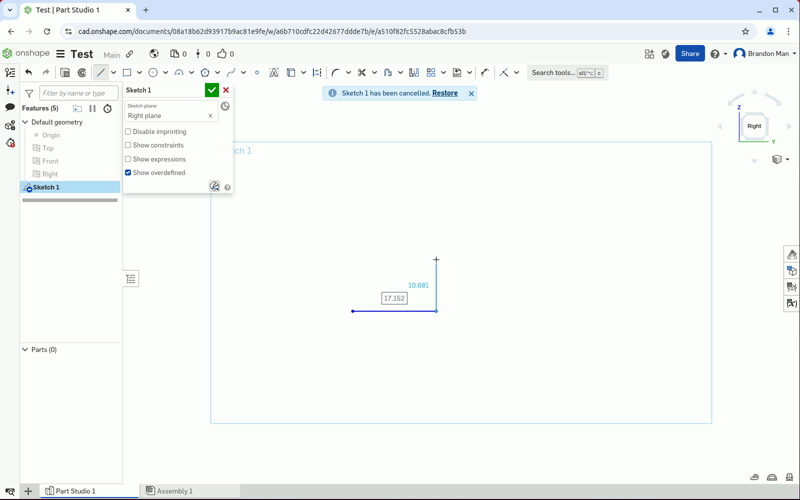
key_down(shift)
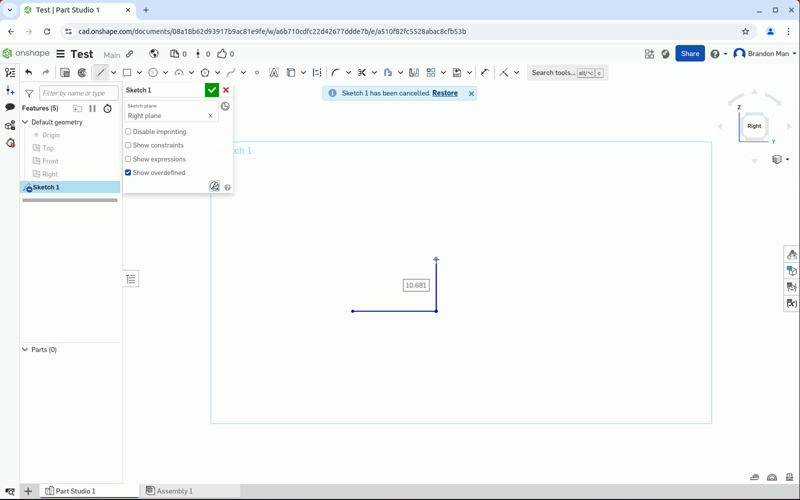
mouse_move(466, 259)
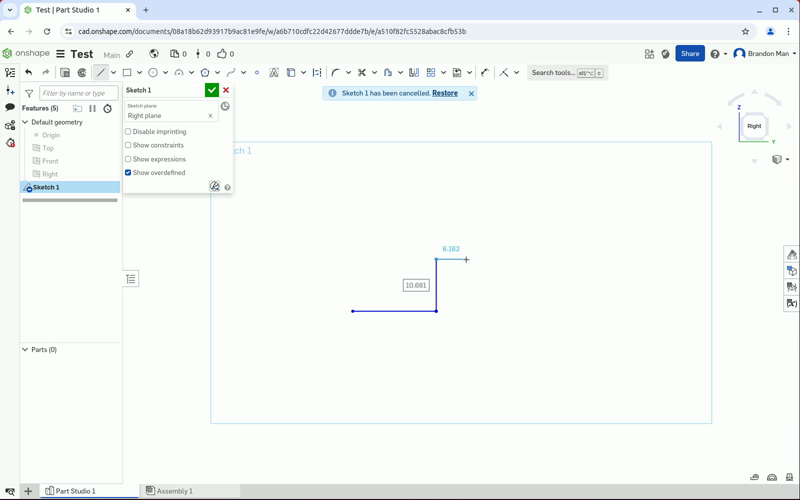
mouse_move(461, 259)
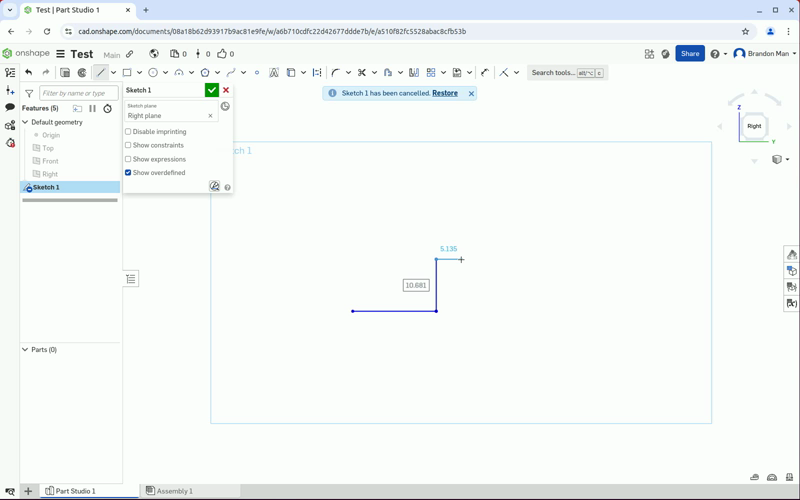
click(461, 259)
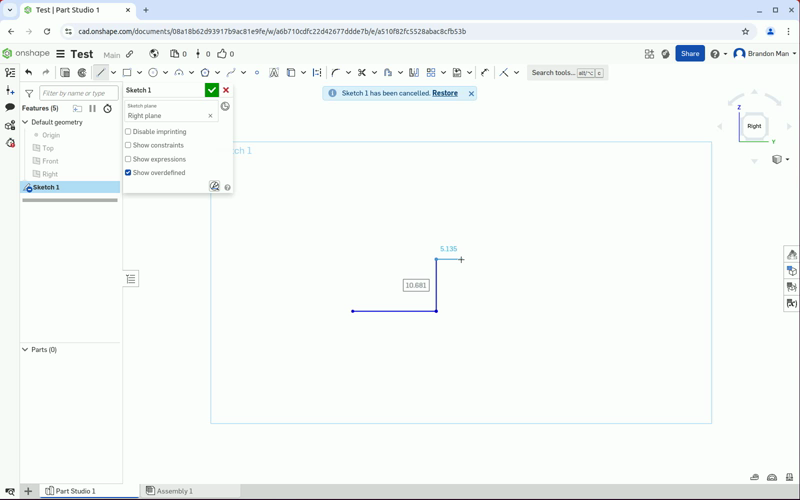
key_up(shift)
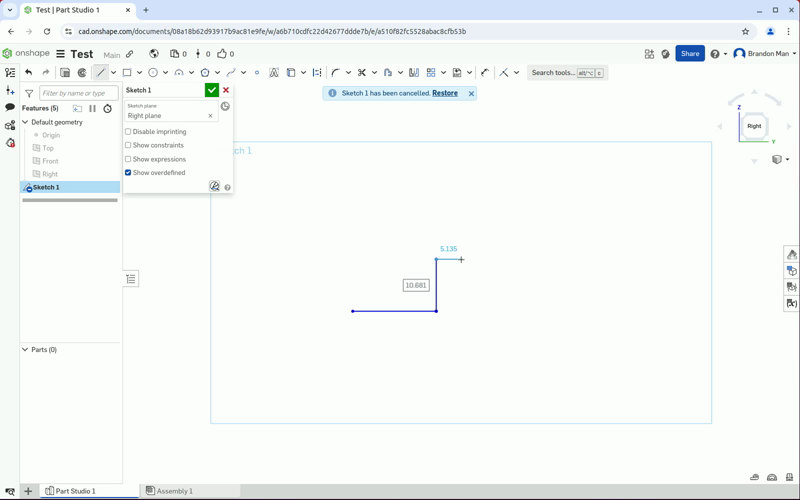
key_down(shift)
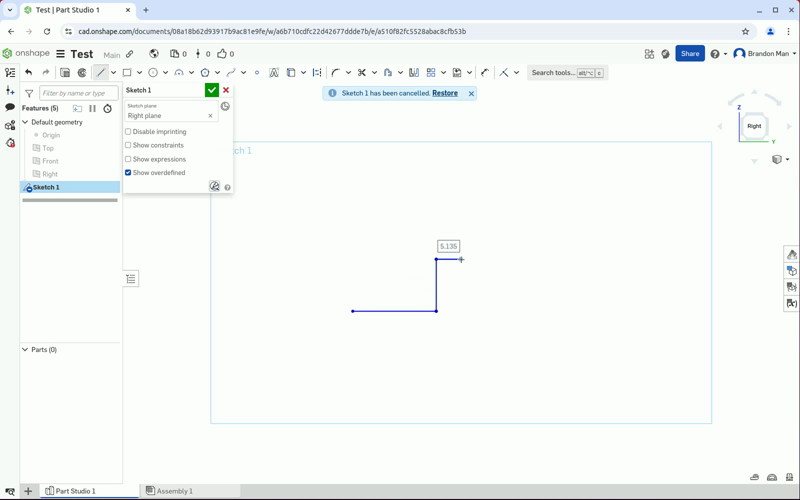
mouse_move(491, 259)
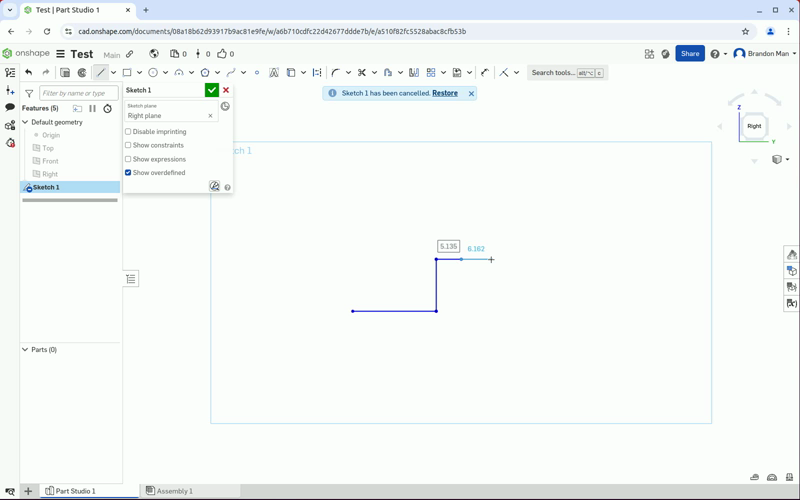
mouse_move(483, 259)
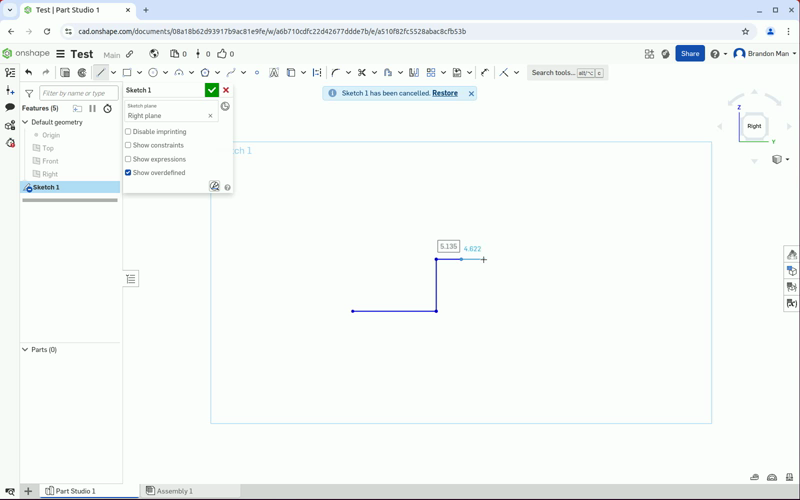
click(483, 259)
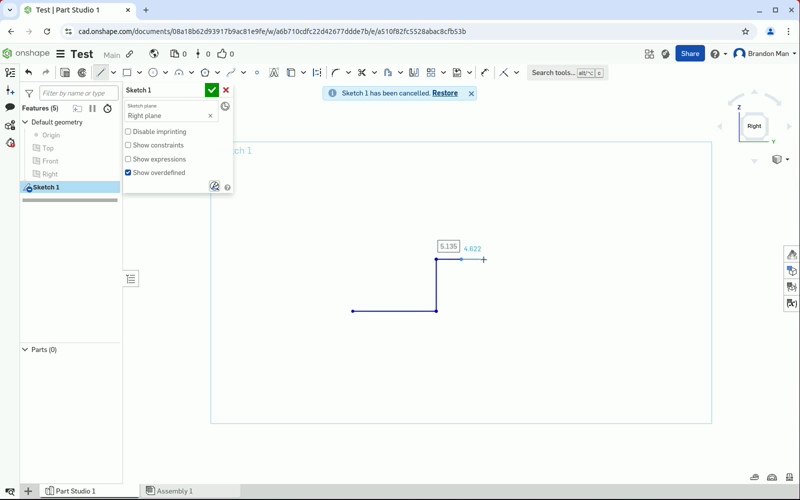
key_up(shift)
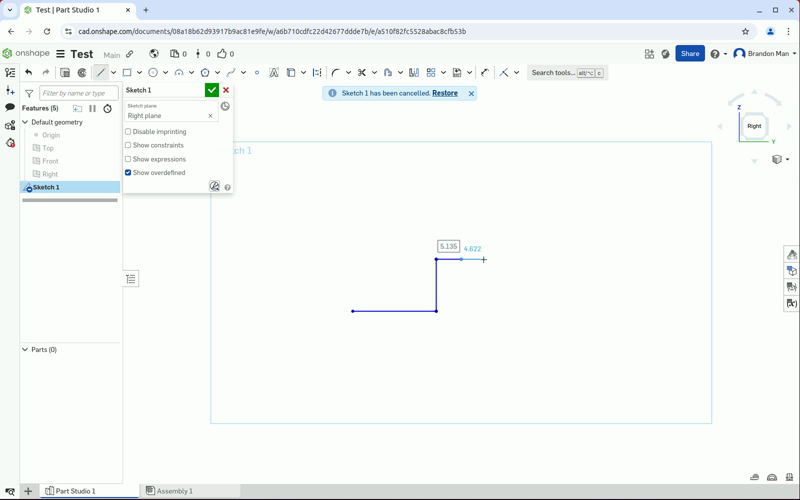
key_down(shift)
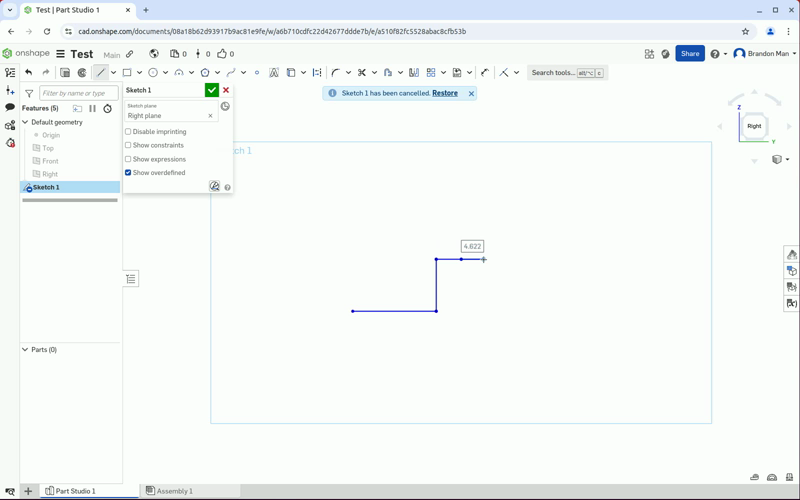
mouse_move(513, 259)
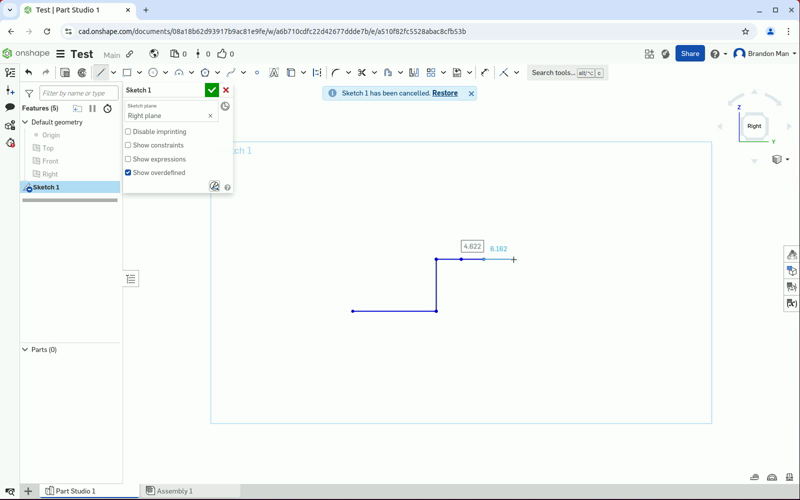
mouse_move(483, 311)
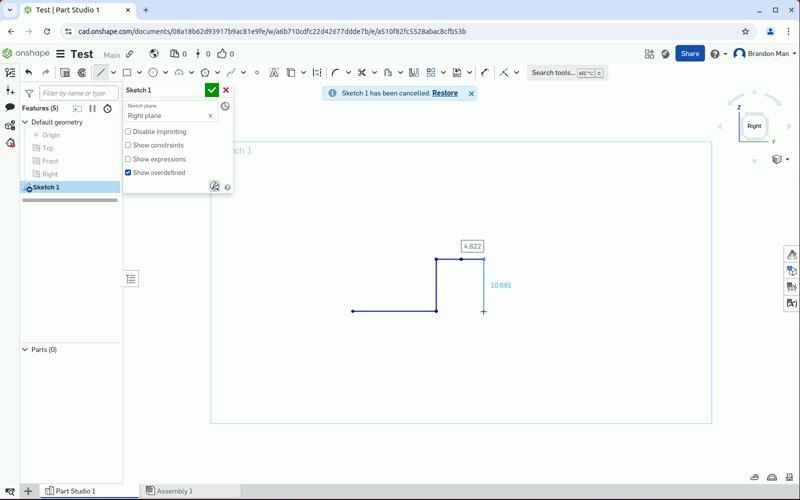
click(483, 311)
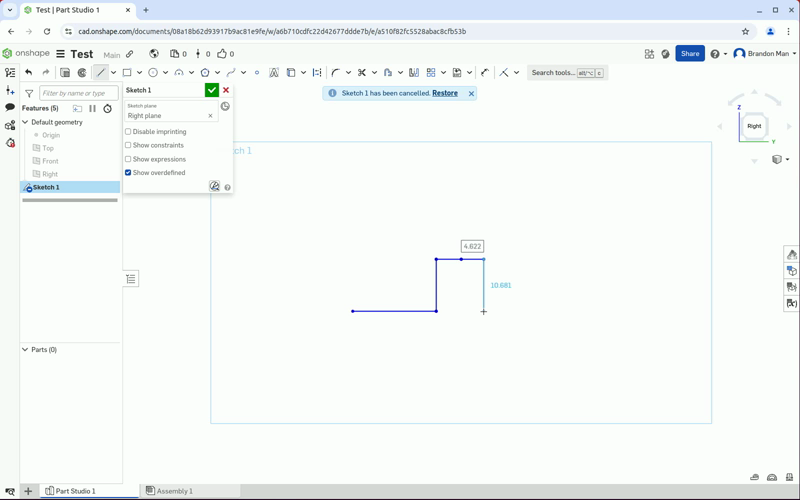
key_up(shift)
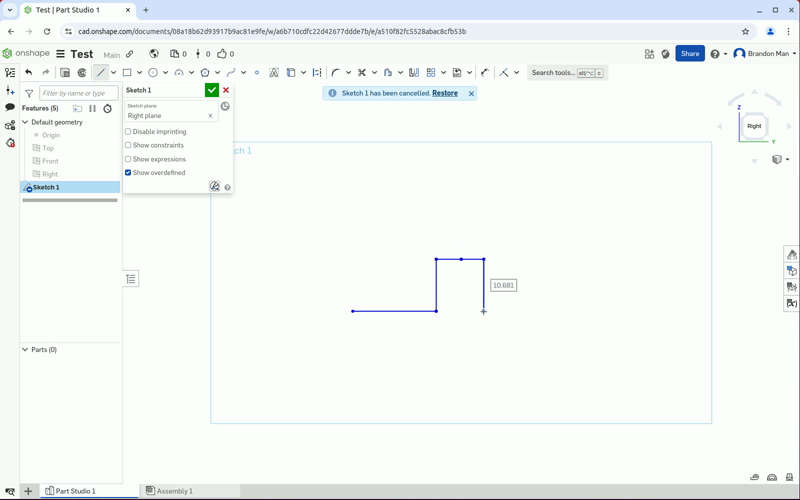
key_down(shift)
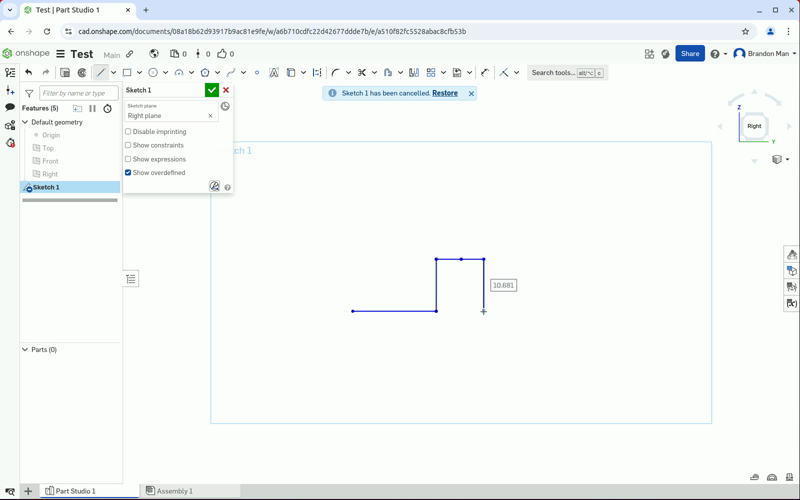
mouse_move(567, 311)
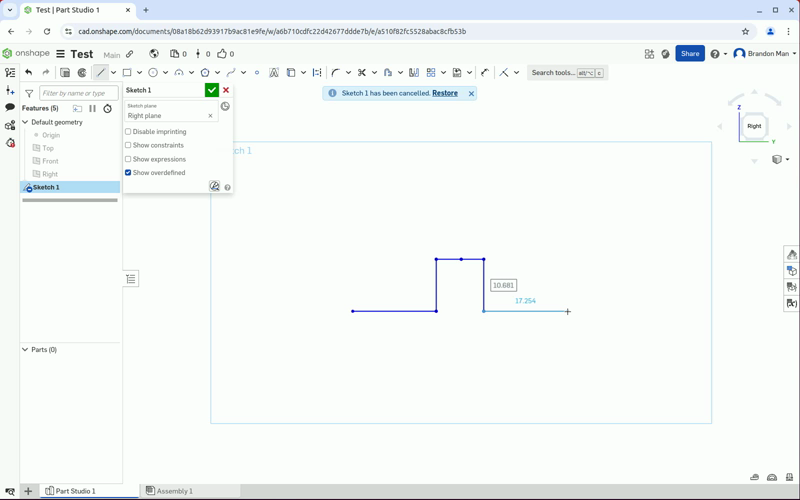
click(567, 311)
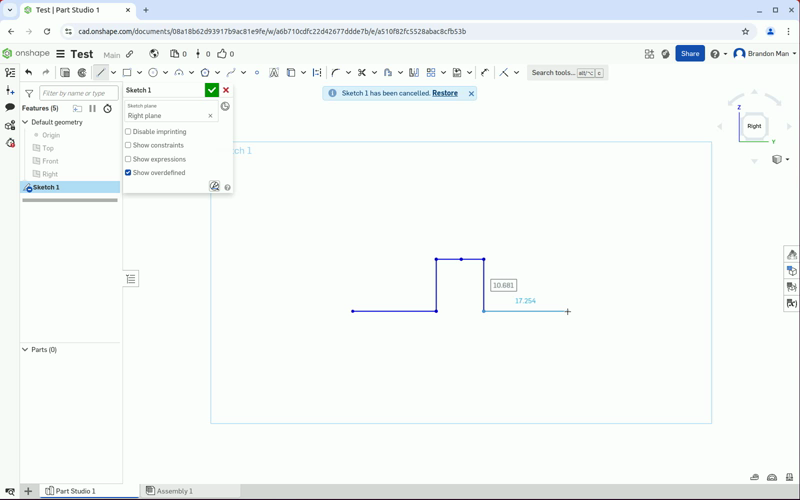
key_up(shift)
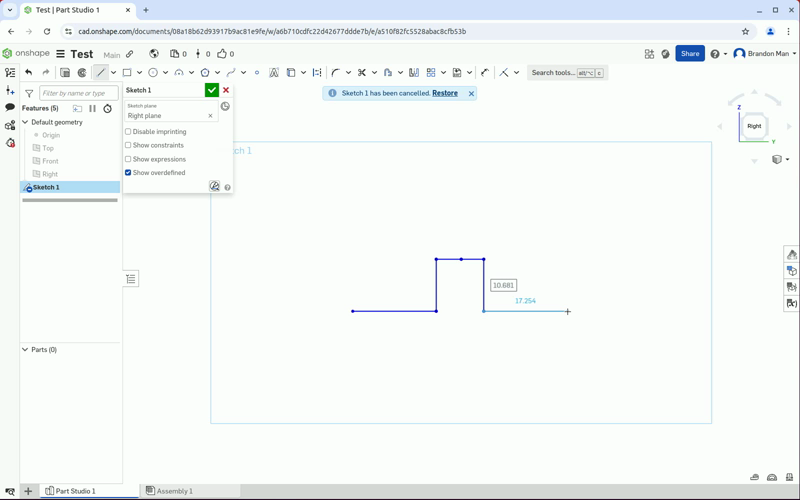
key_down(shift)
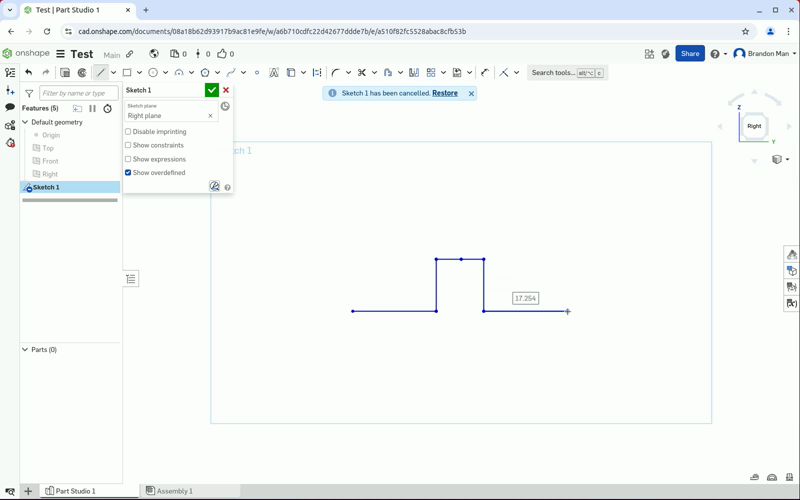
mouse_move(589, 311)
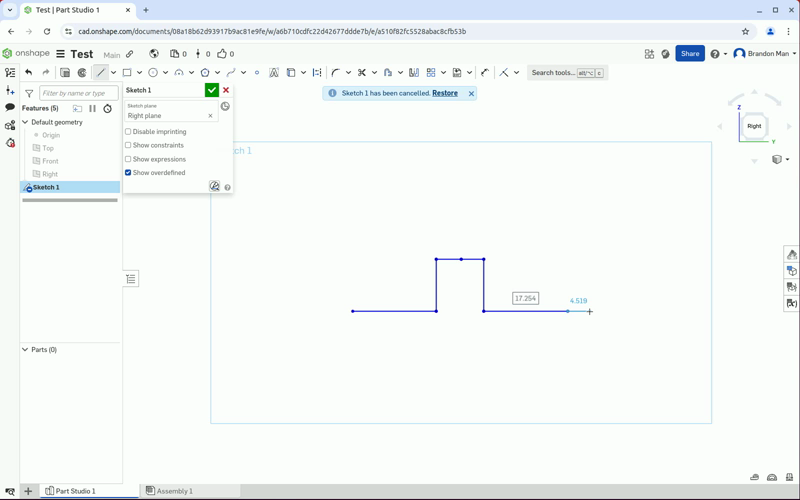
mouse_move(567, 284)
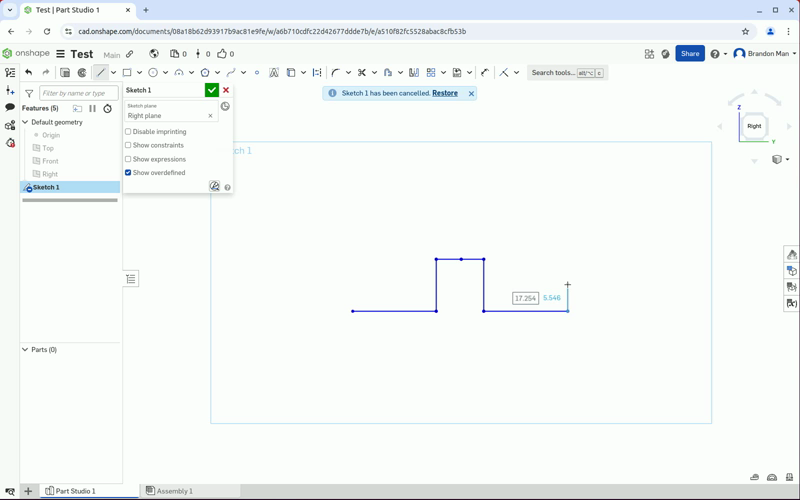
click(567, 284)
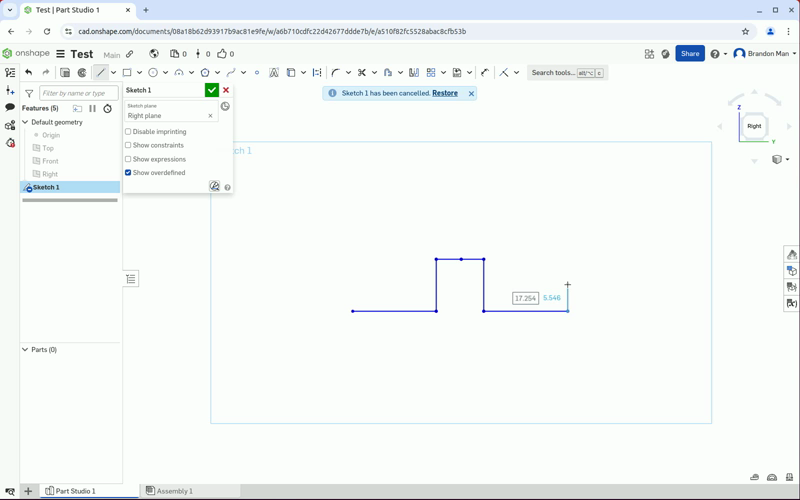
key_up(shift)
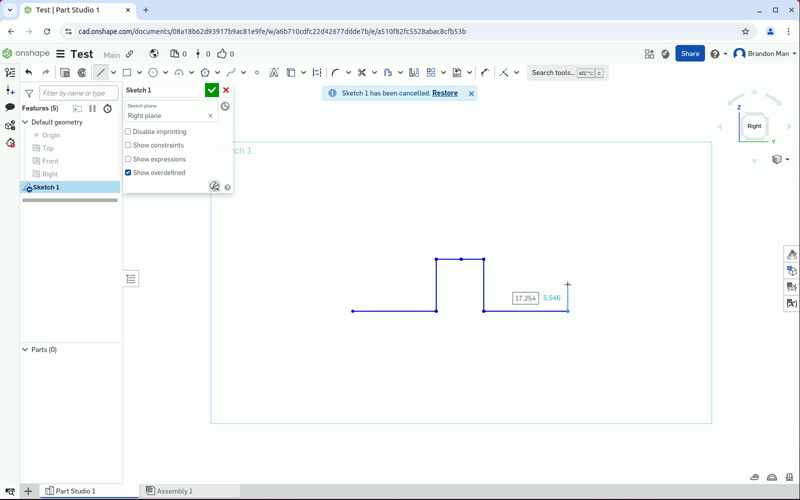
key(esc)
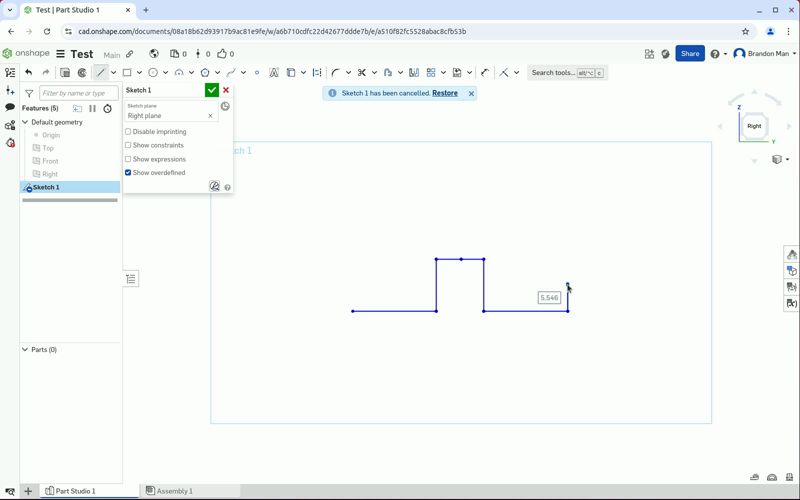
key(a)
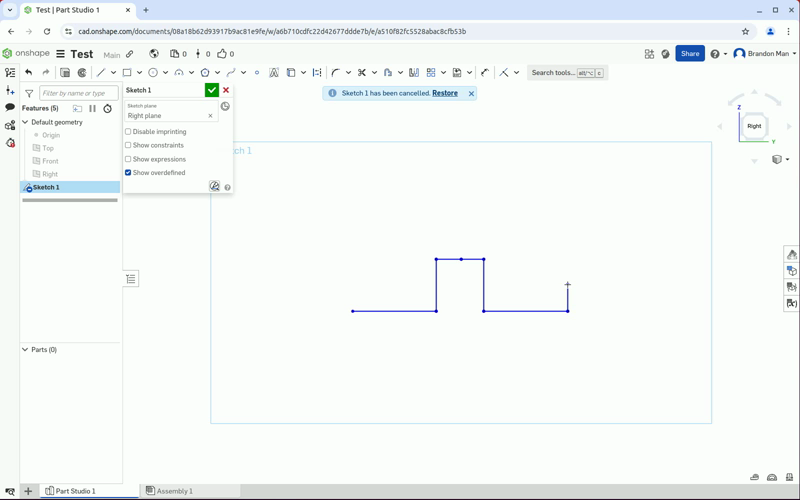
mouse_move(567, 284)
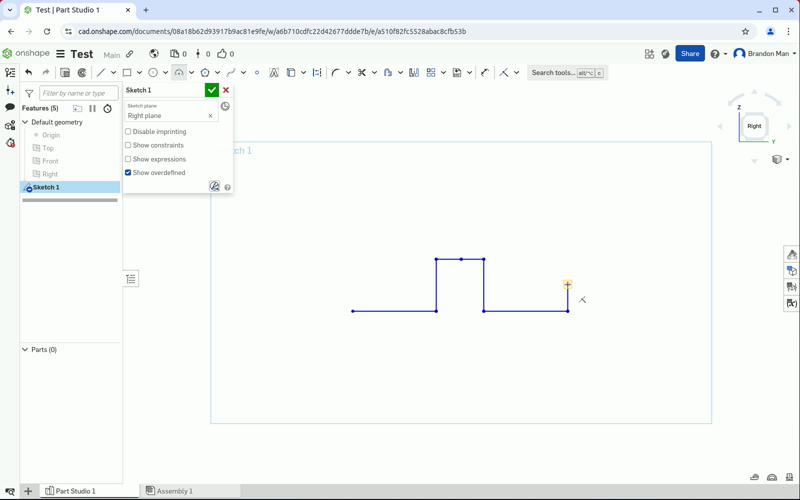
click(567, 284)
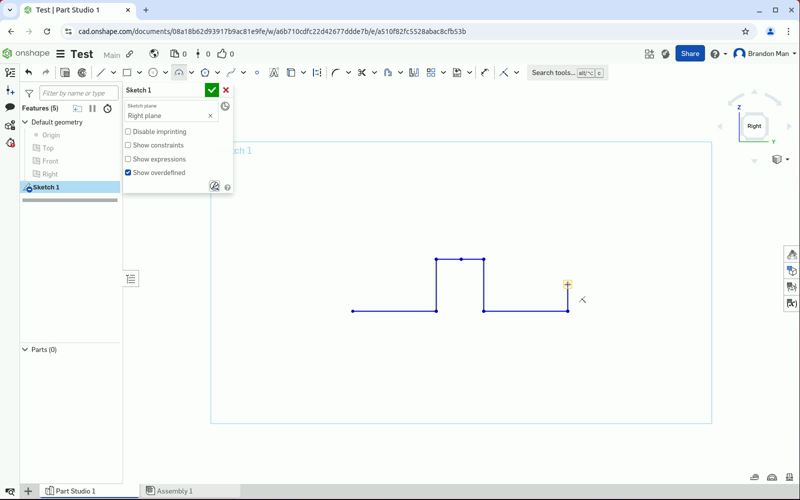
key_down(shift)
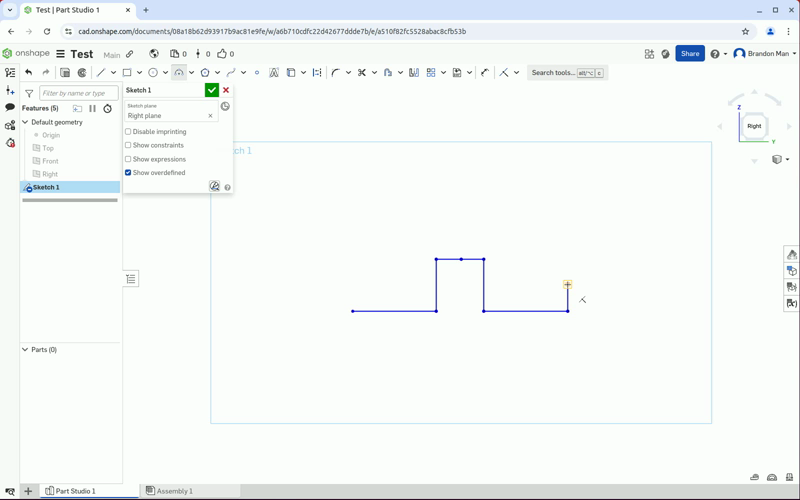
mouse_move(352, 284)
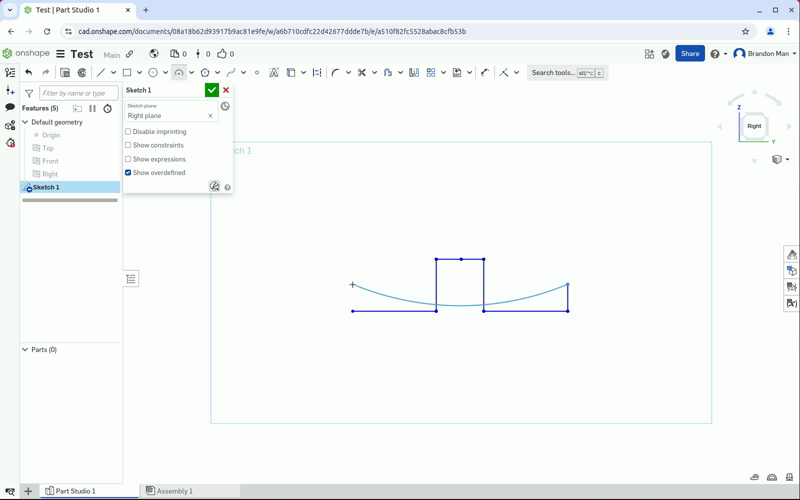
click(352, 284)
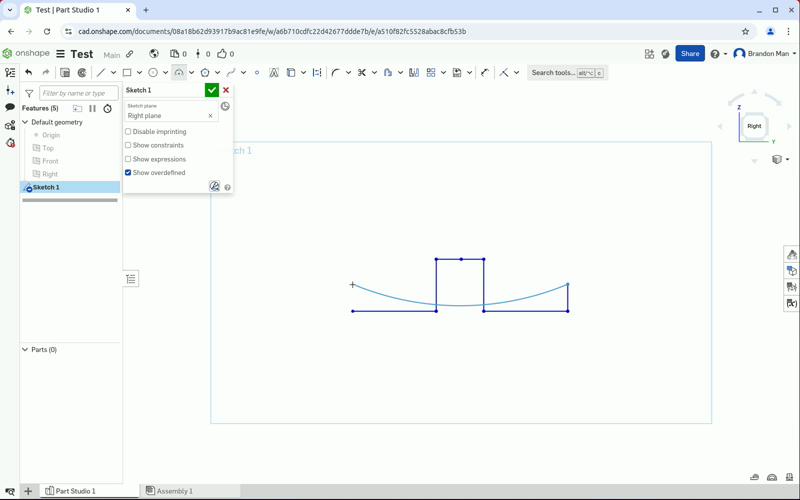
mouse_move(460, 176)
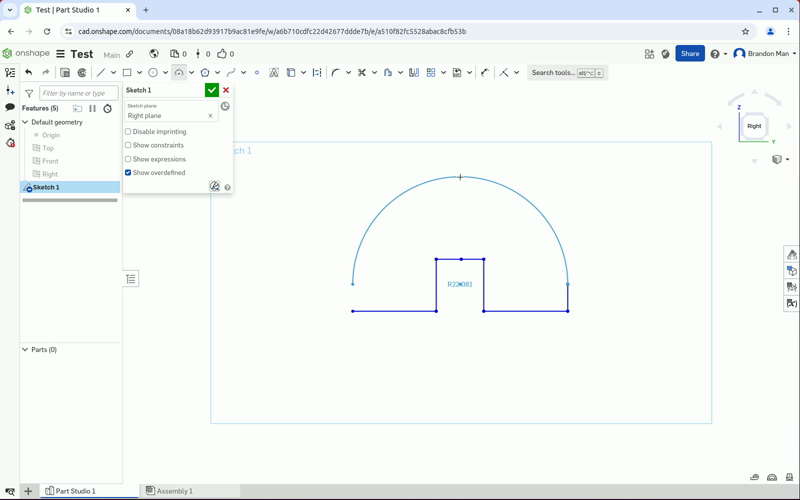
click(460, 176)
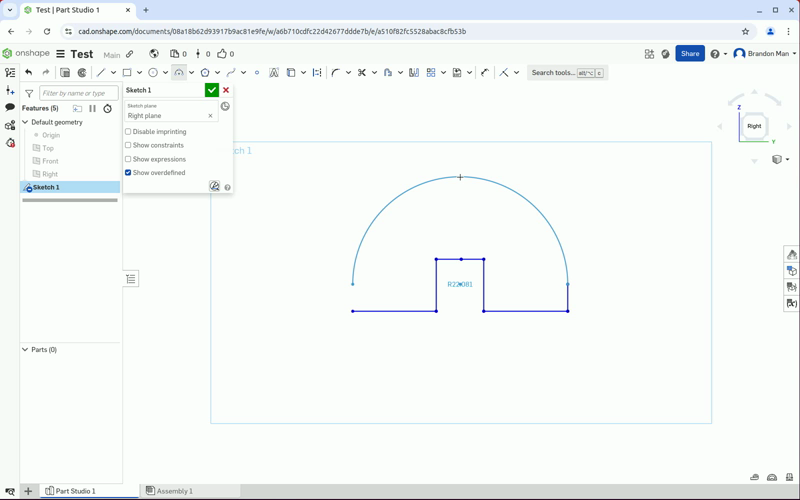
key_up(shift)
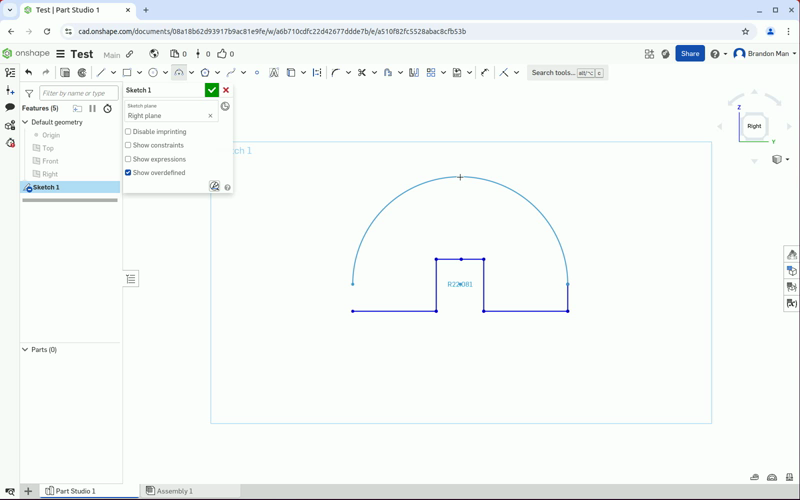
key(esc)
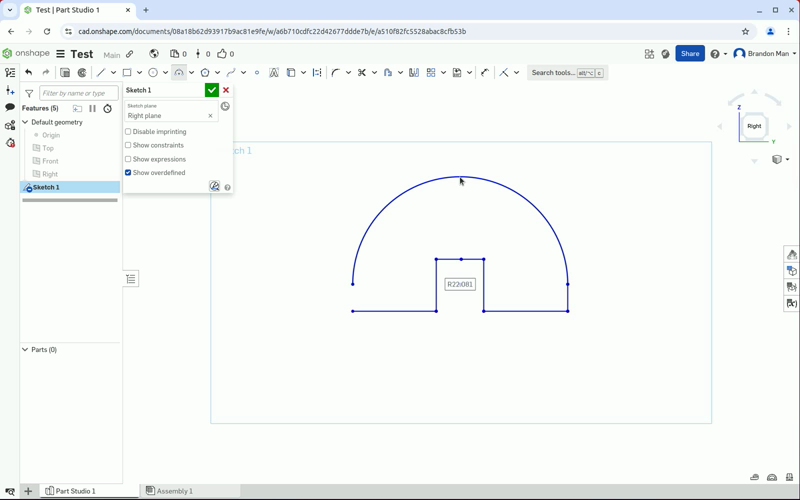
key(l)
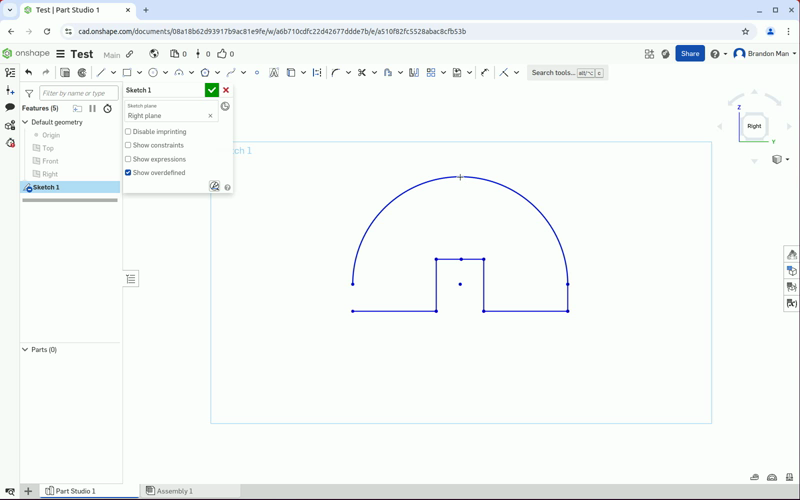
mouse_move(352, 284)
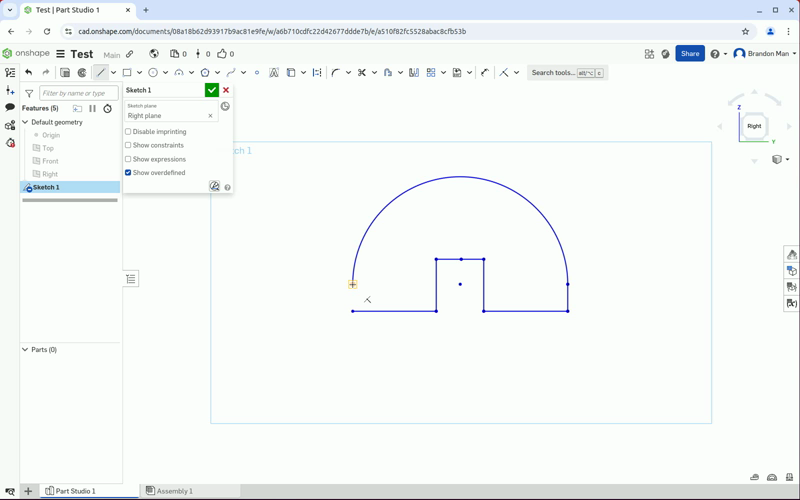
click(352, 284)
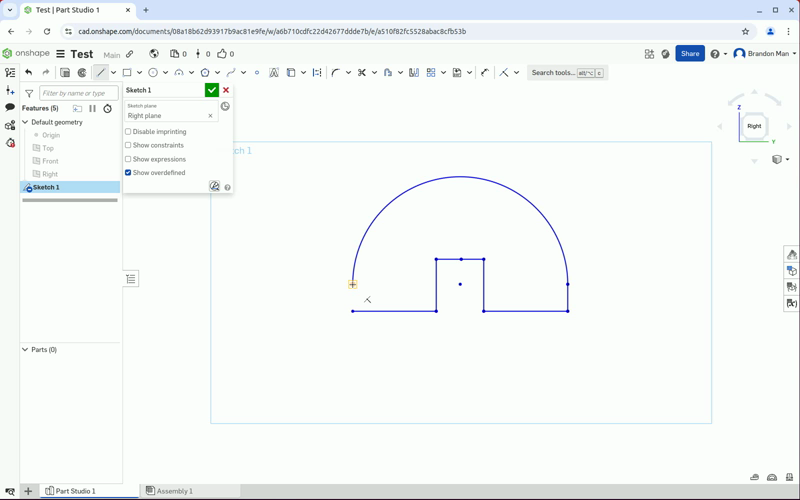
mouse_move(382, 284)
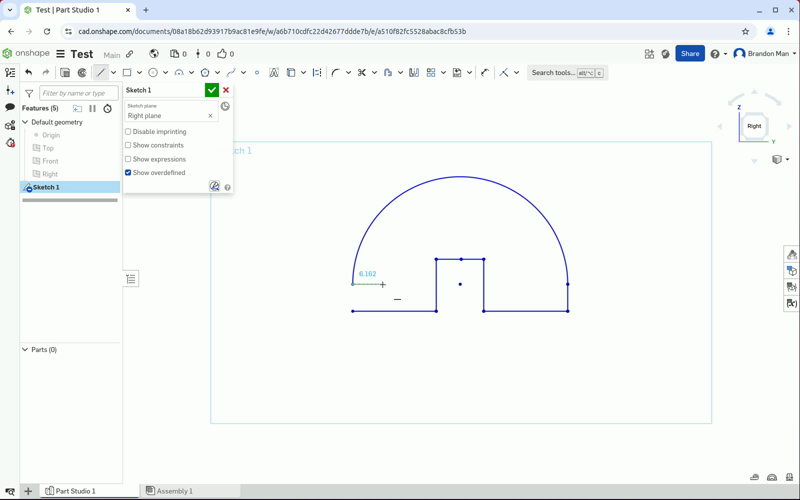
key_down(shift)
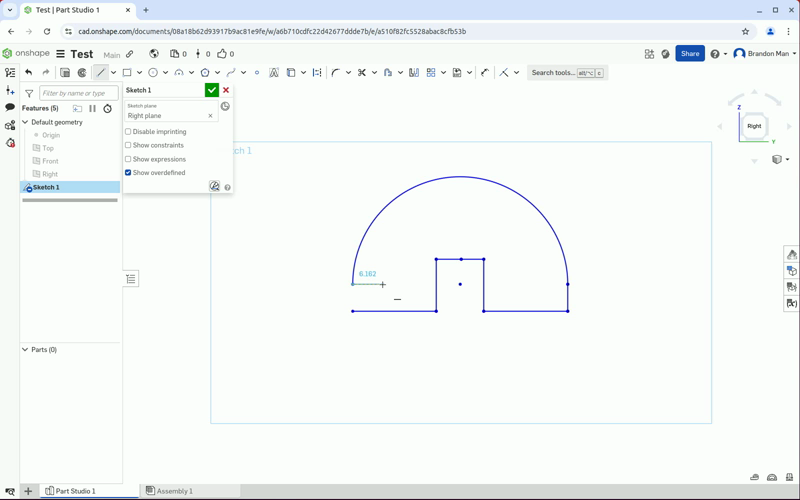
mouse_move(352, 311)
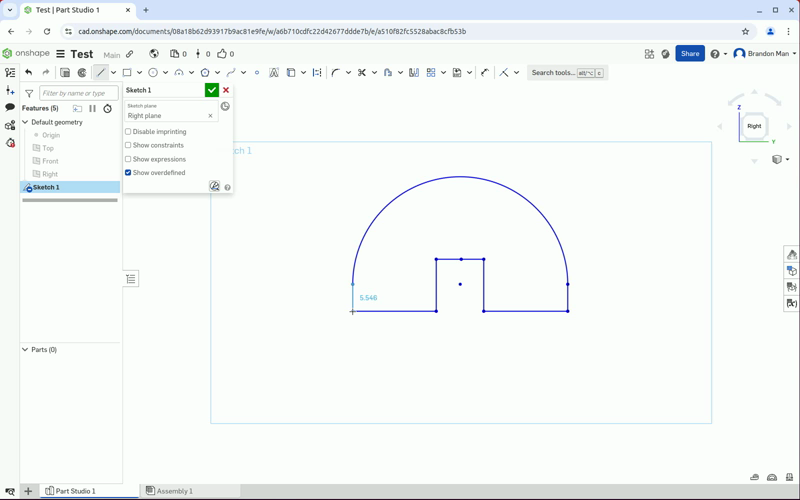
key_up(shift)
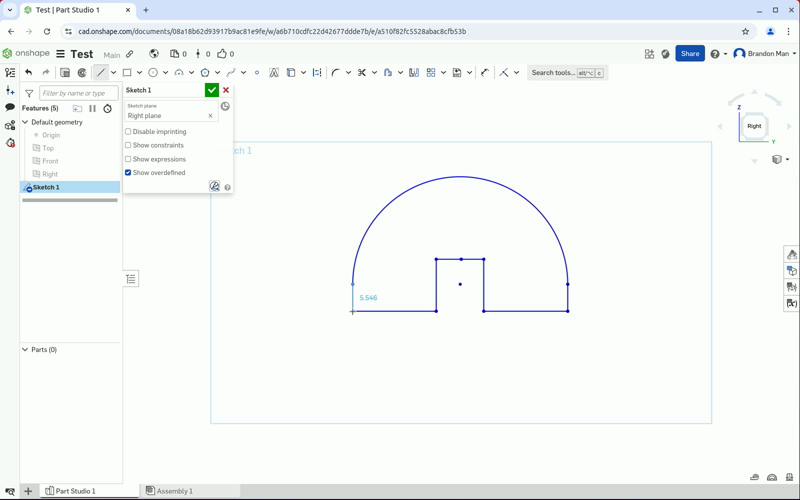
click(352, 311)
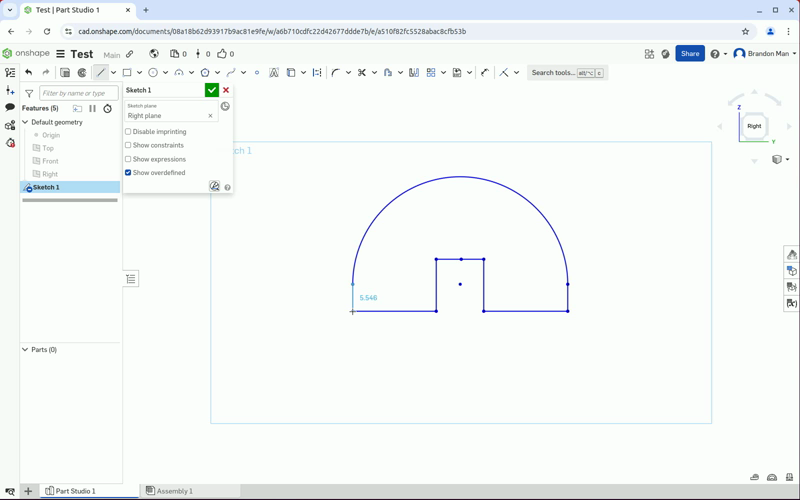
key(esc)
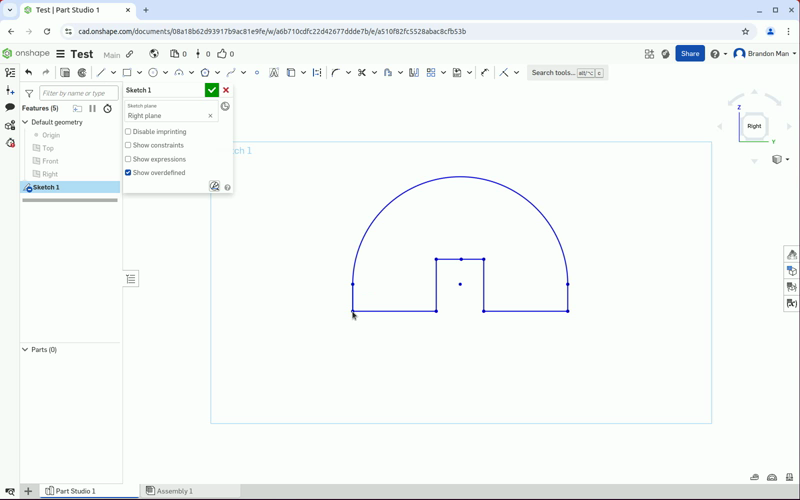
mouse_move(425, 221)
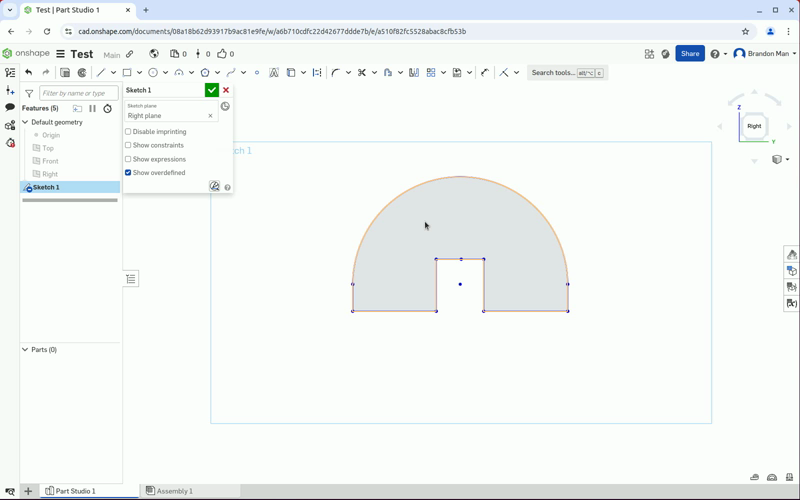
click(425, 221)
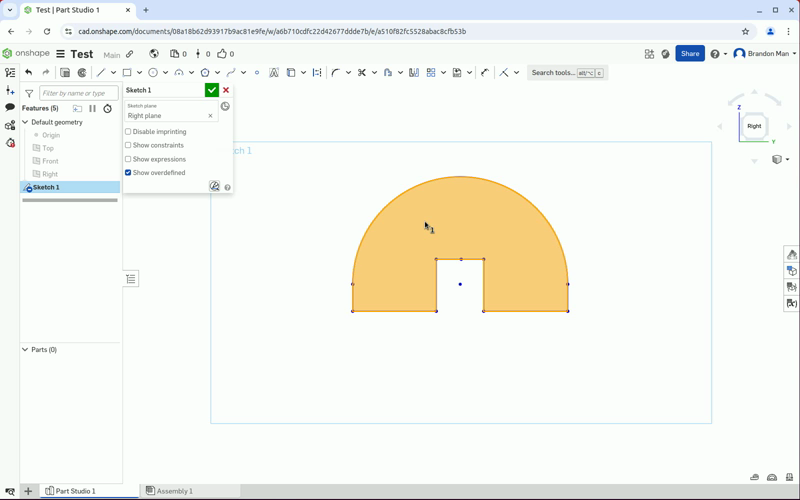
mouse_move(73, 352)
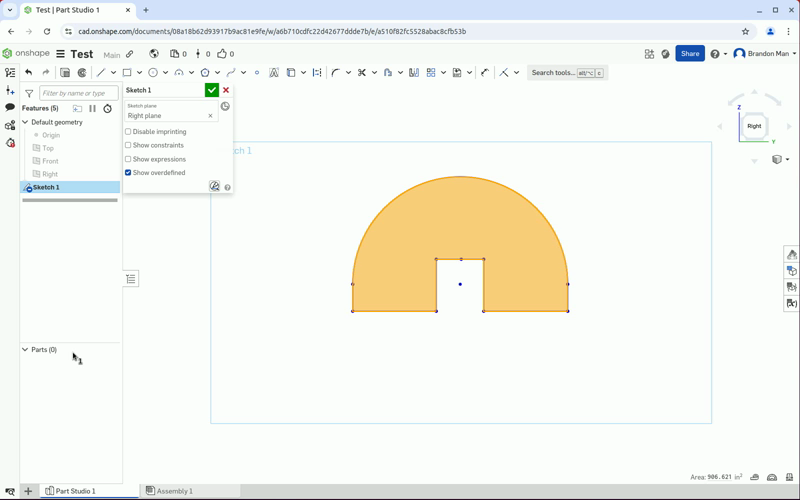
key(shift+y)
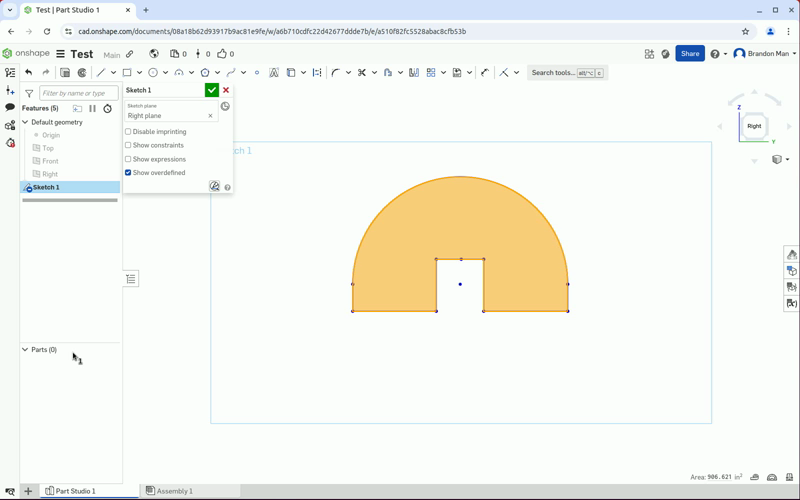
key(shift+e)
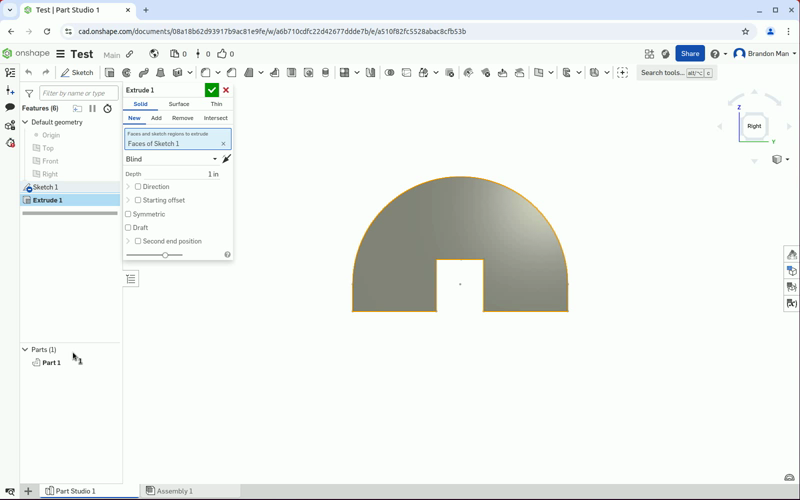
mouse_move(143, 106)
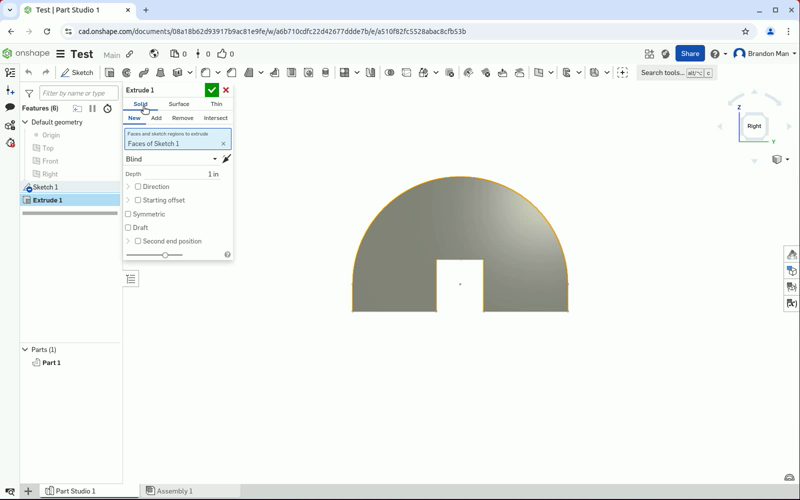
click(143, 106)
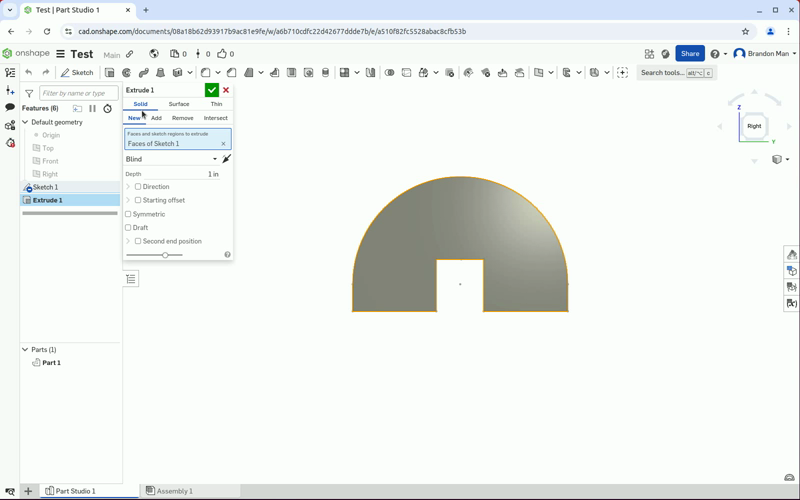
mouse_move(137, 120)
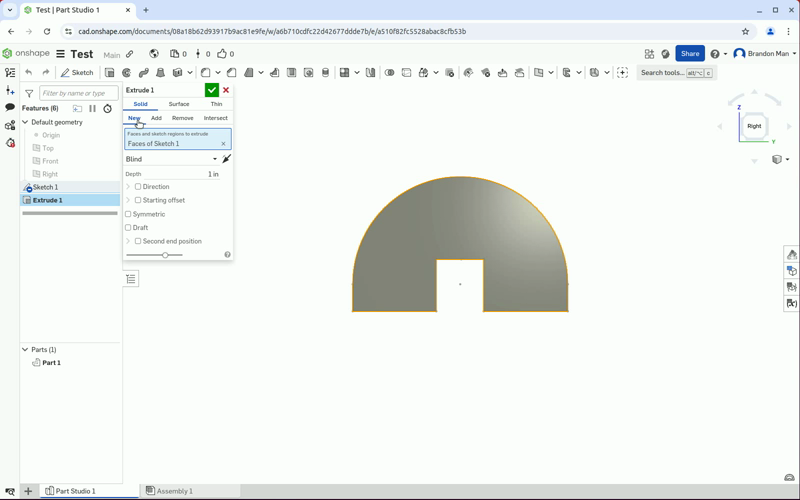
click(137, 120)
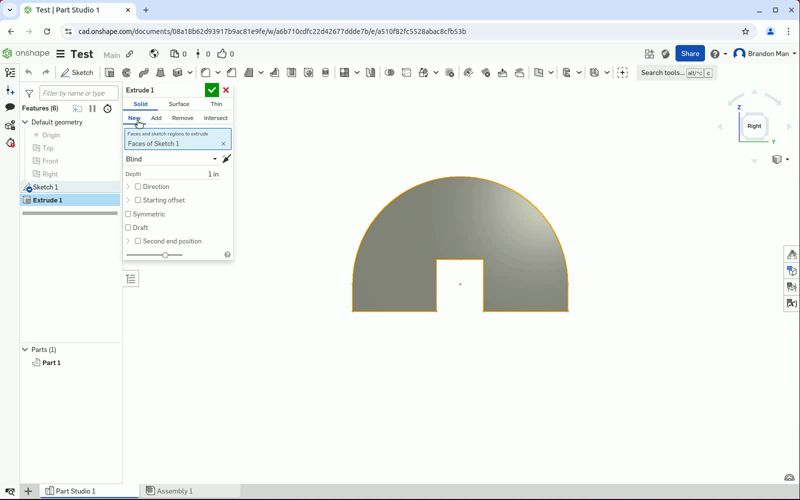
key(tab, 4)
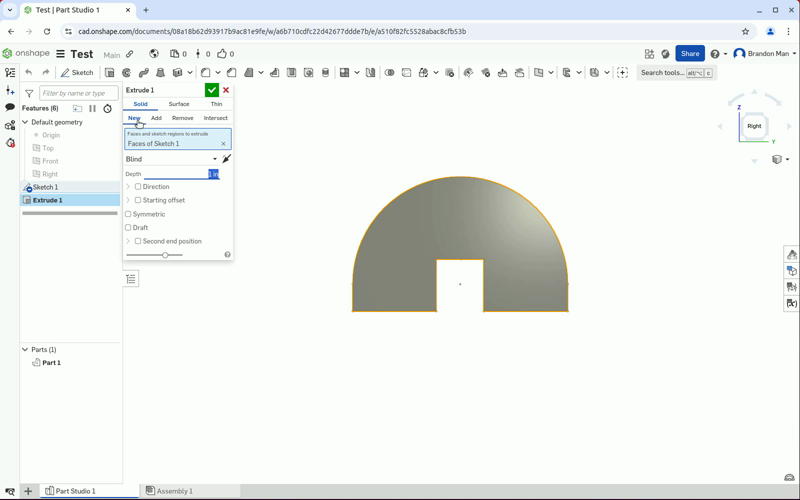
text(0.963)
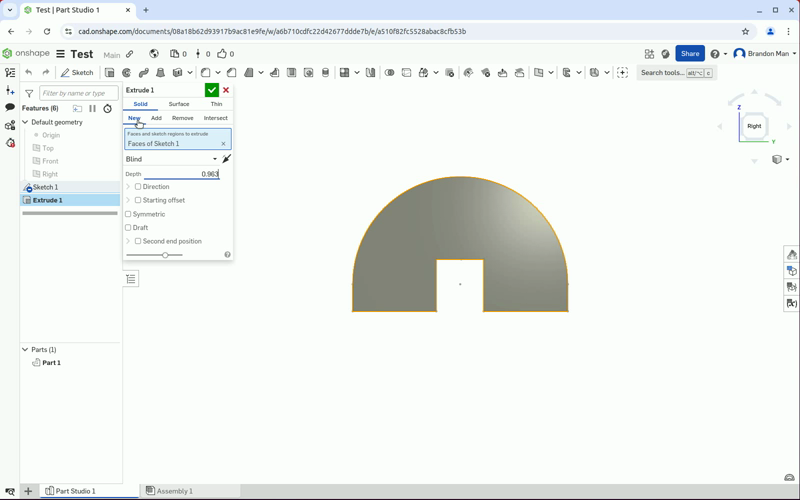
key(enter)
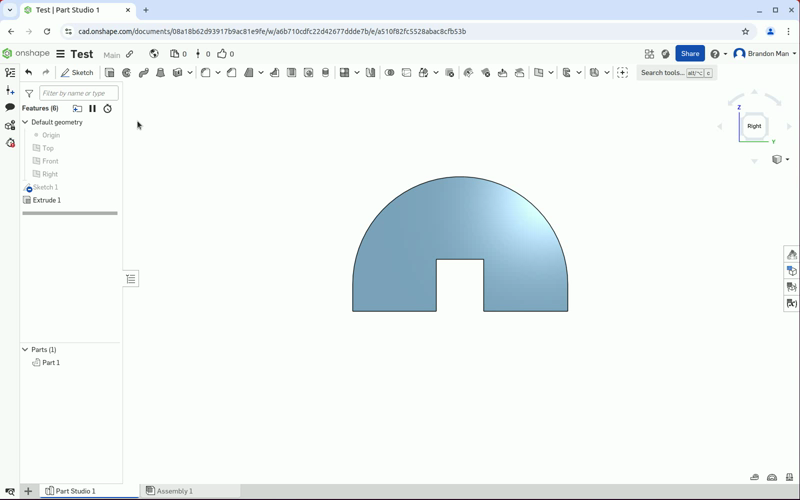
key(shift+h)
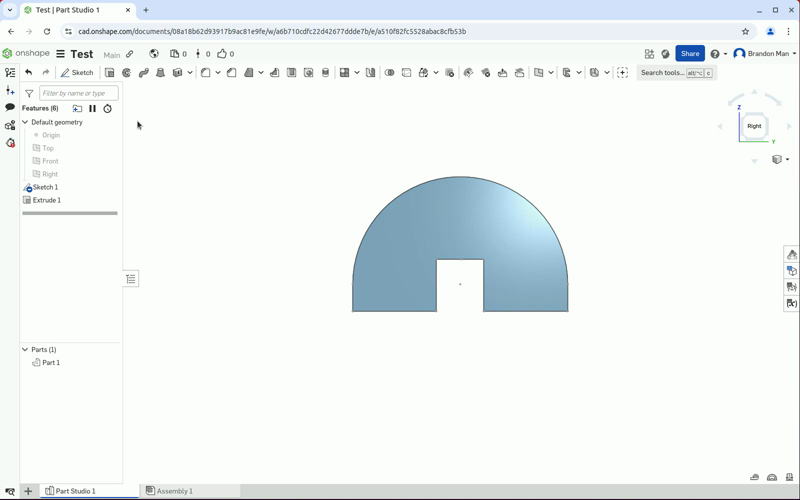
key(shift+h)
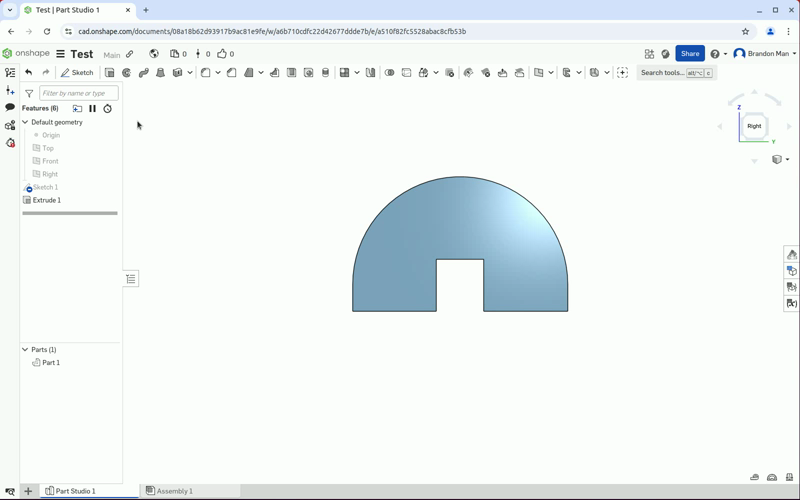
mouse_move(73, 189)
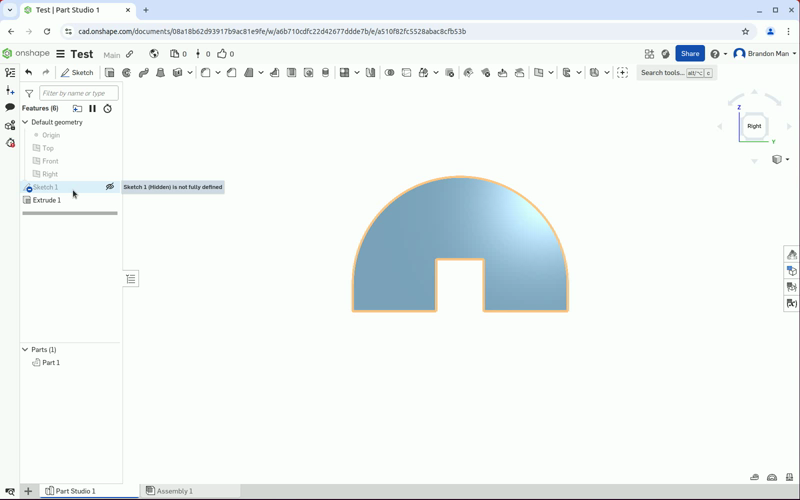
click(73, 189)
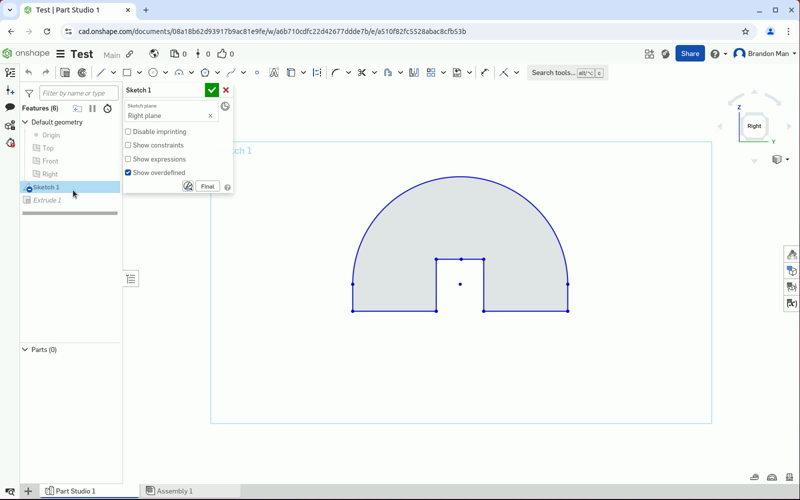
mouse_move(229, 92)
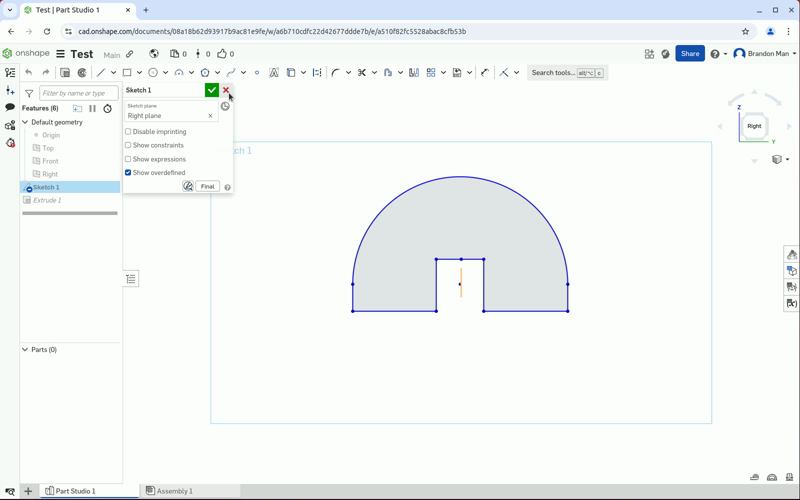
click(229, 92)
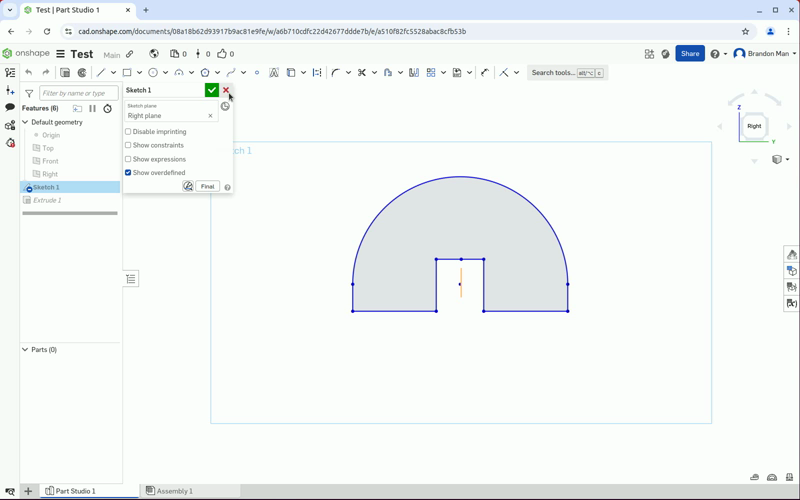
key(shift+s)
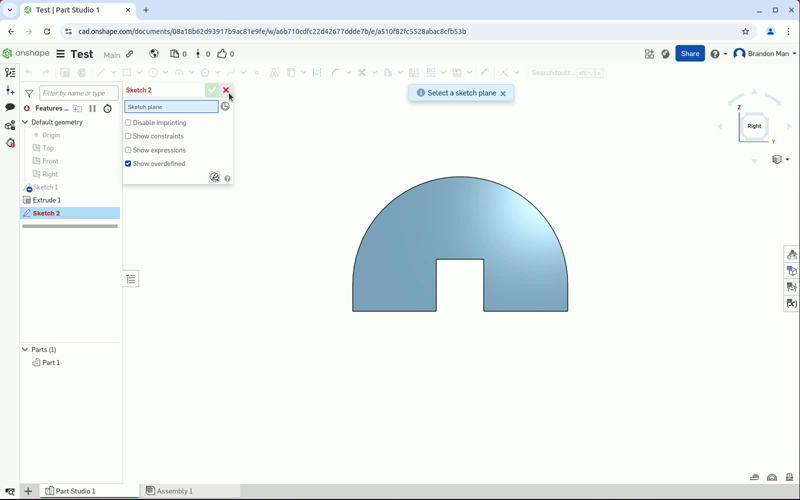
mouse_move(73, 176)
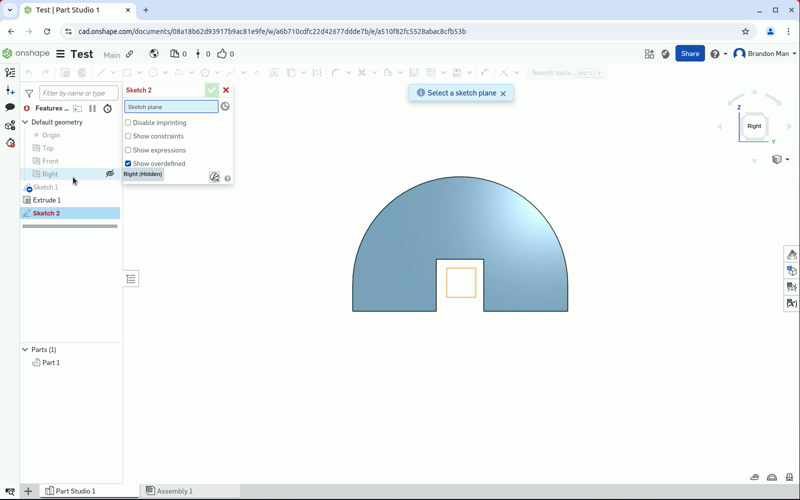
click(73, 176)
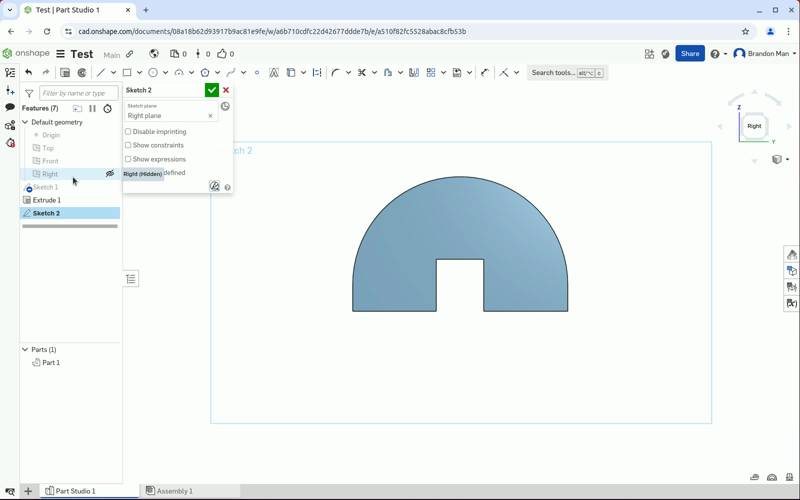
mouse_move(73, 352)
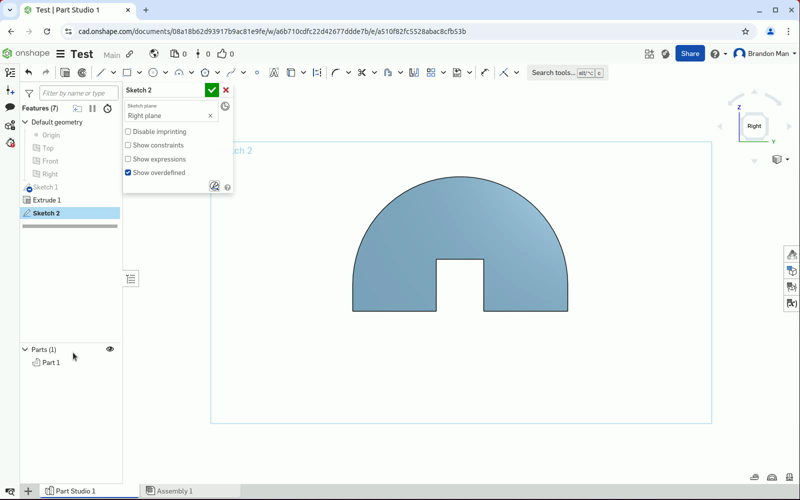
key(y)
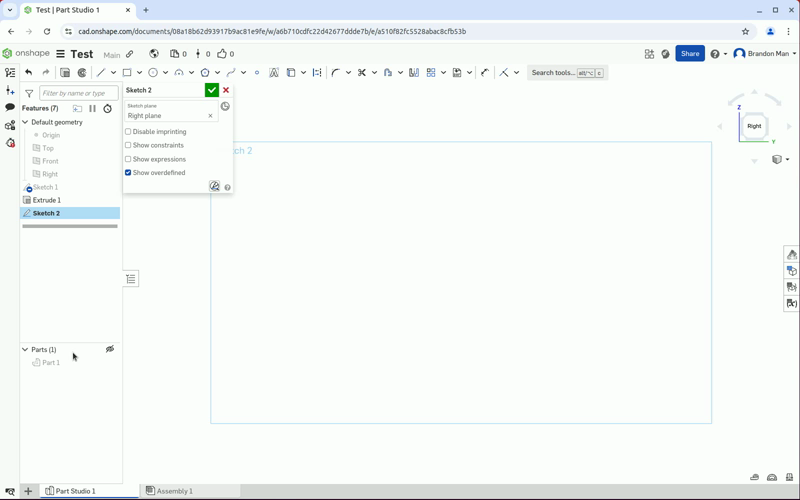
key(l)
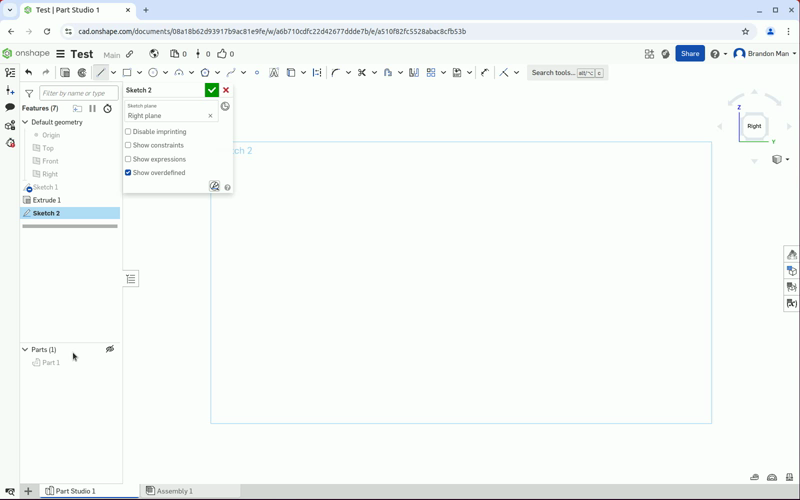
key_down(shift)
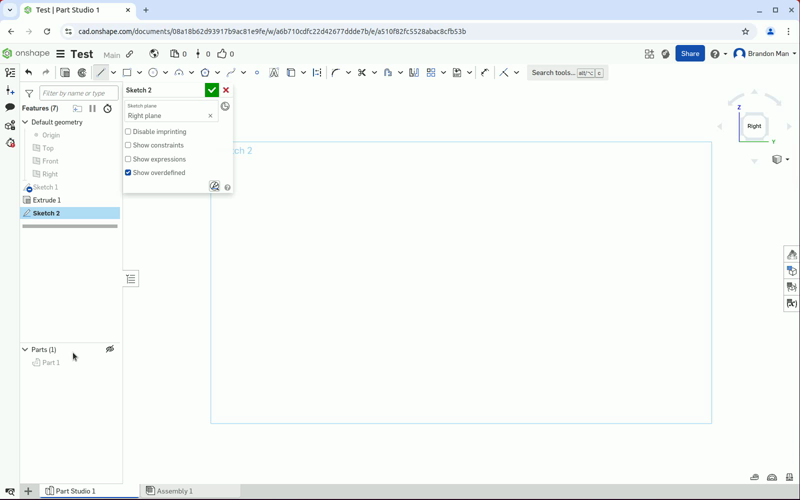
mouse_move(348, 311)
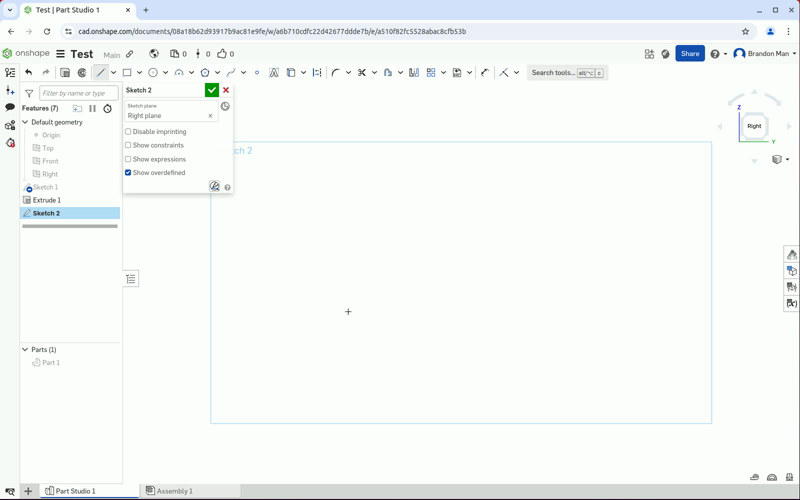
click(348, 311)
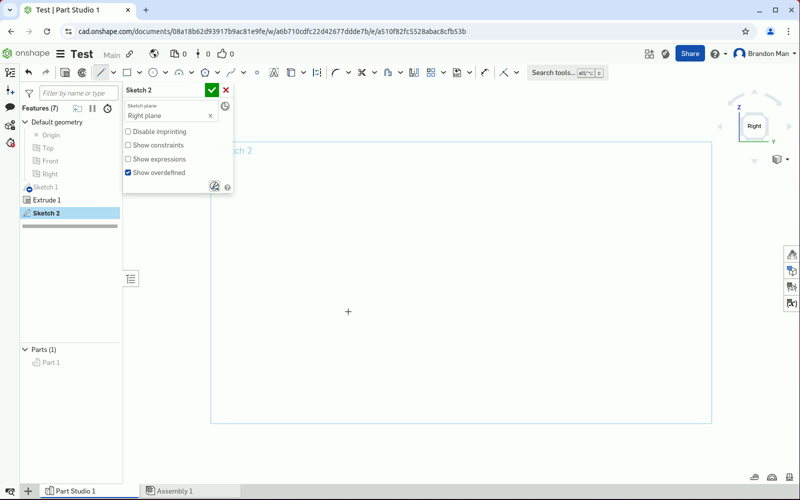
key_up(shift)
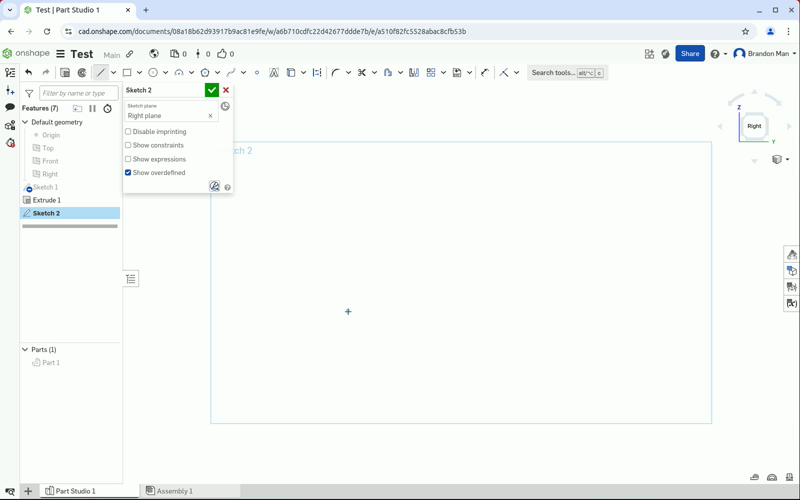
key_down(shift)
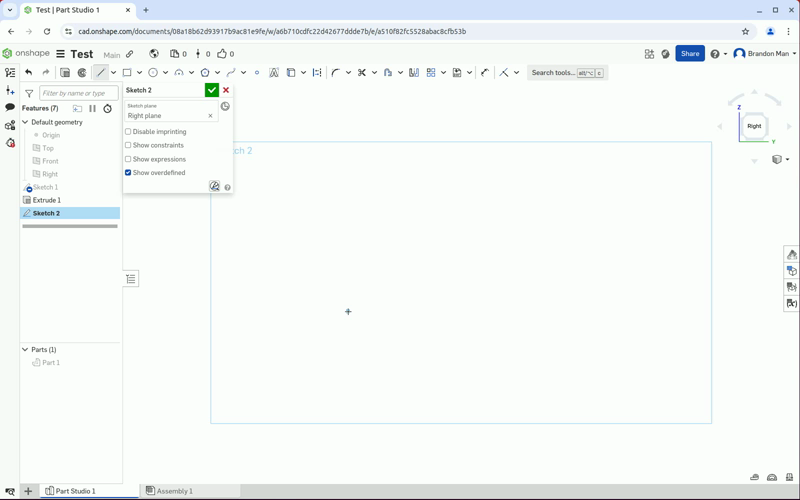
mouse_move(378, 311)
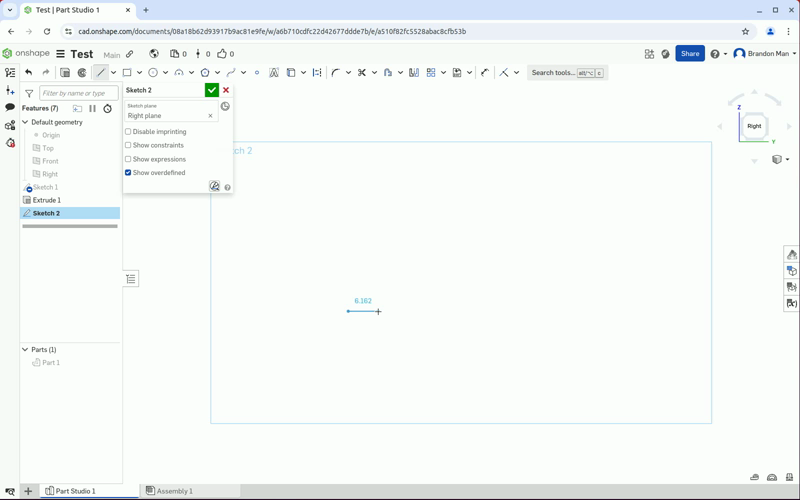
mouse_move(353, 311)
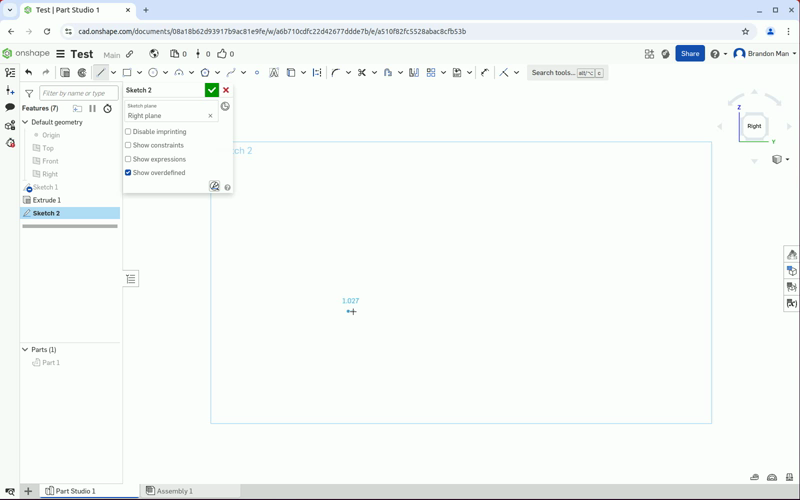
scroll(6)
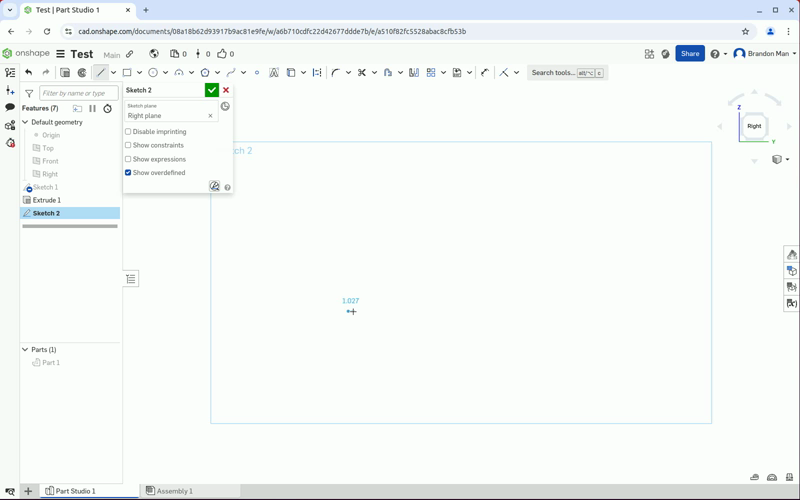
scroll(6)
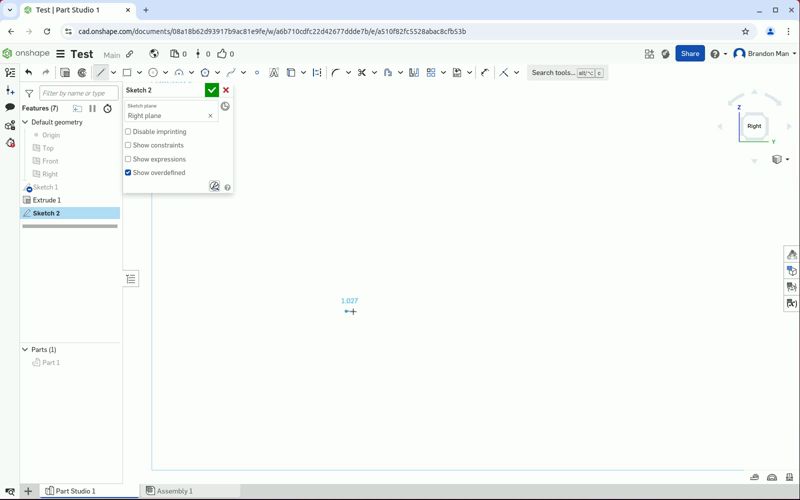
scroll(6)
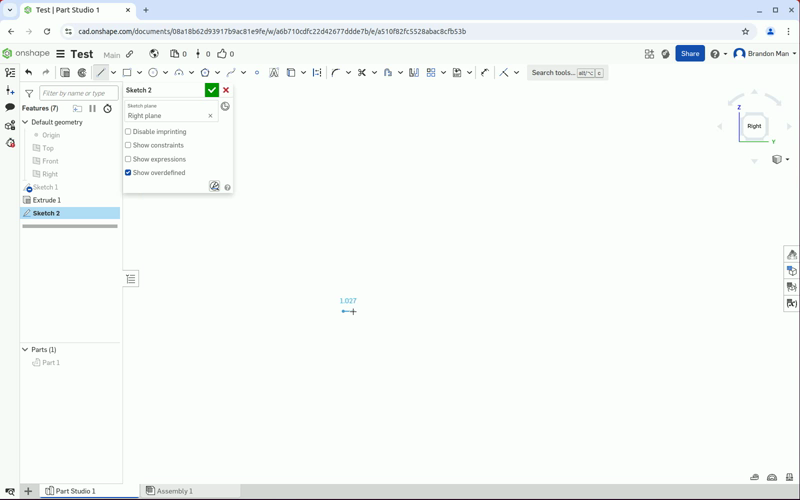
scroll(6)
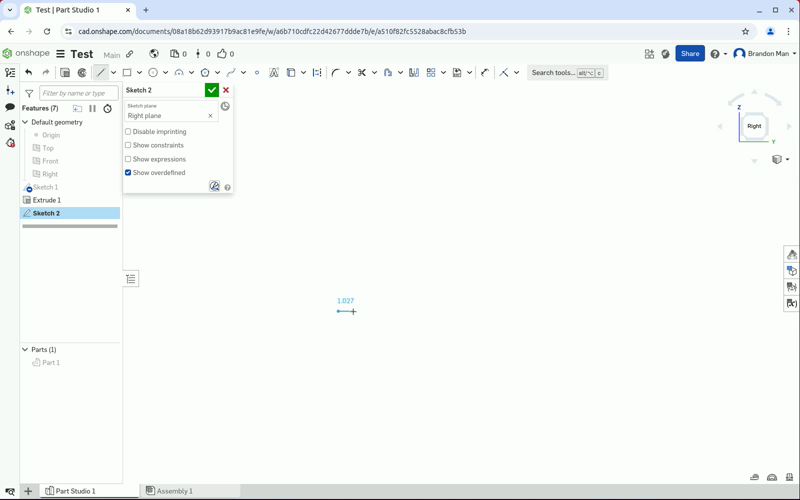
scroll(6)
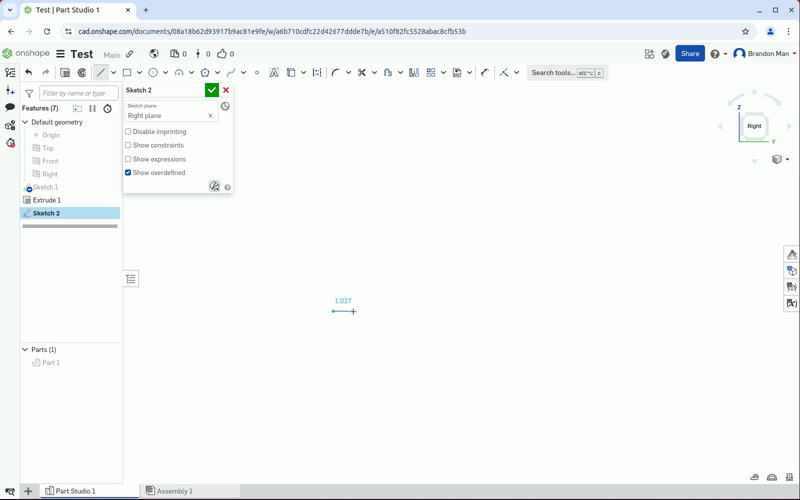
scroll(6)
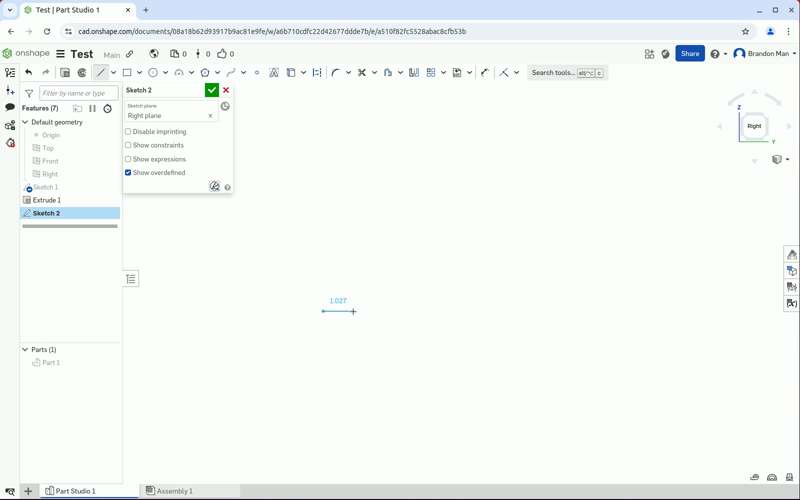
scroll(6)
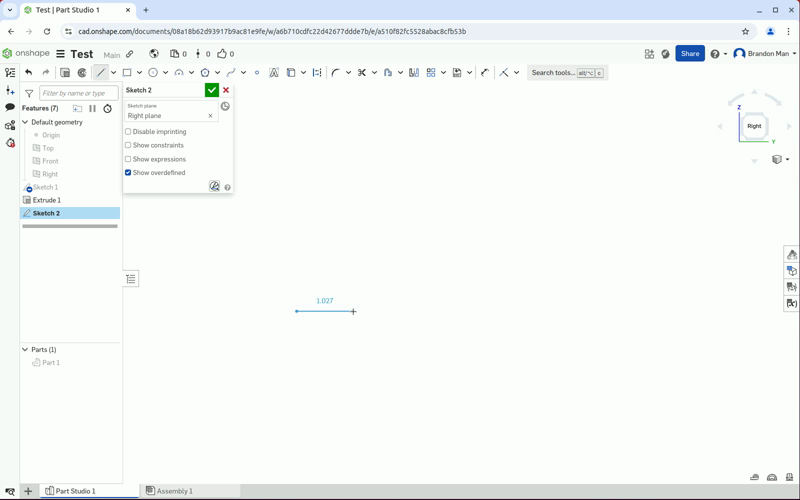
click(353, 311)
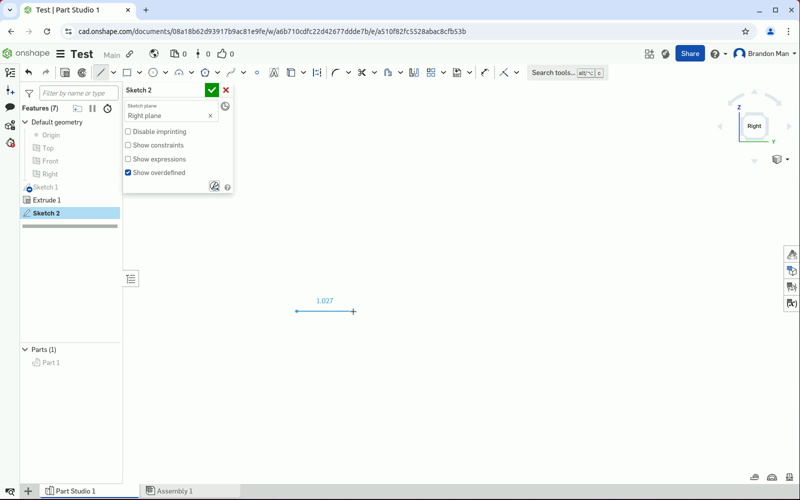
scroll(-6)
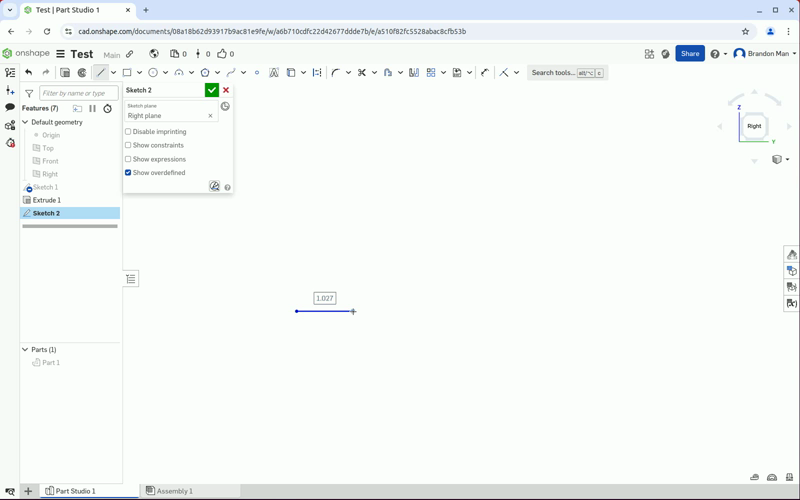
scroll(-6)
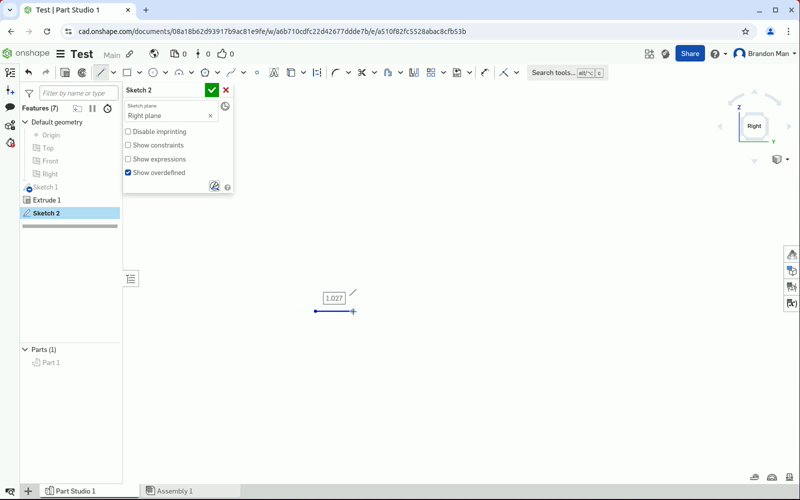
scroll(-6)
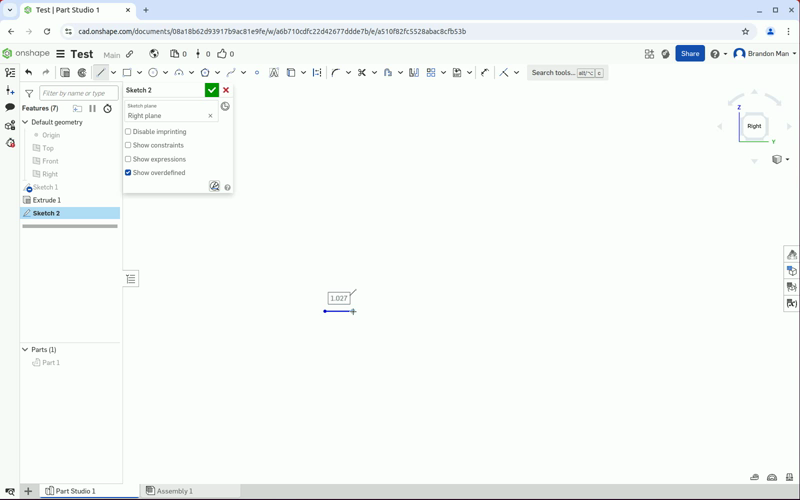
scroll(-6)
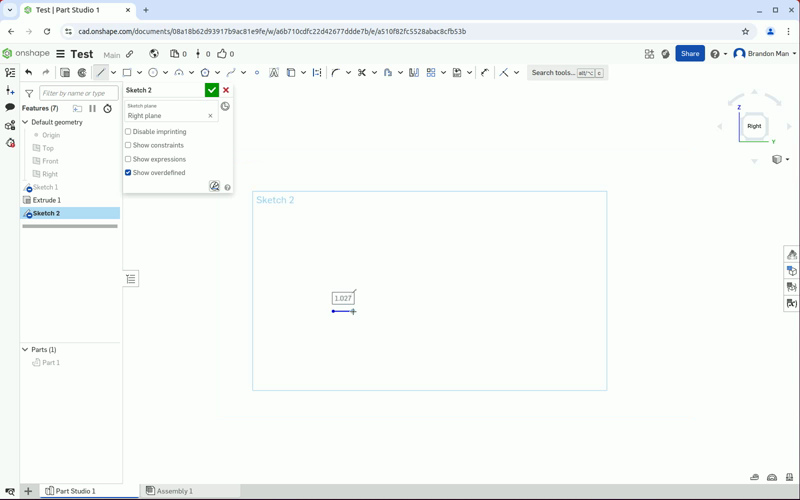
scroll(-6)
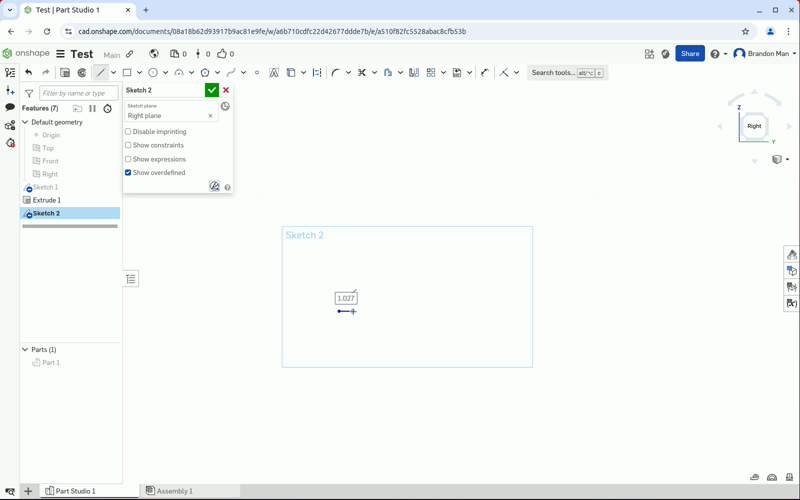
scroll(-6)
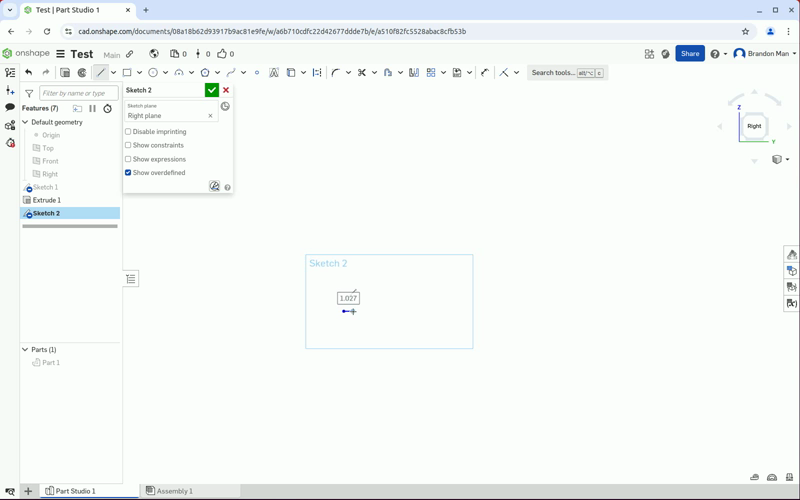
scroll(-6)
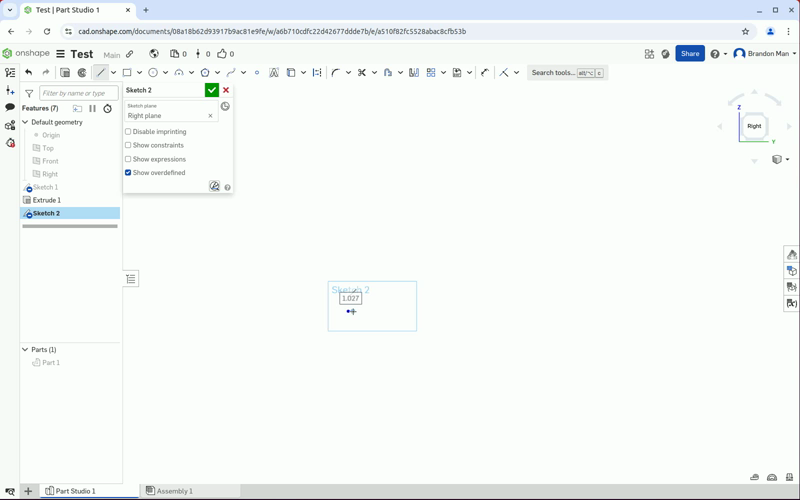
key_up(shift)
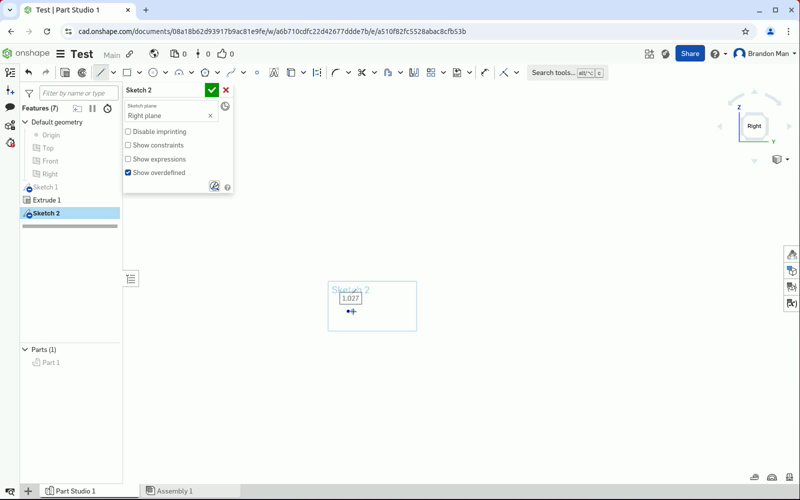
key_down(shift)
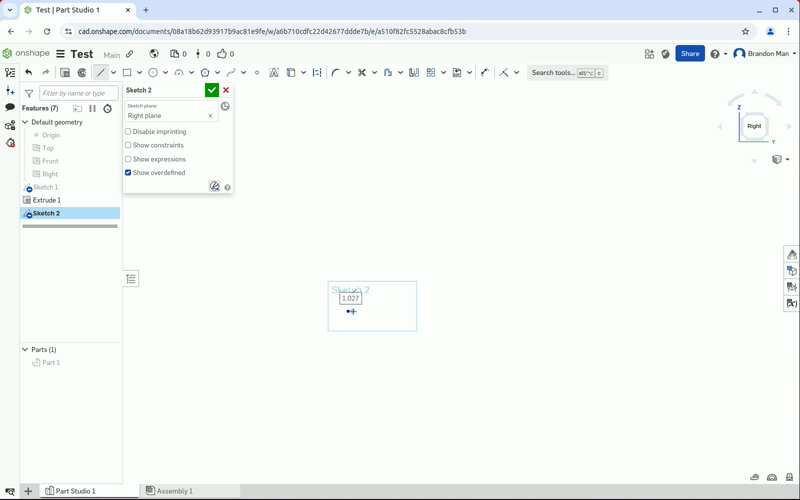
mouse_move(383, 311)
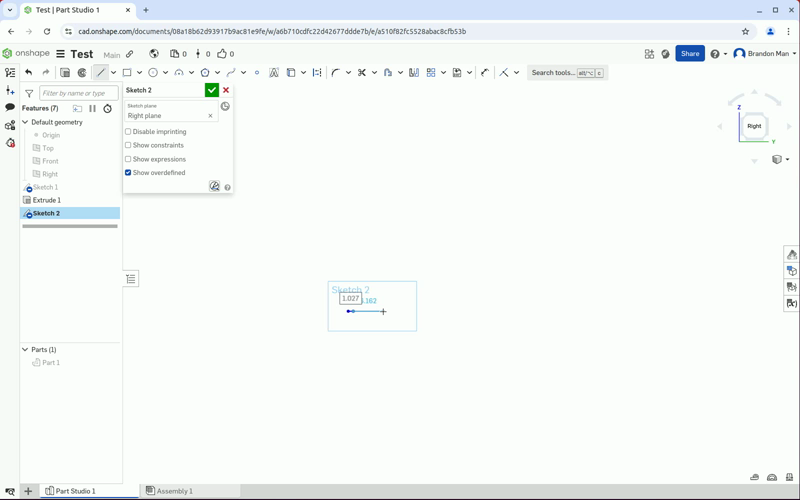
mouse_move(353, 282)
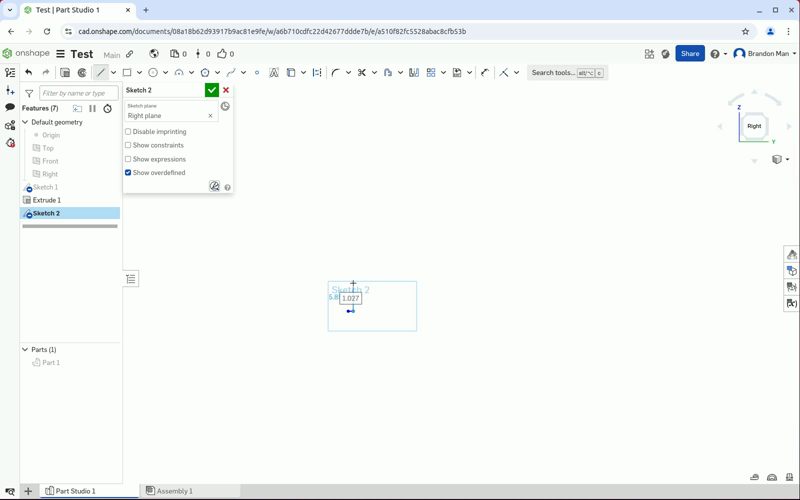
click(353, 282)
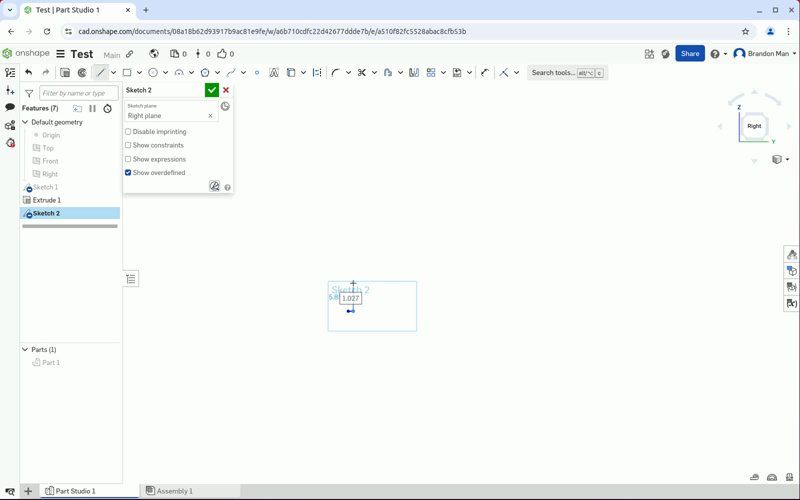
key_up(shift)
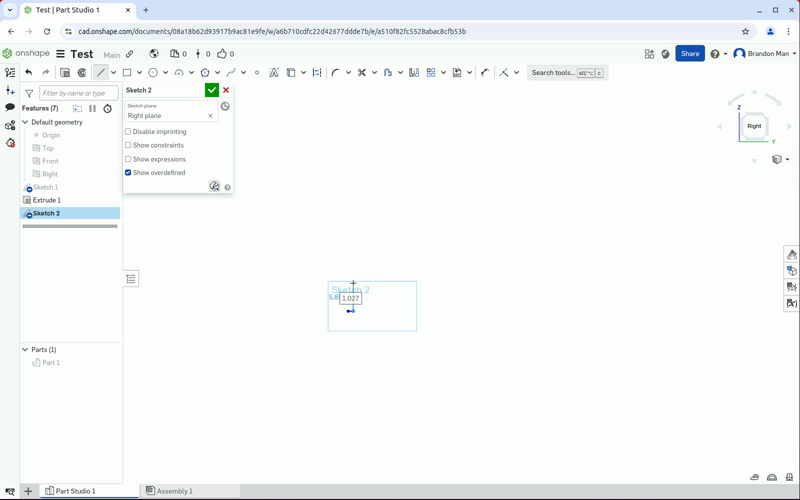
key(esc)
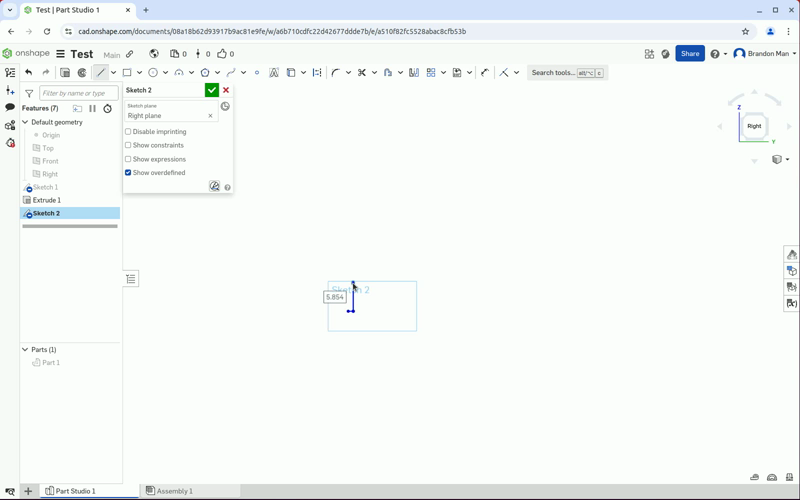
key(a)
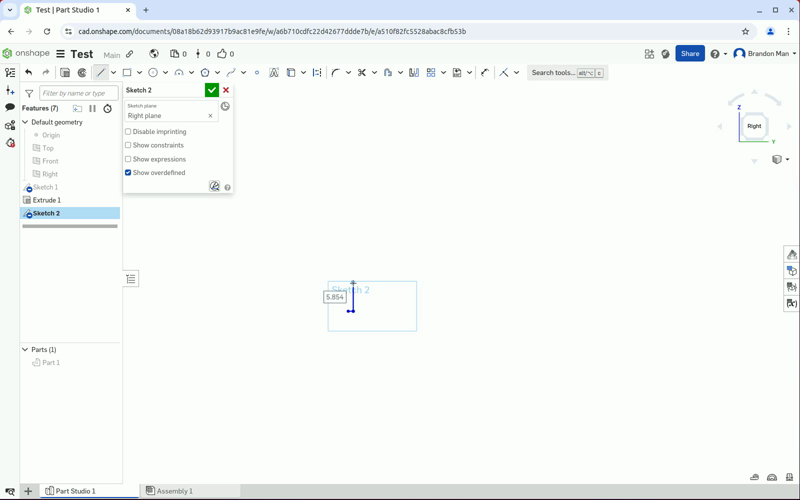
mouse_move(353, 282)
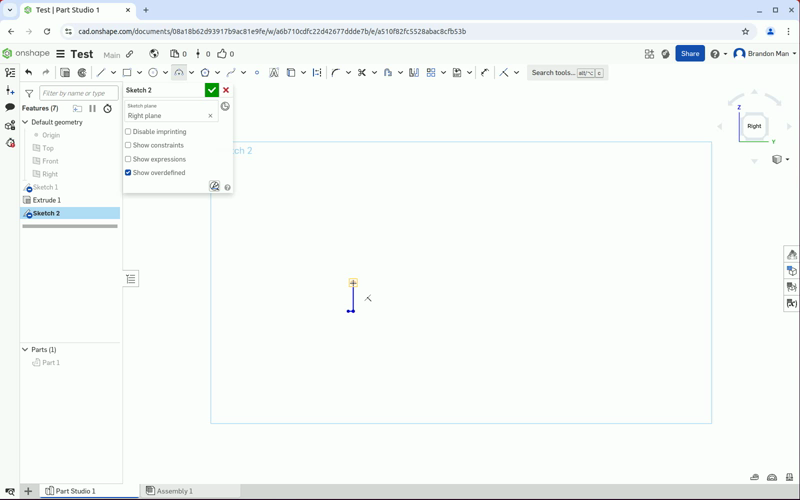
click(353, 282)
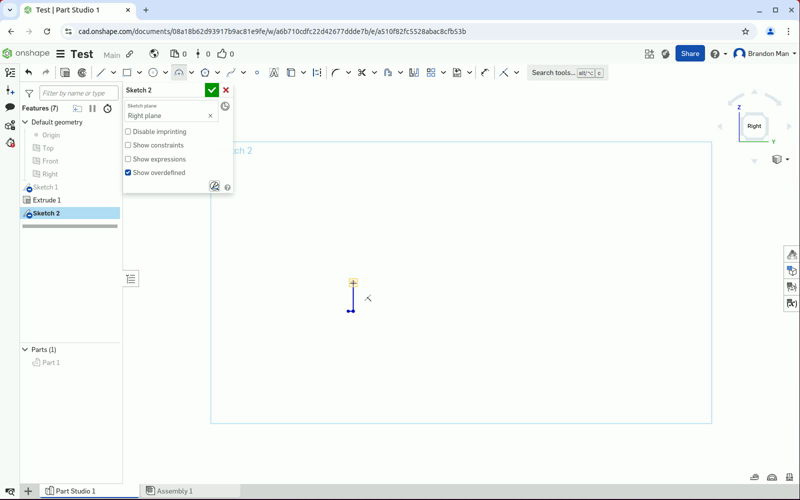
key_down(shift)
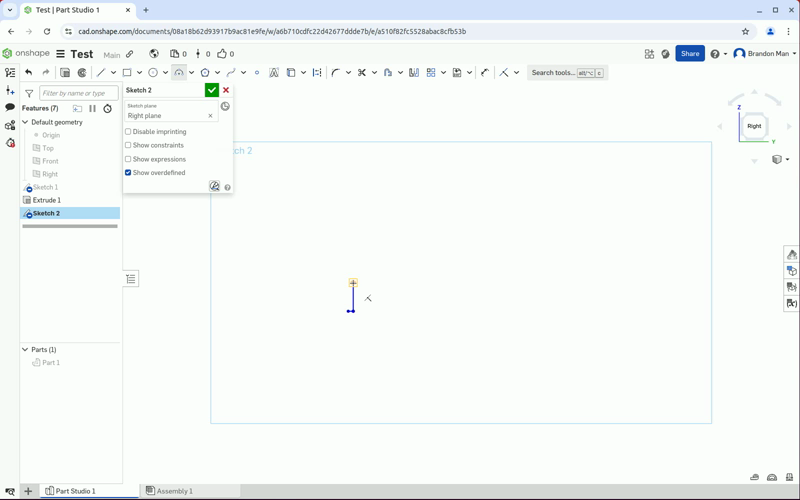
mouse_move(567, 282)
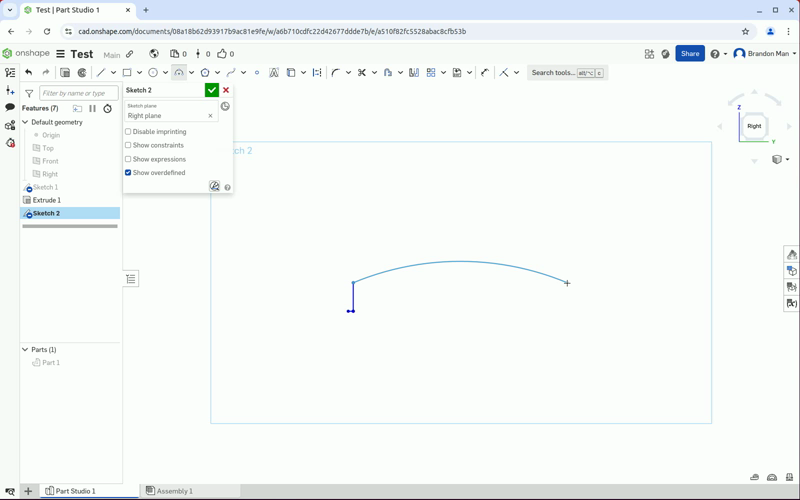
click(567, 282)
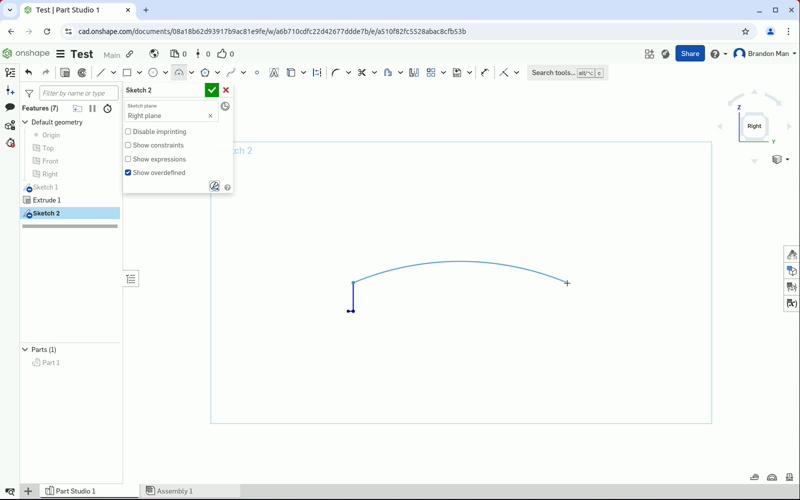
mouse_move(460, 175)
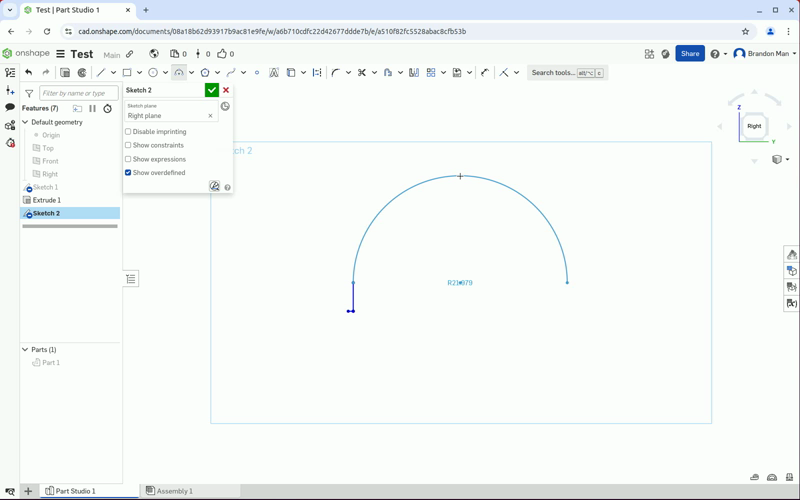
click(460, 175)
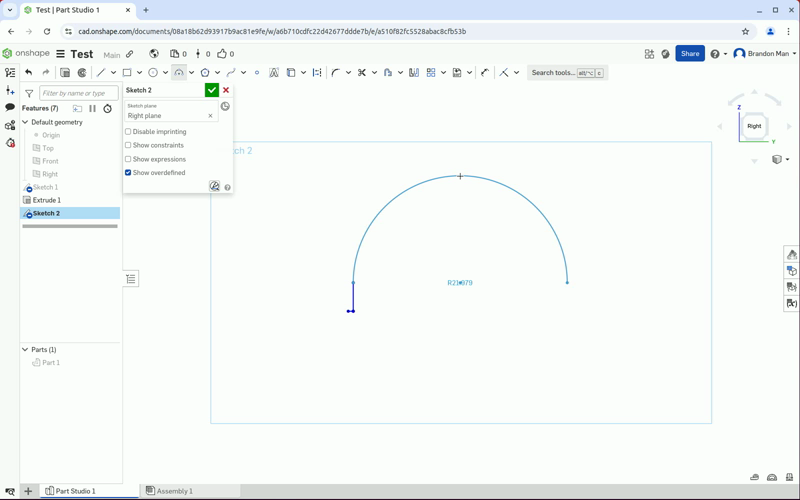
key_up(shift)
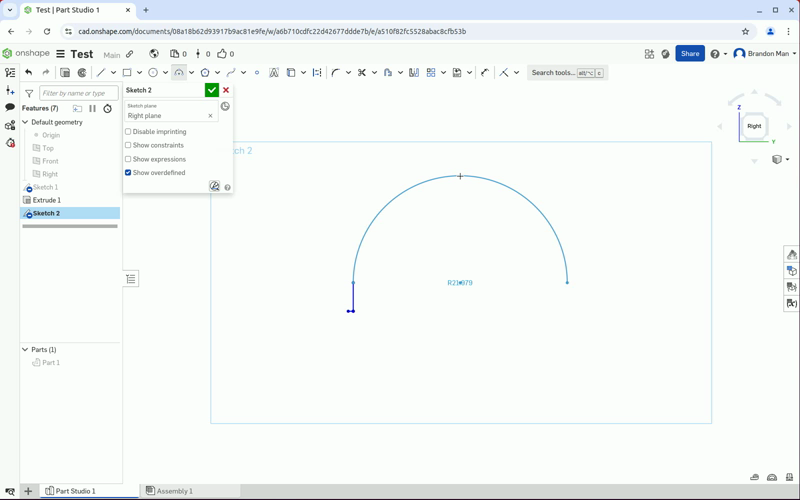
key(esc)
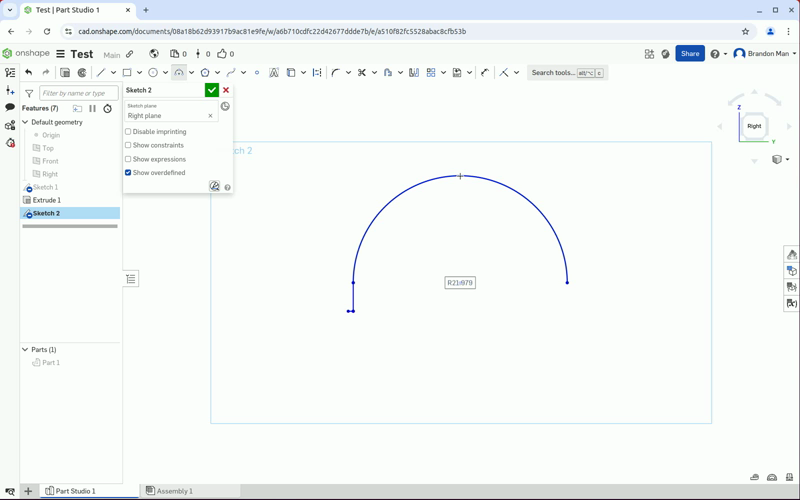
key(l)
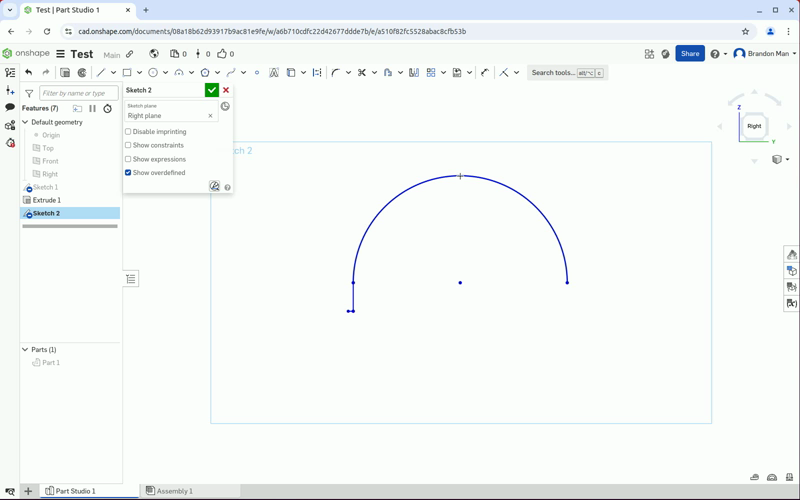
mouse_move(567, 282)
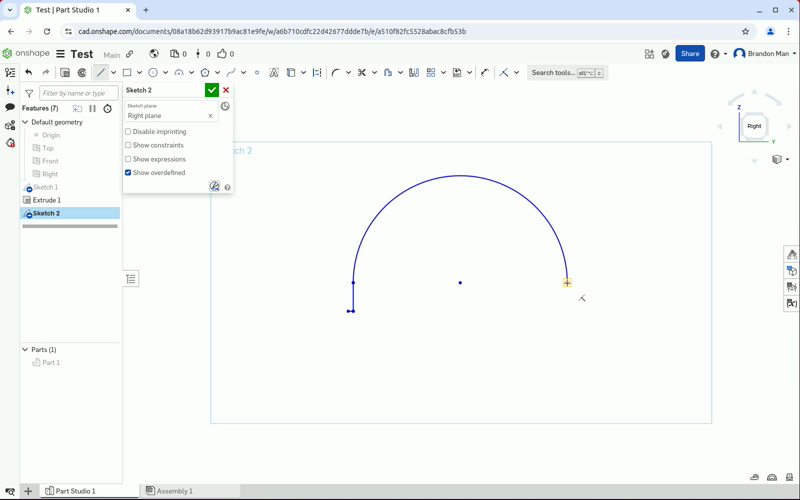
click(567, 282)
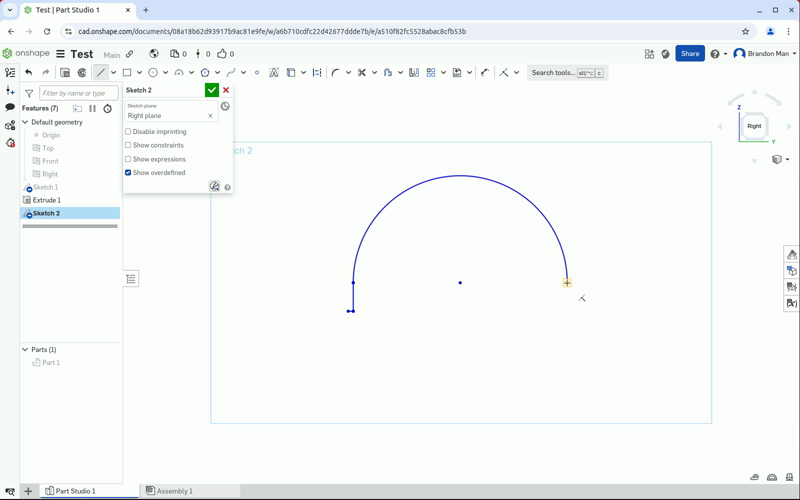
key_down(shift)
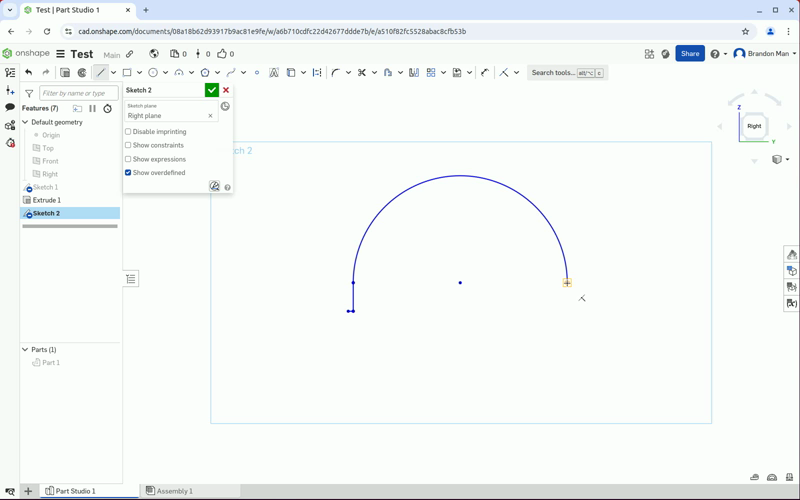
mouse_move(589, 282)
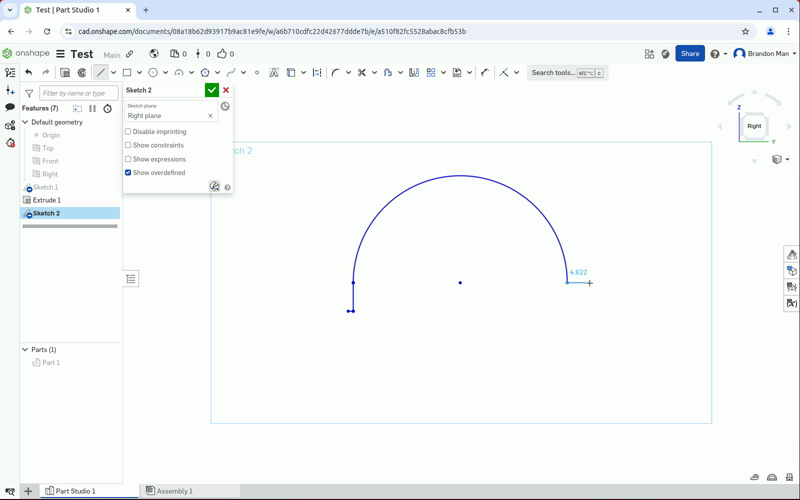
mouse_move(567, 311)
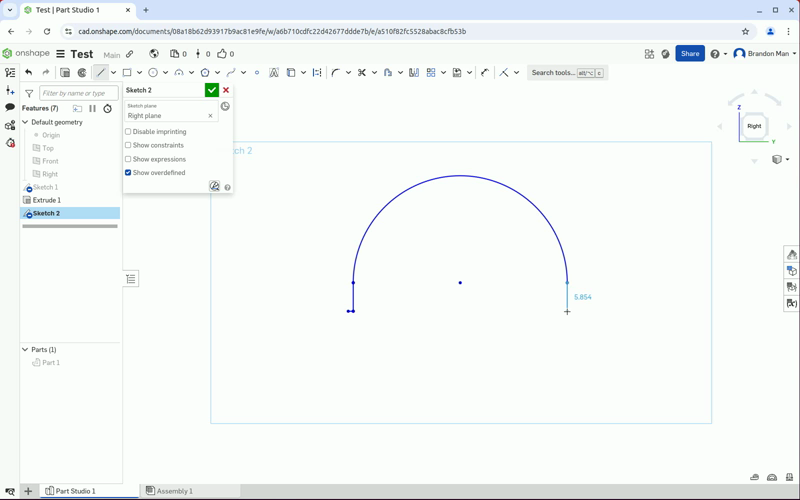
click(567, 311)
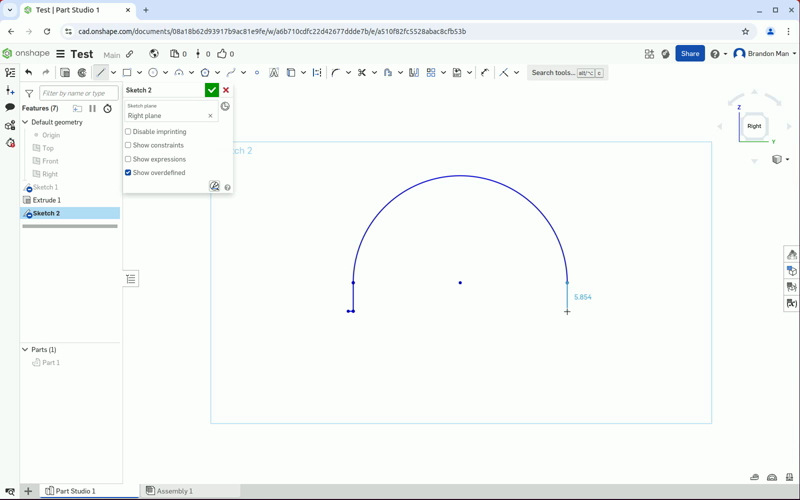
key_up(shift)
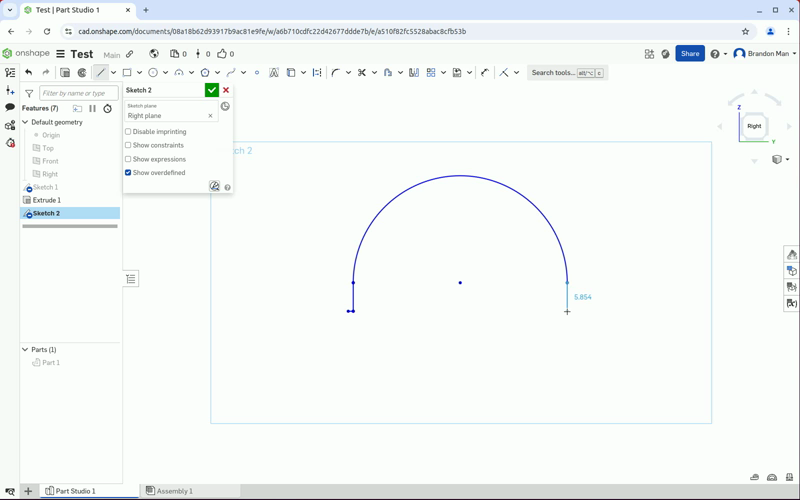
key_down(shift)
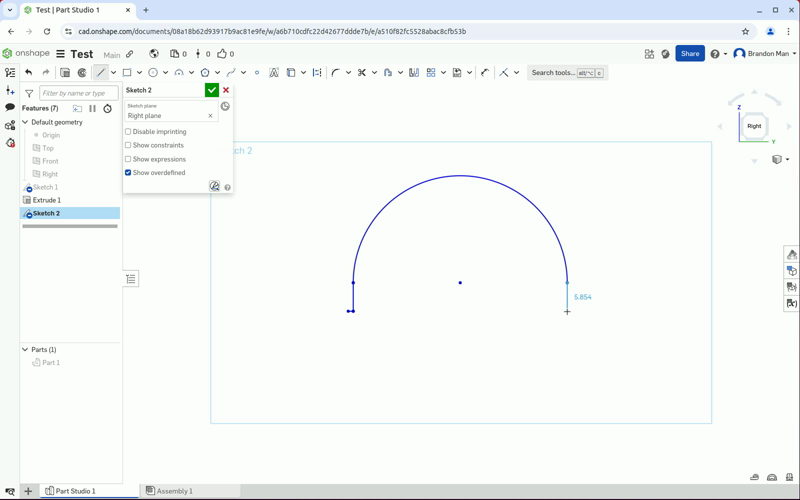
mouse_move(589, 311)
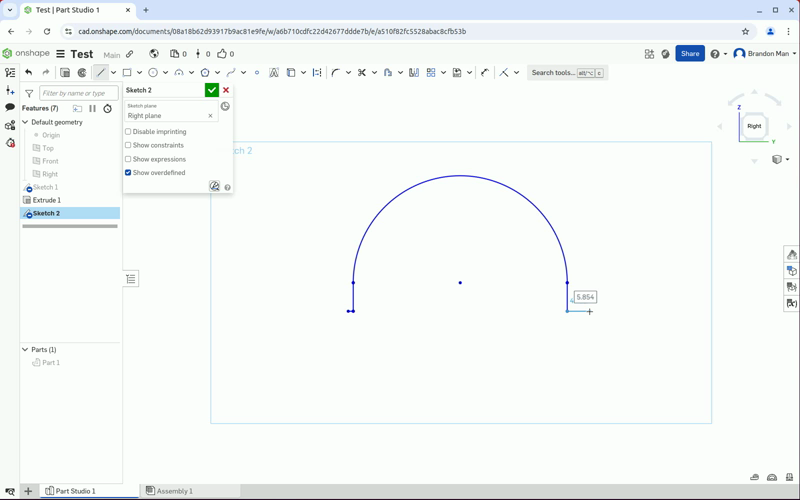
mouse_move(572, 311)
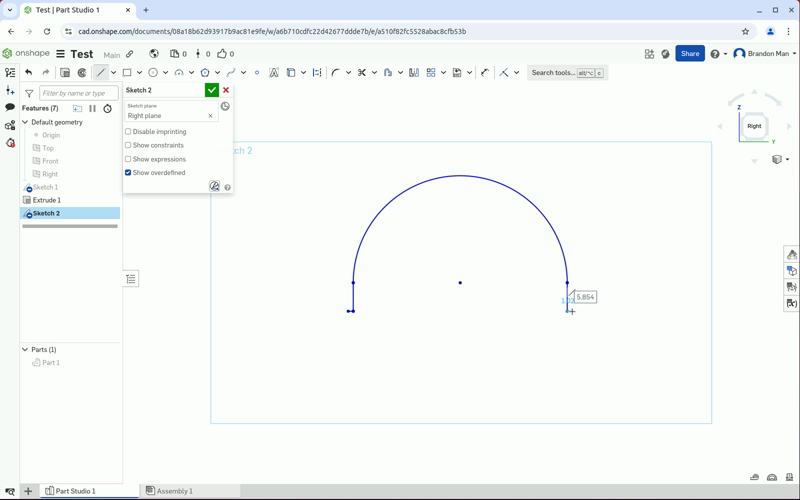
scroll(6)
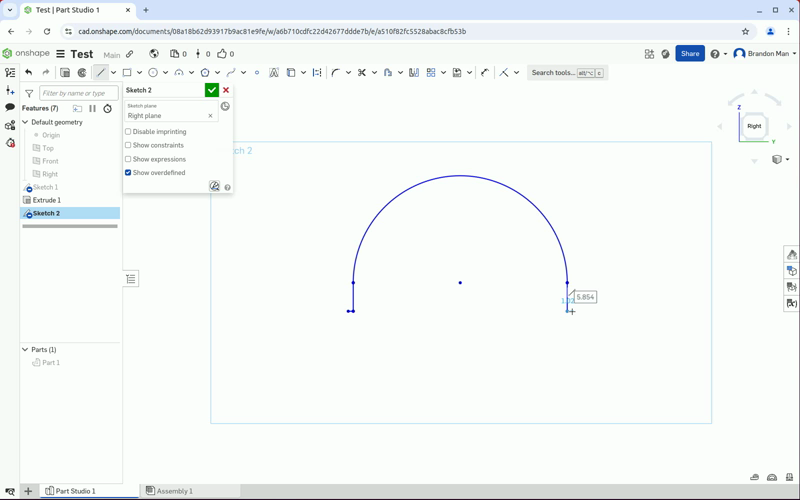
scroll(6)
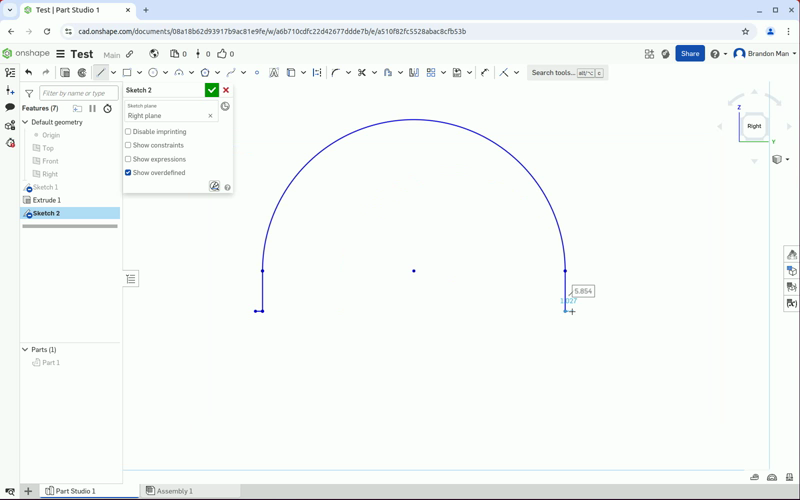
scroll(6)
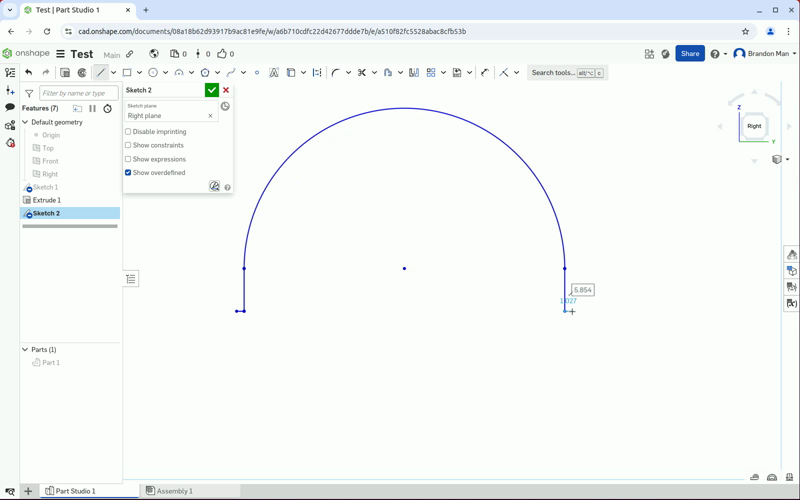
scroll(6)
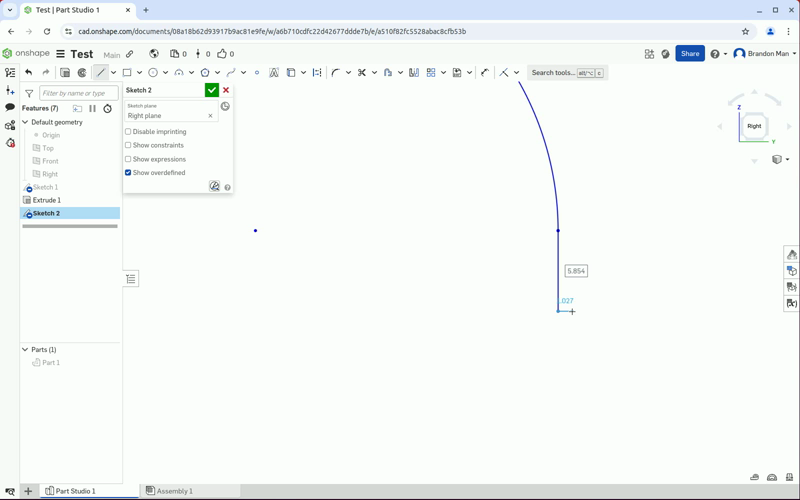
scroll(6)
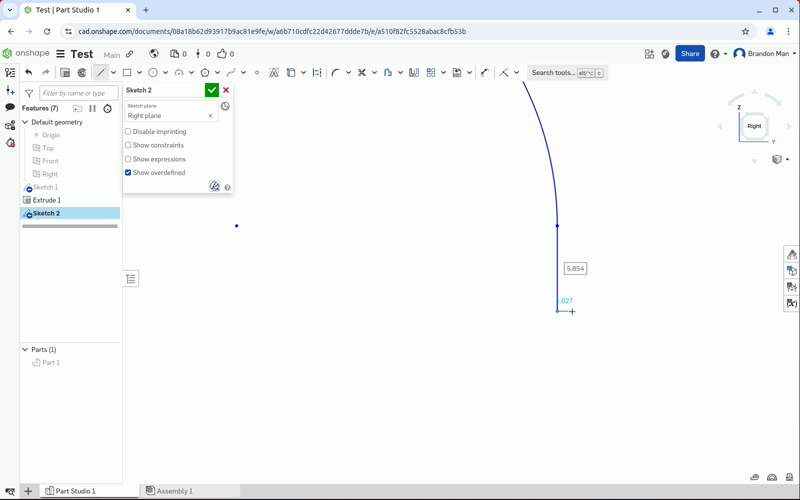
scroll(6)
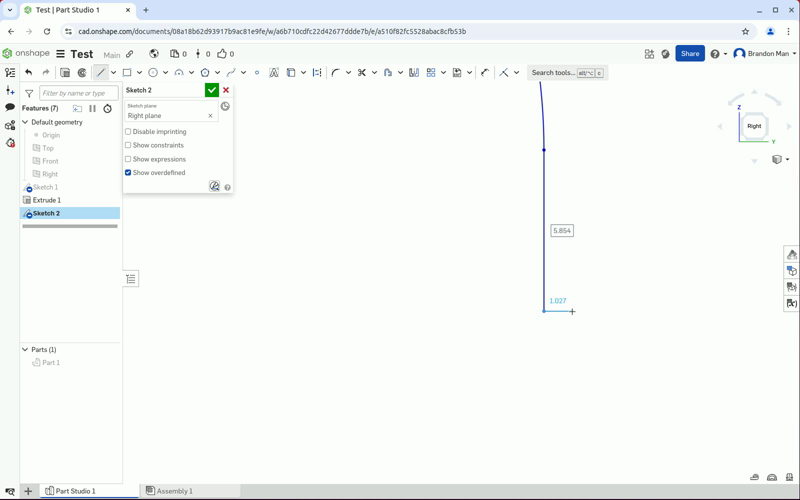
scroll(6)
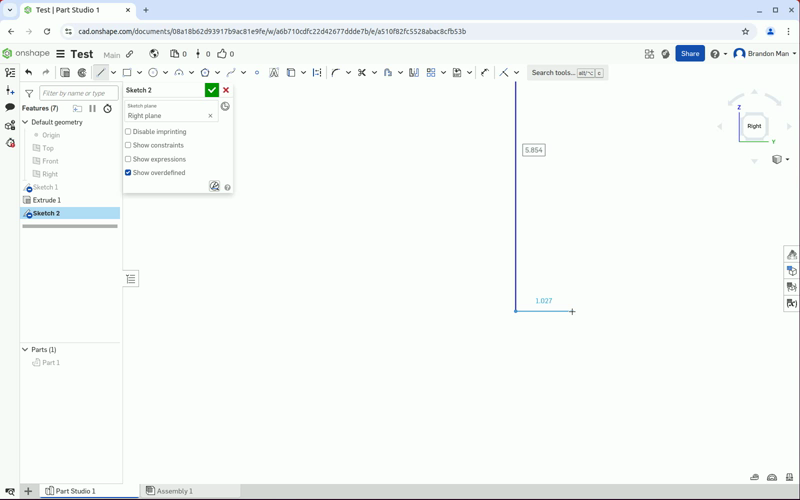
click(572, 311)
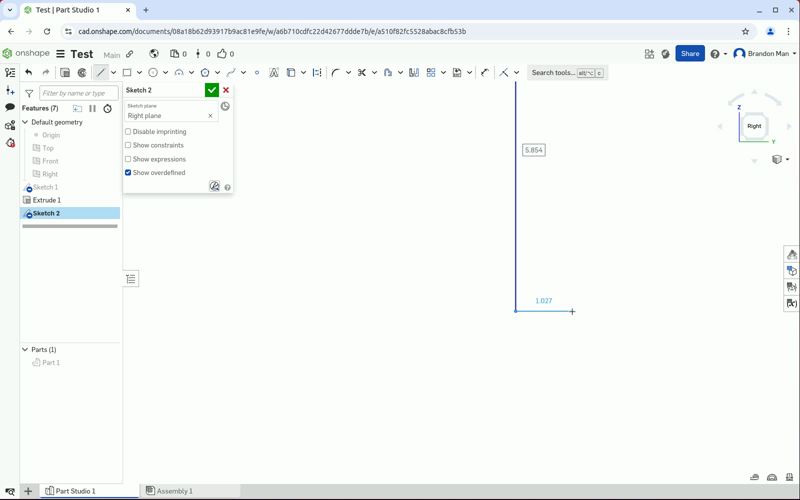
scroll(-6)
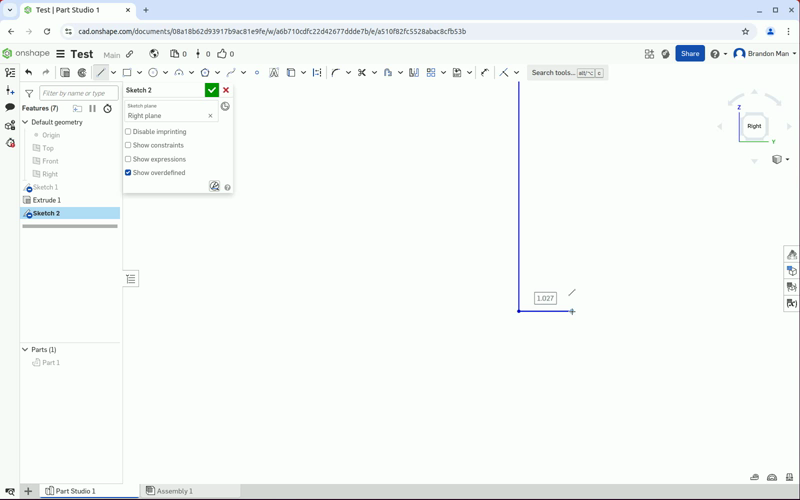
scroll(-6)
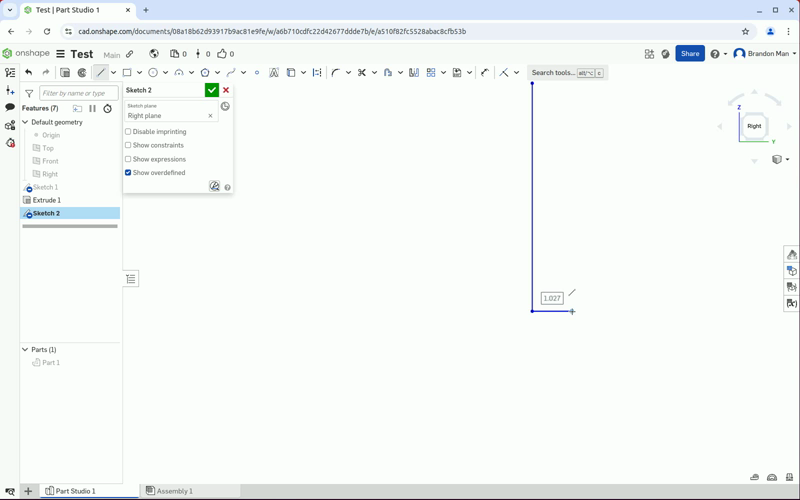
scroll(-6)
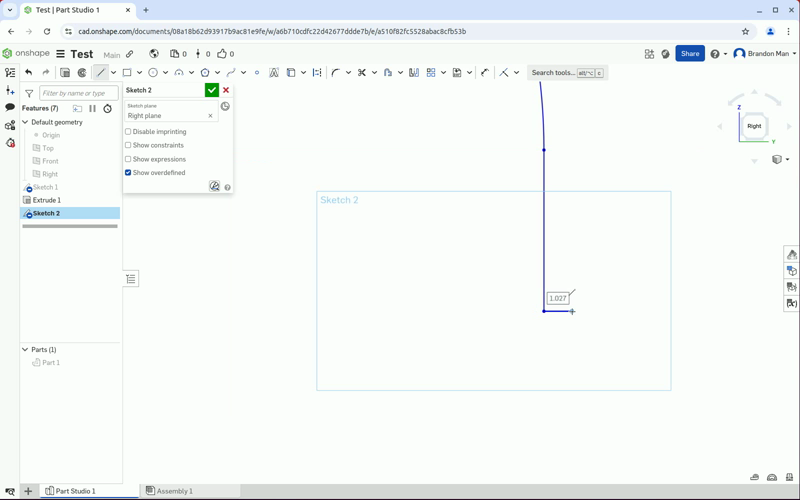
scroll(-6)
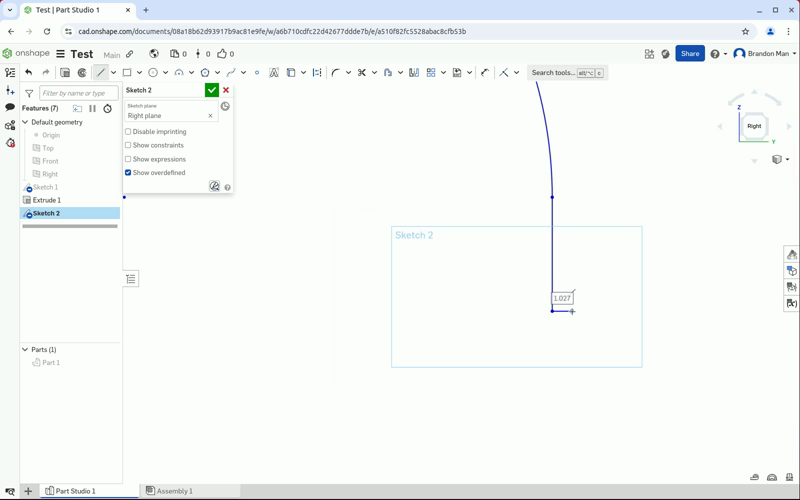
scroll(-6)
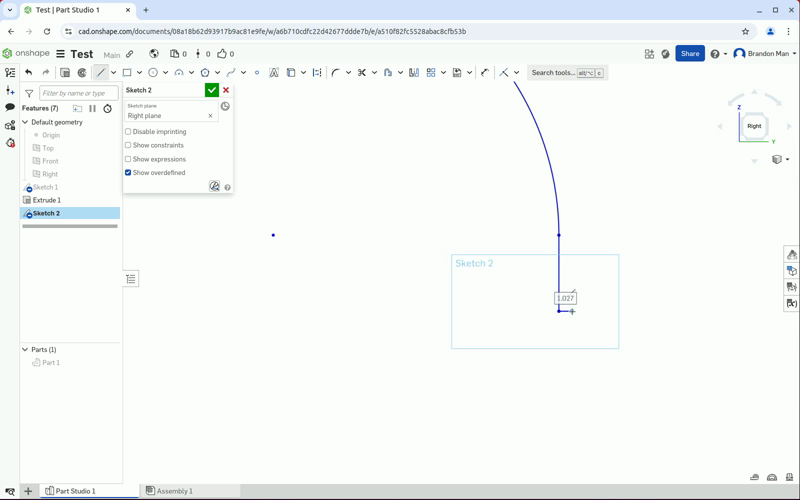
scroll(-6)
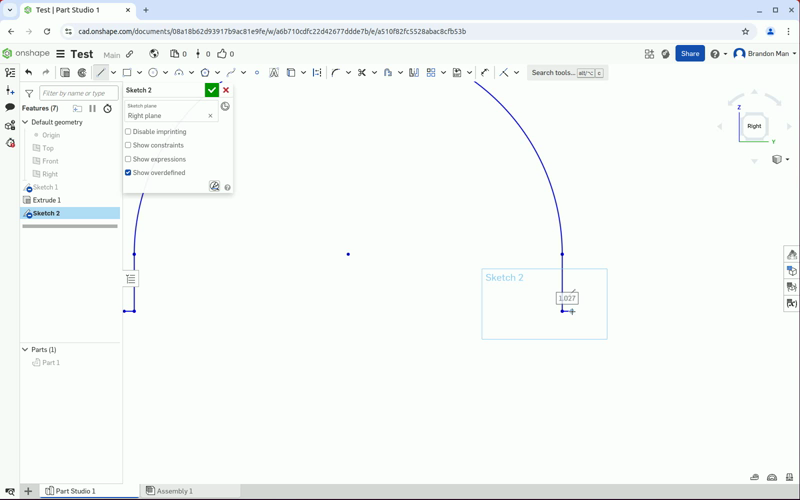
scroll(-6)
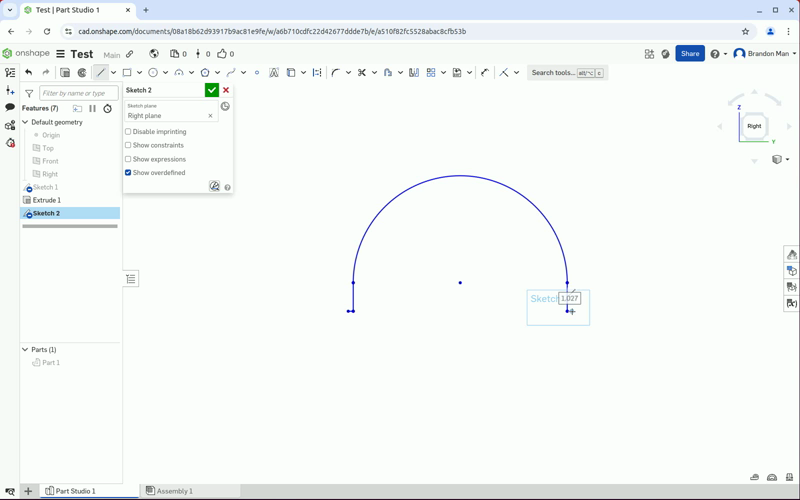
key_up(shift)
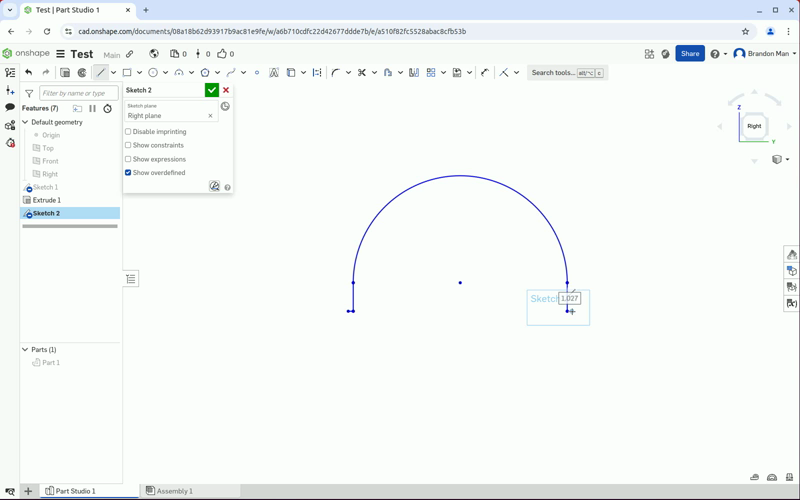
key_down(shift)
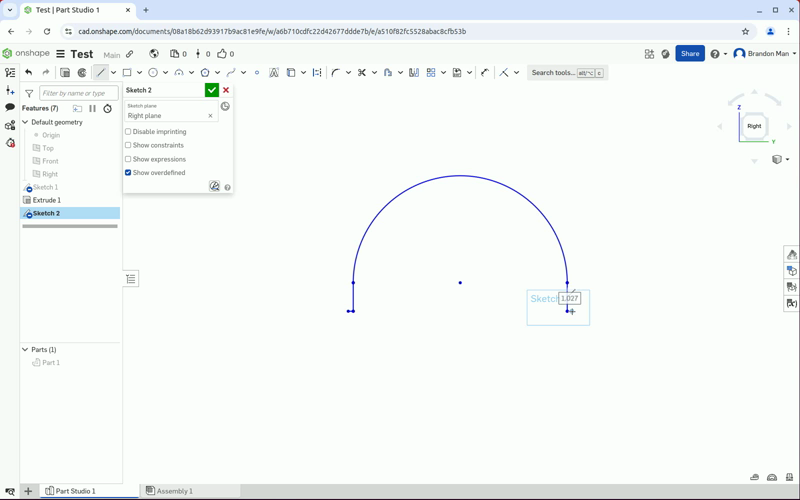
mouse_move(589, 311)
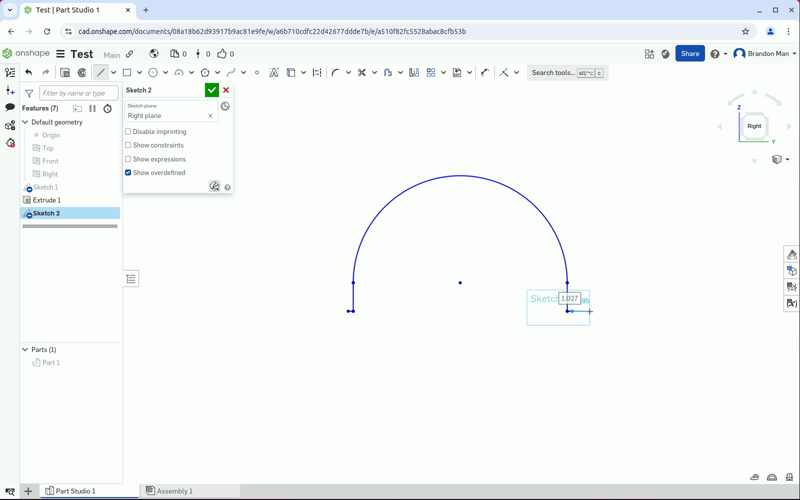
mouse_move(572, 282)
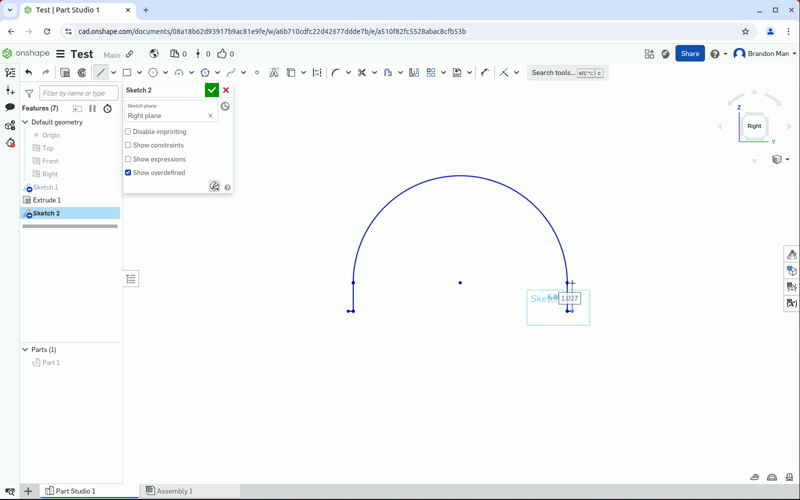
click(572, 282)
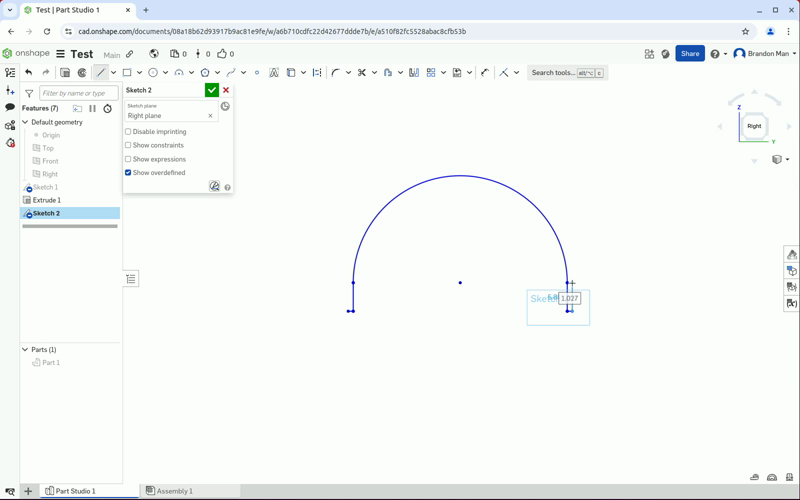
key_up(shift)
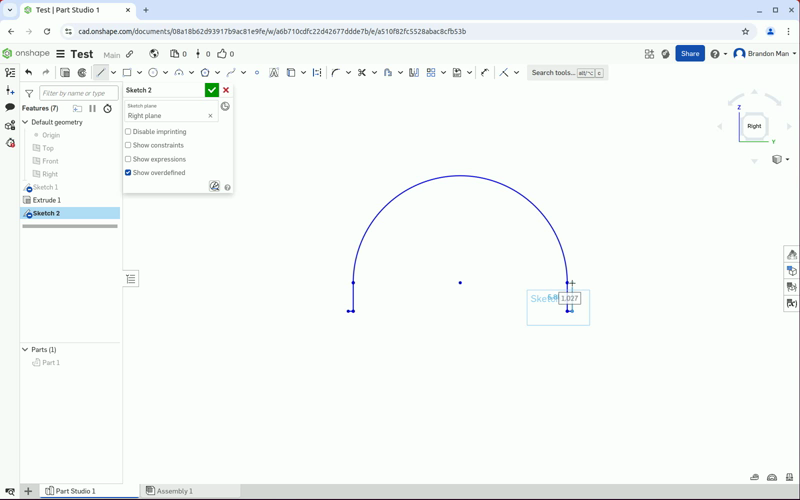
key(esc)
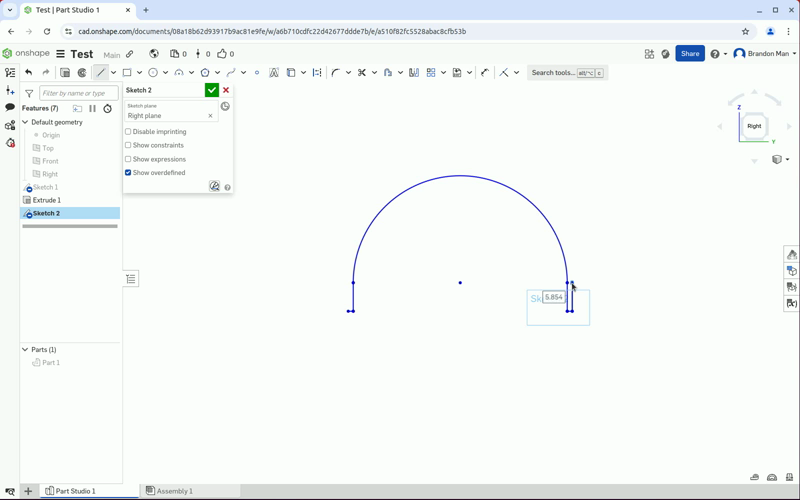
key(a)
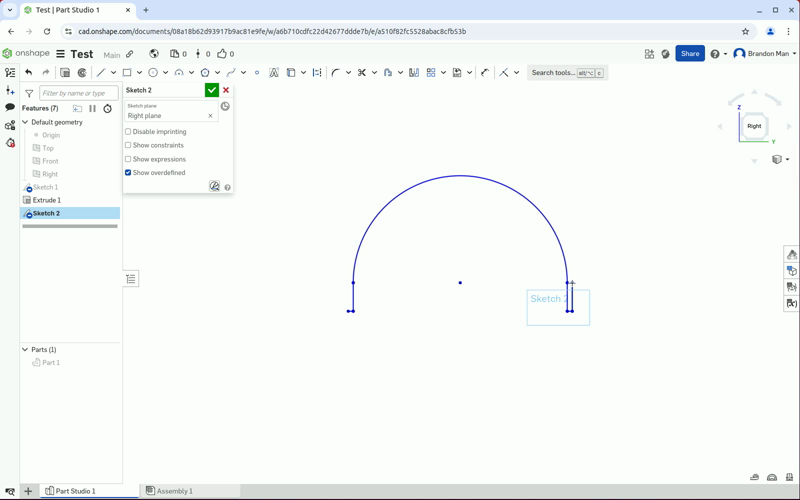
mouse_move(572, 282)
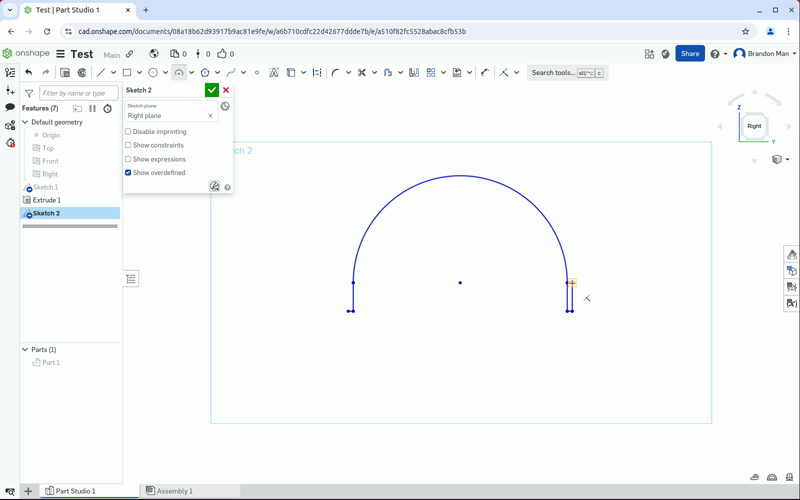
click(572, 282)
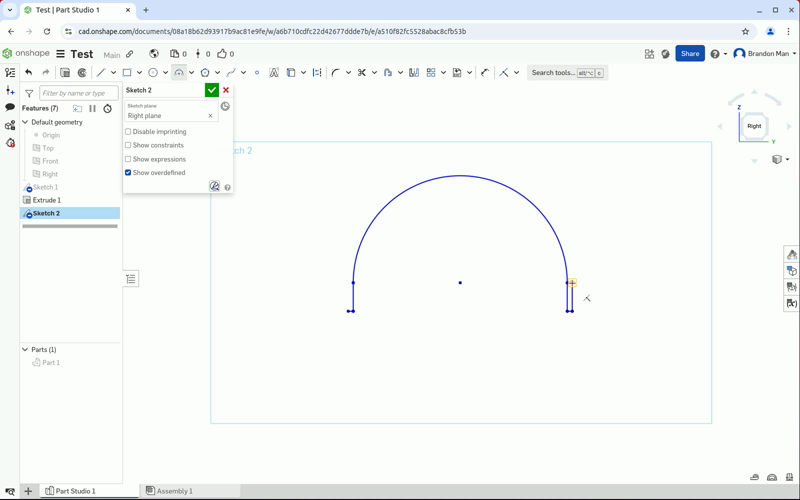
key_down(shift)
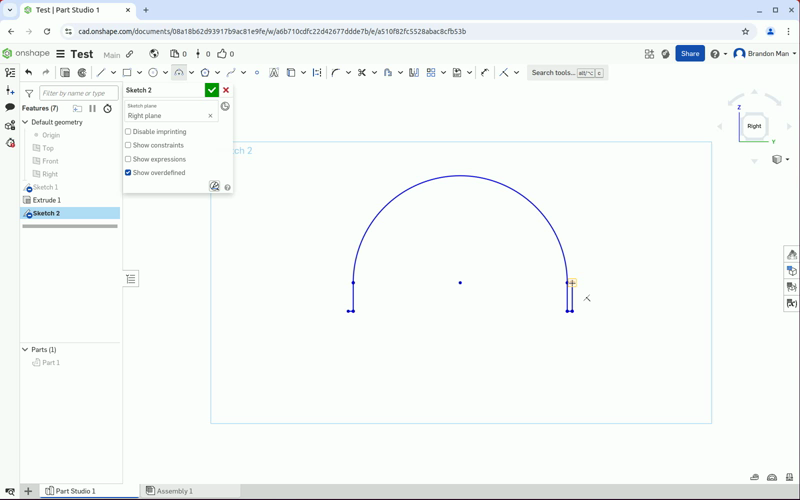
mouse_move(348, 282)
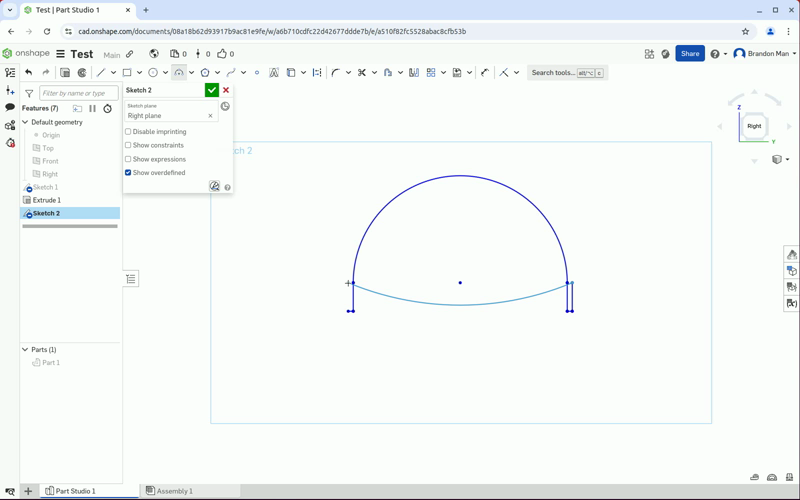
click(348, 282)
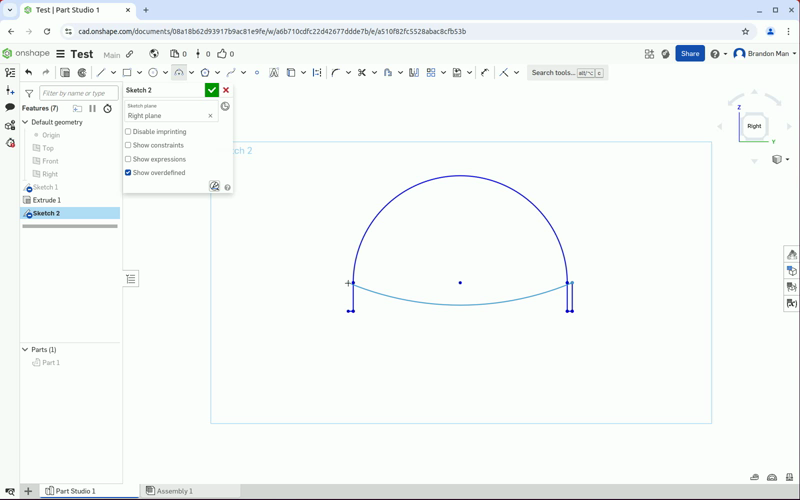
mouse_move(460, 170)
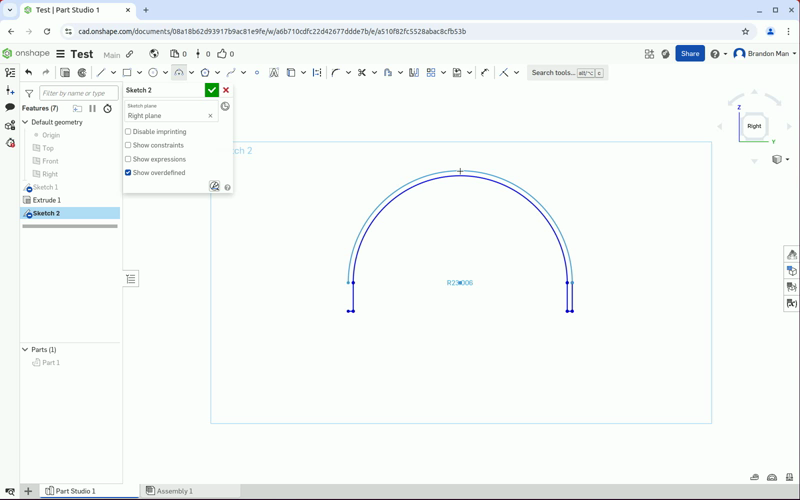
click(460, 170)
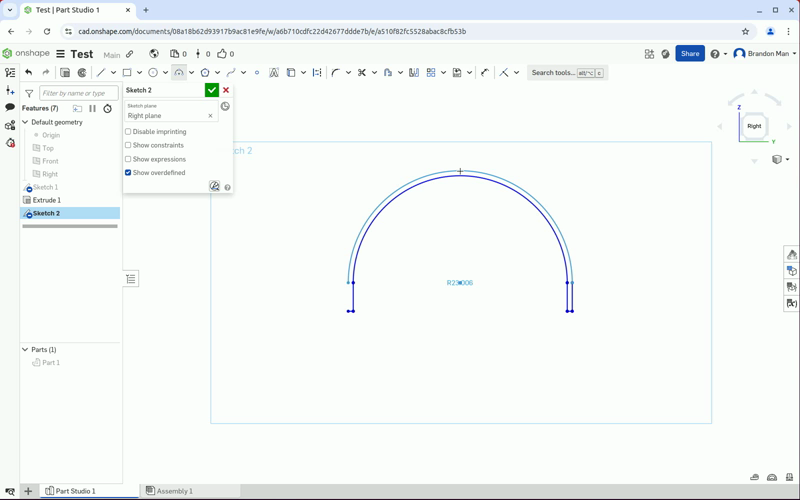
key_up(shift)
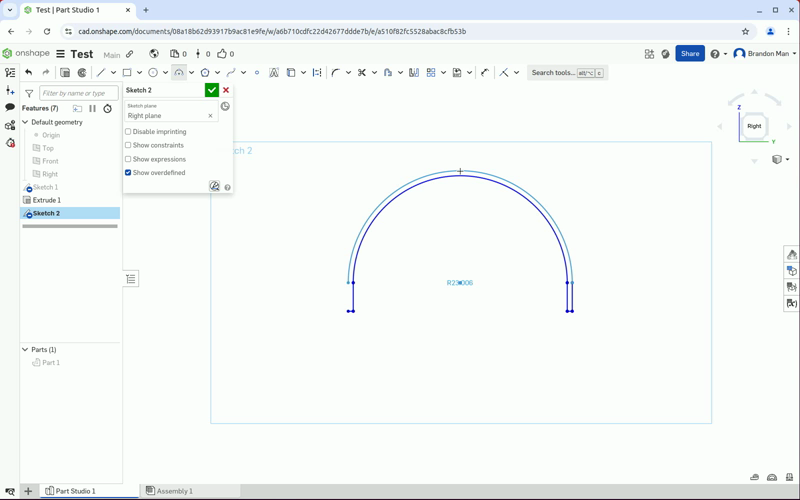
key(esc)
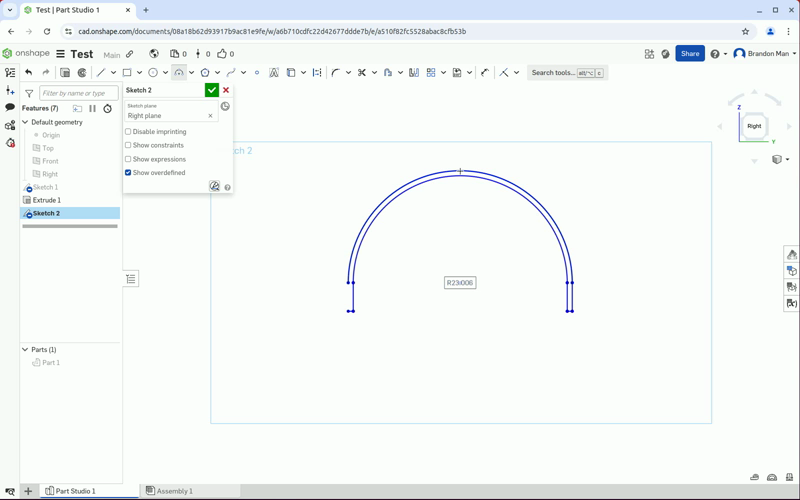
key(l)
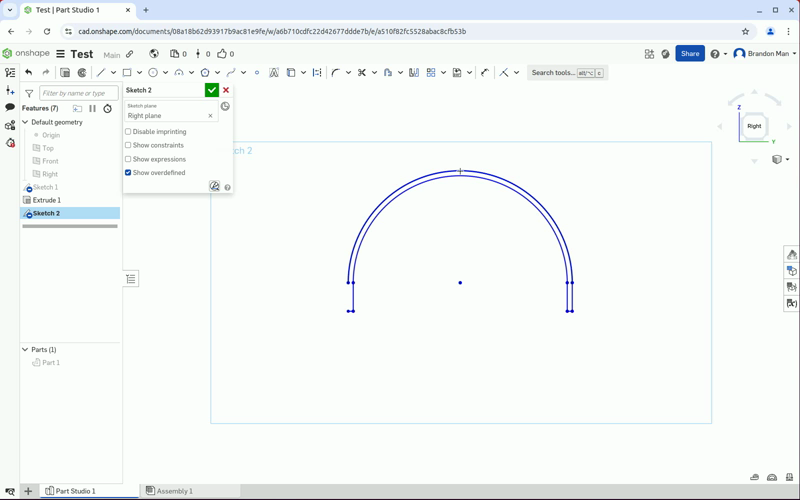
mouse_move(348, 282)
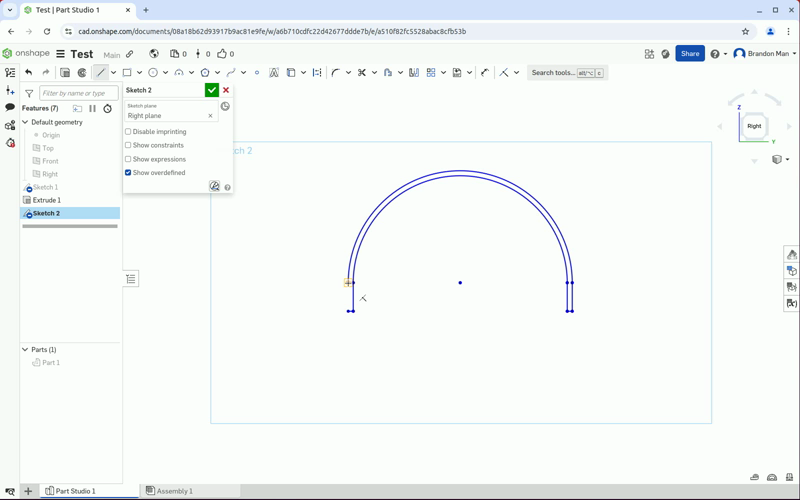
click(348, 282)
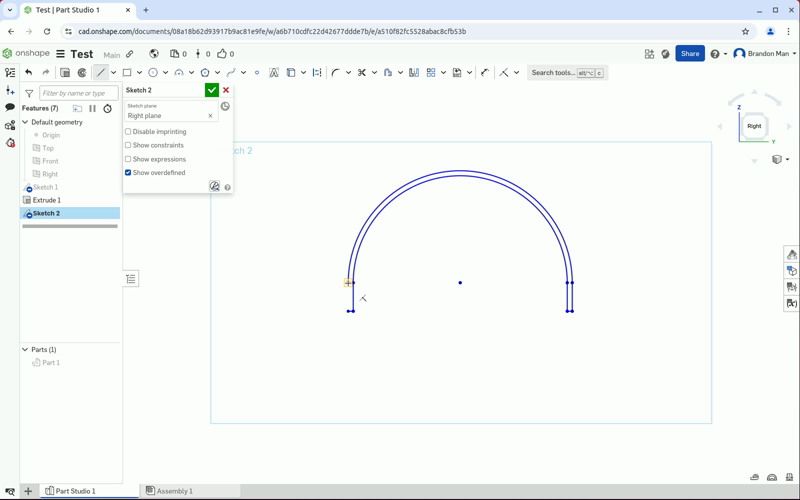
mouse_move(378, 282)
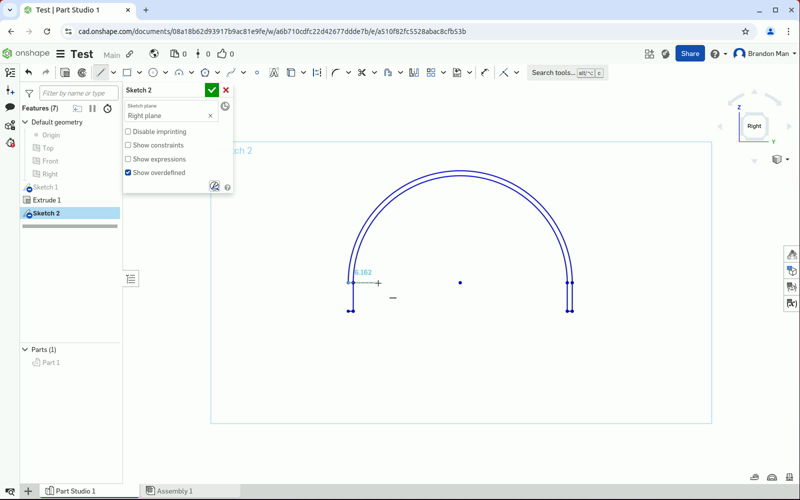
key_down(shift)
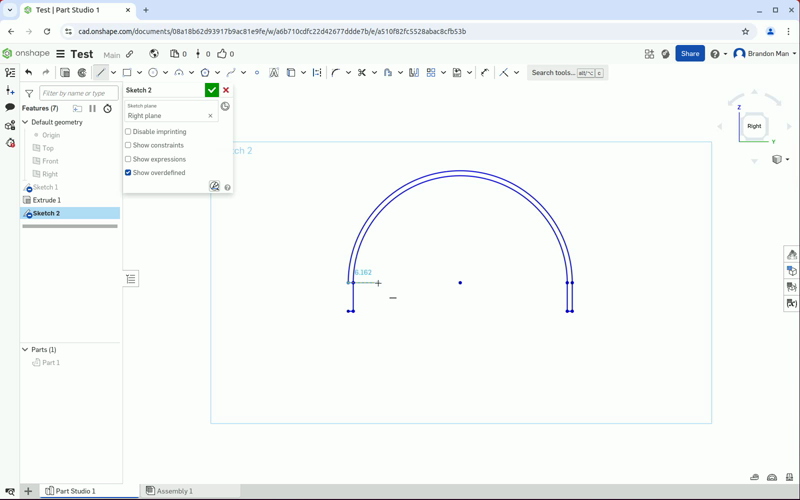
mouse_move(348, 311)
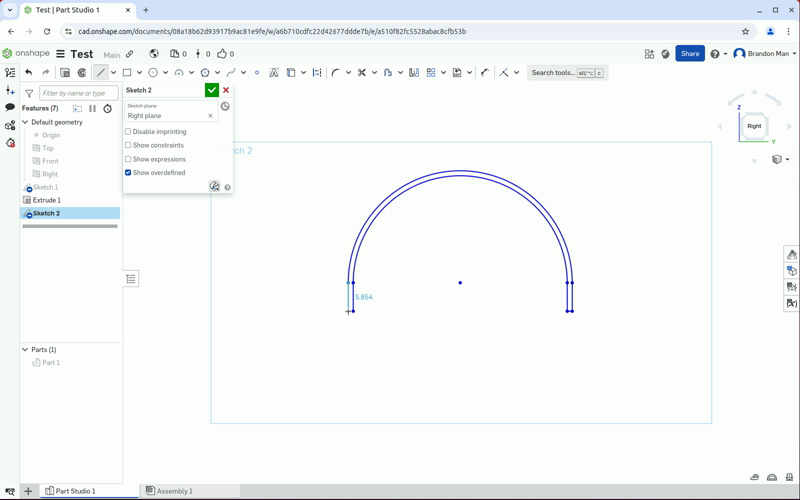
key_up(shift)
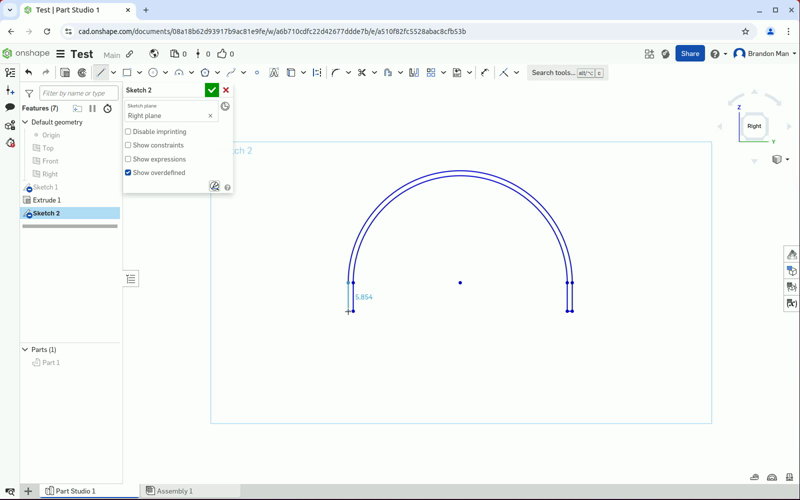
click(348, 311)
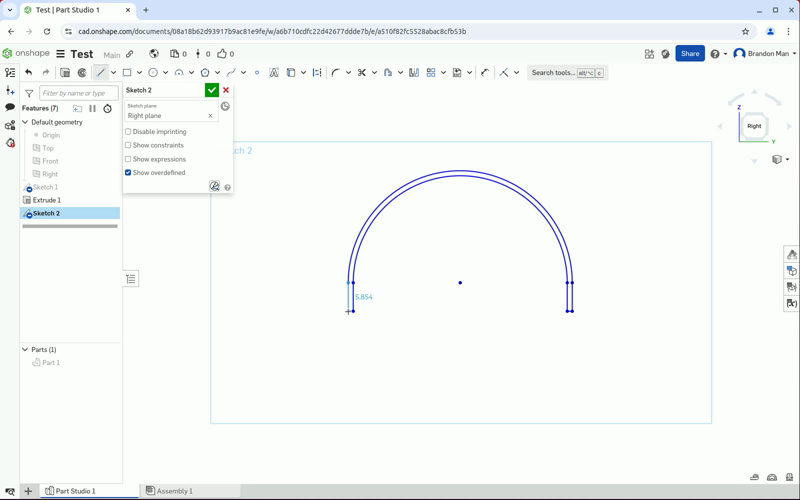
key(esc)
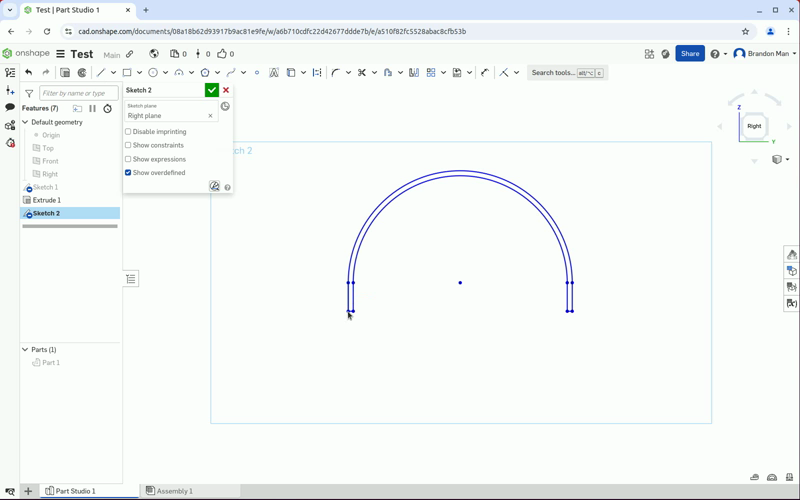
mouse_move(405, 188)
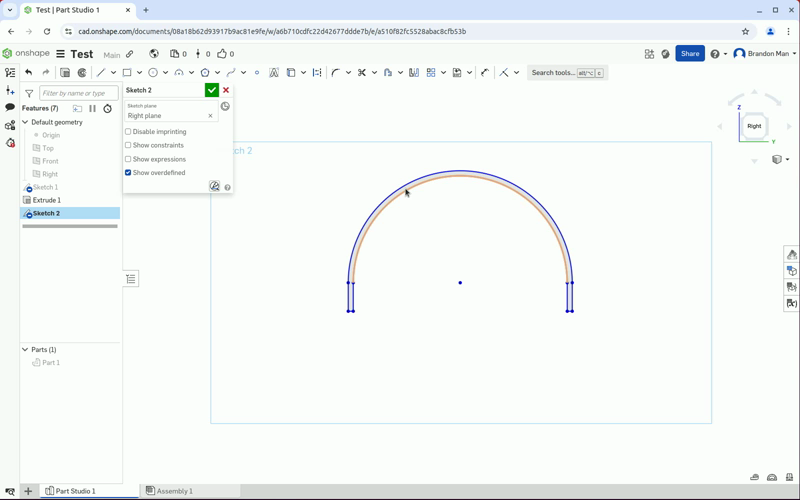
click(405, 188)
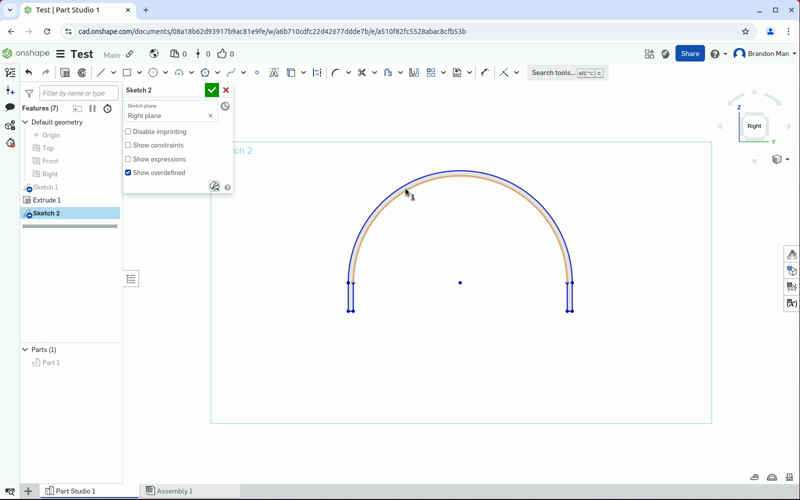
mouse_move(73, 352)
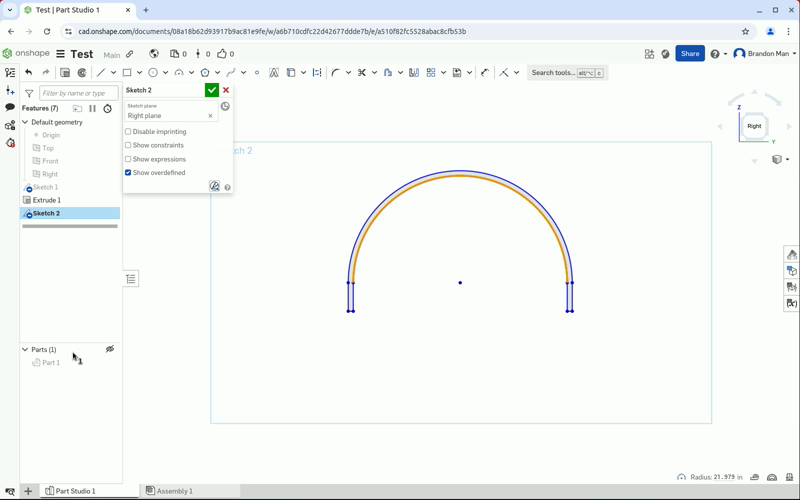
key(shift+y)
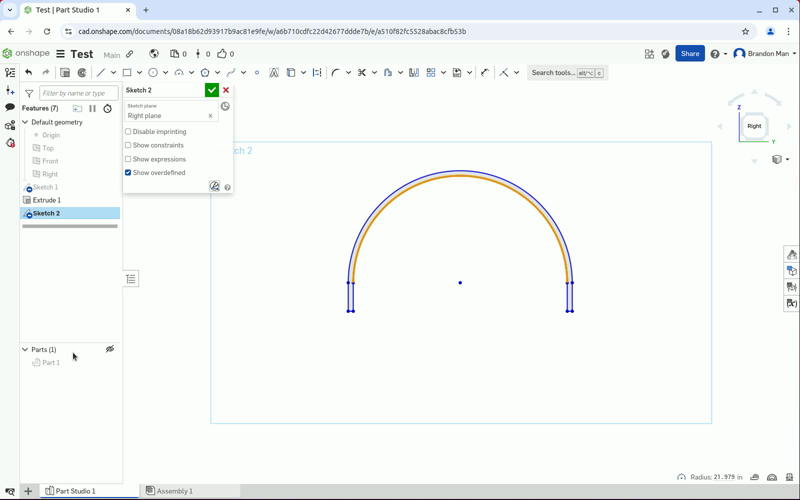
key(shift+e)
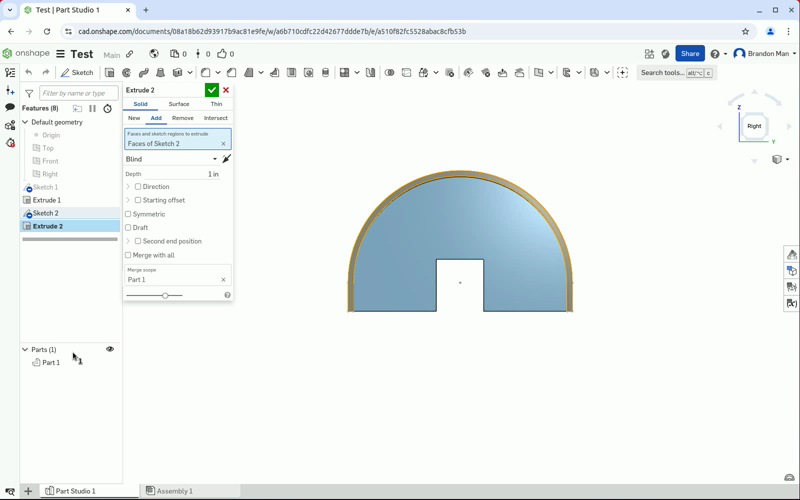
mouse_move(143, 106)
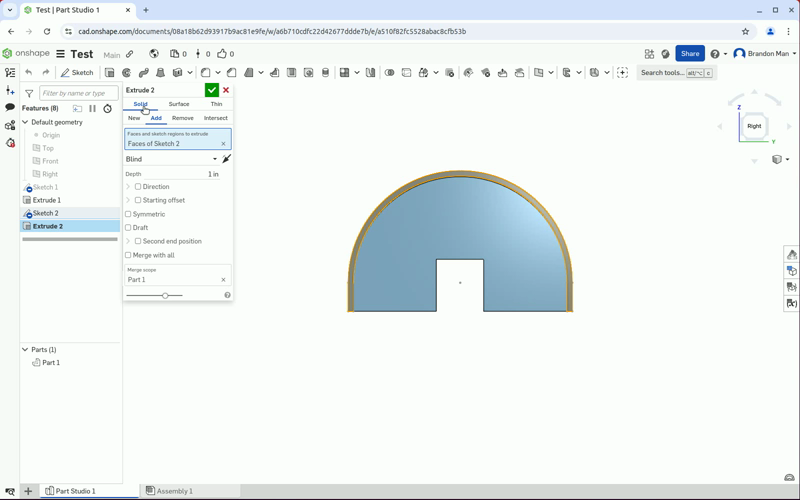
click(143, 106)
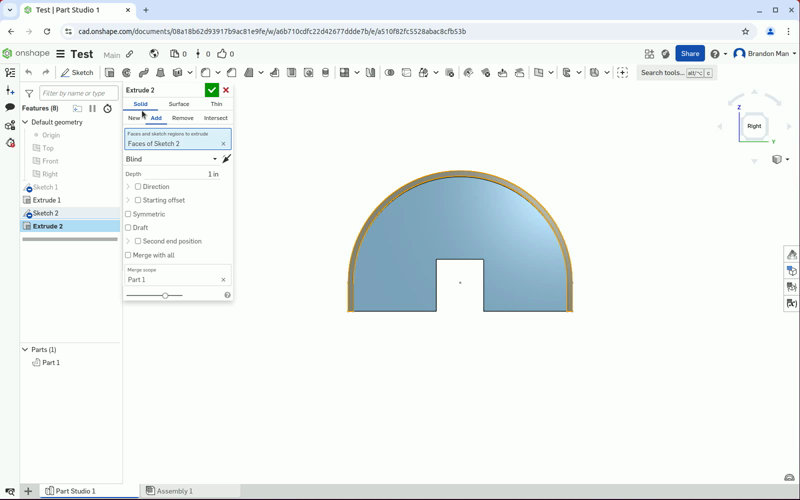
mouse_move(137, 120)
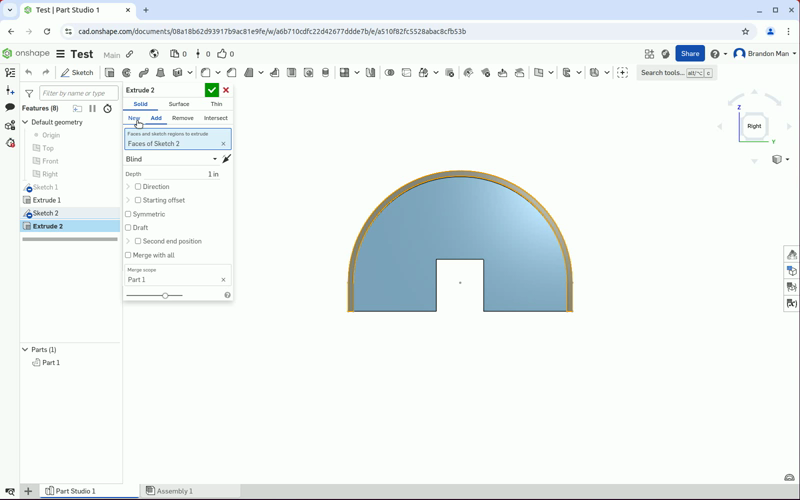
click(137, 120)
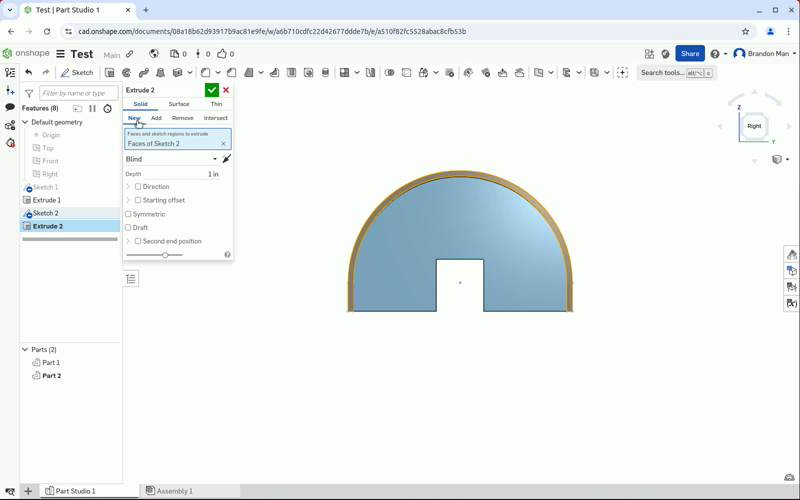
key(tab, 4)
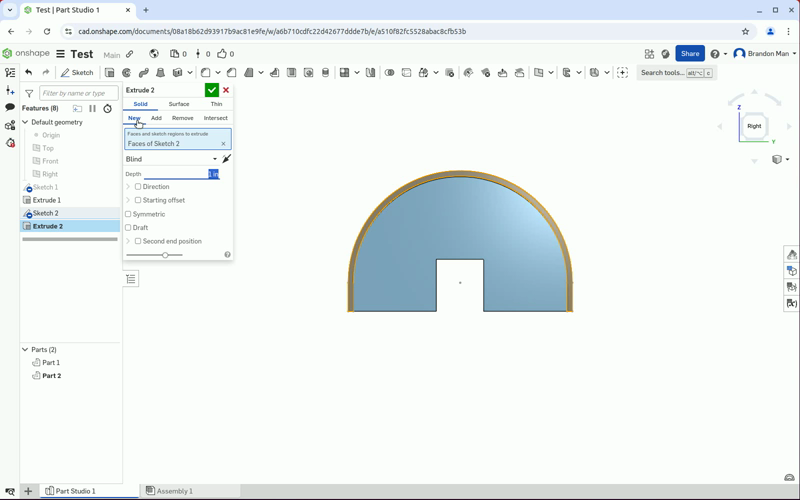
text(4.814)
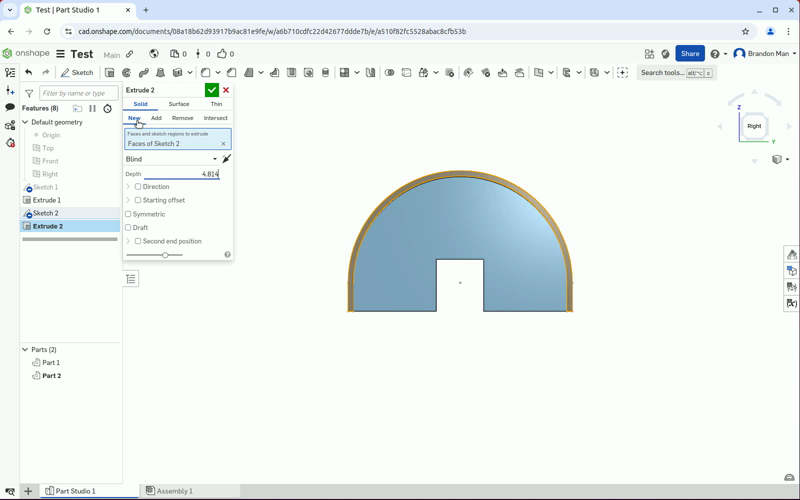
key(enter)
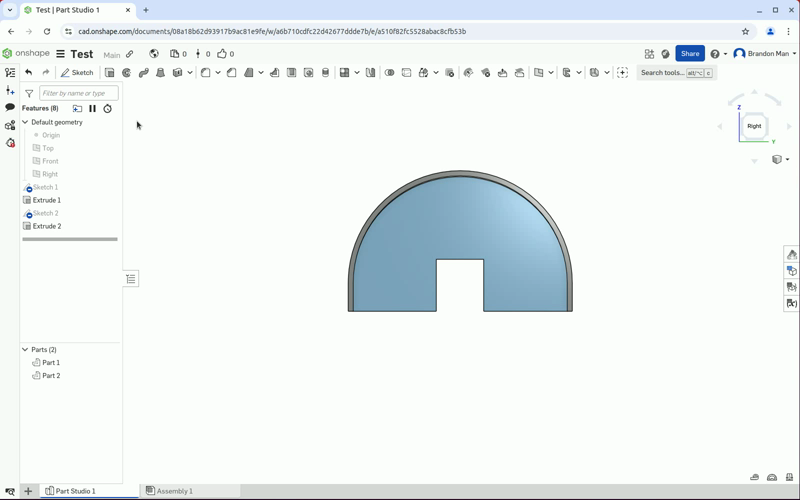
key(shift+h)
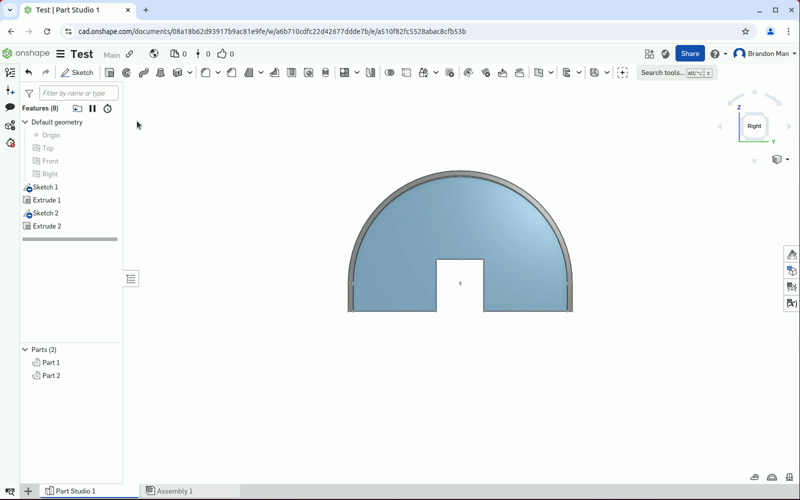
key(shift+h)
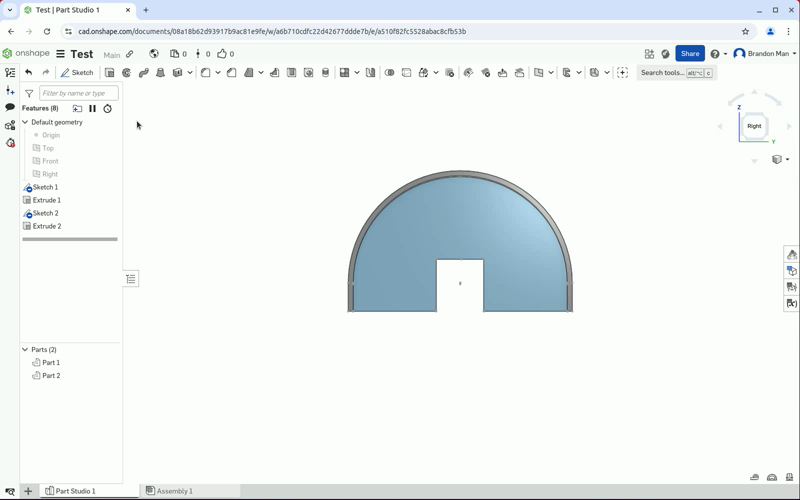
key(shift+7)
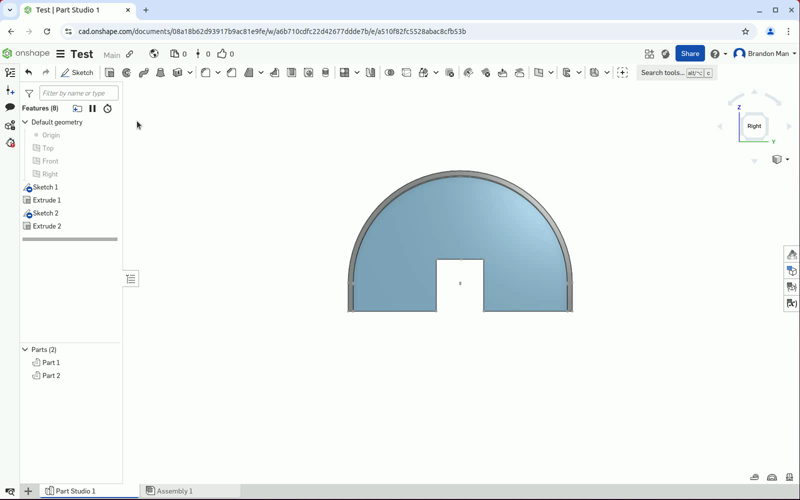
key(right, 2)
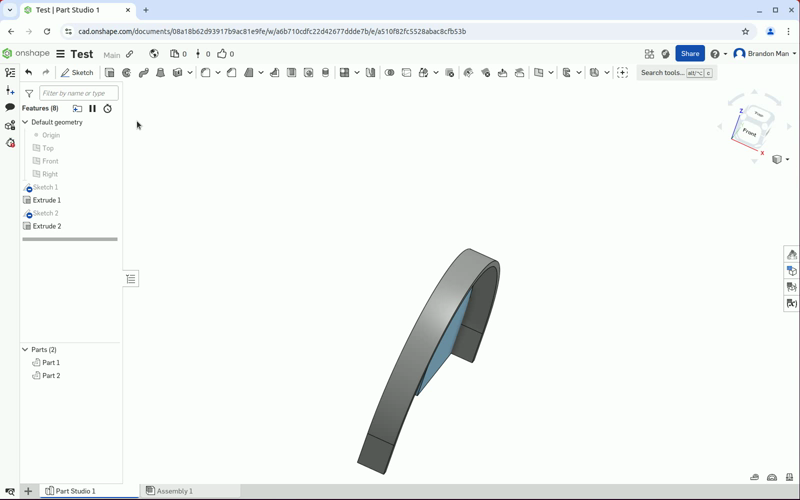
key(down, 2)
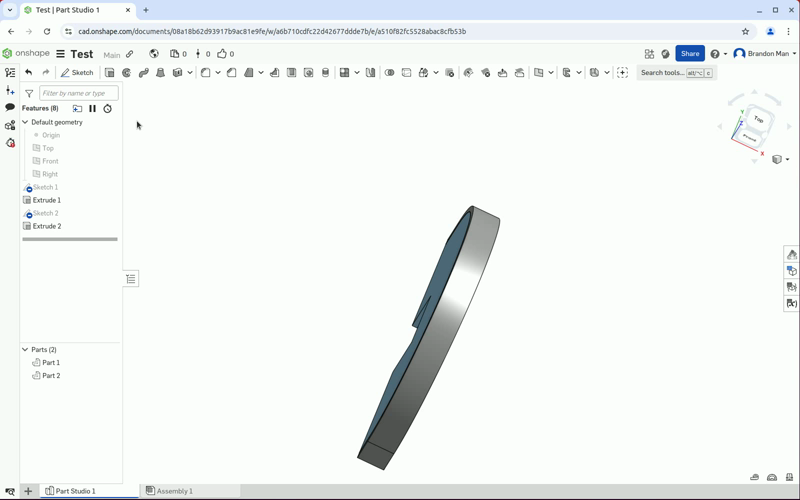
key(up, 2)
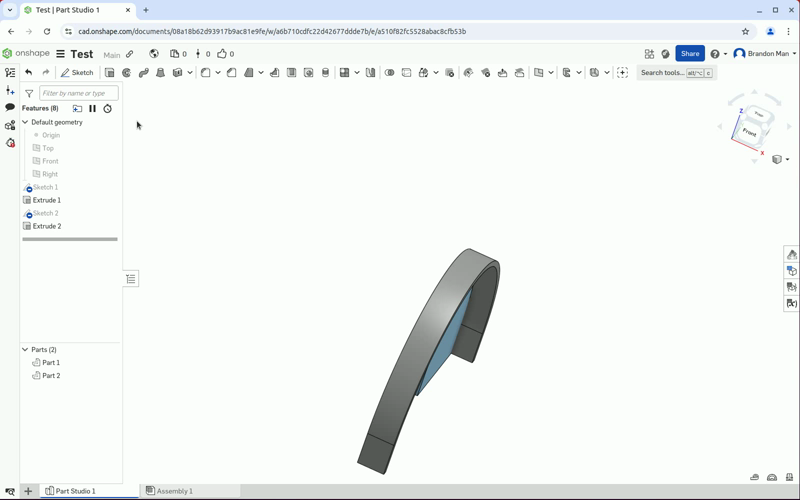
key(left, 2)
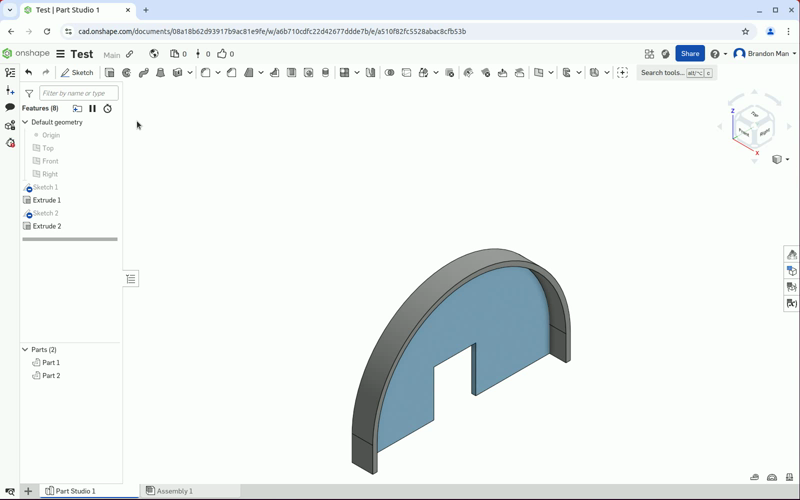
mouse_move(73, 189)
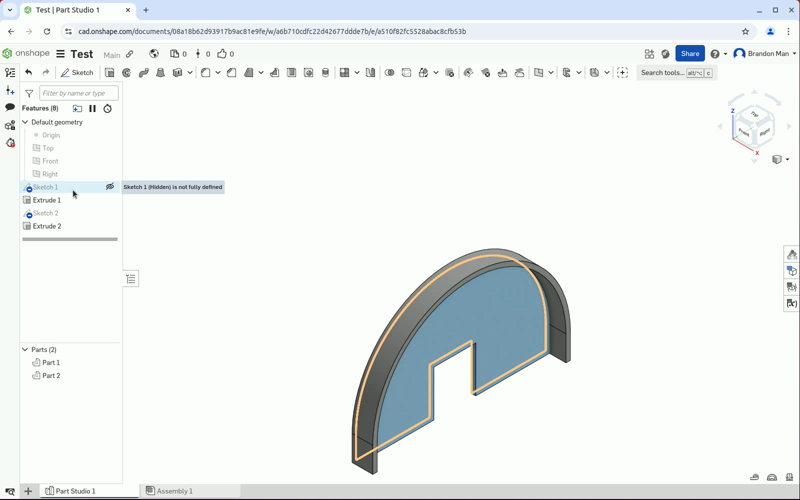
click(73, 189)